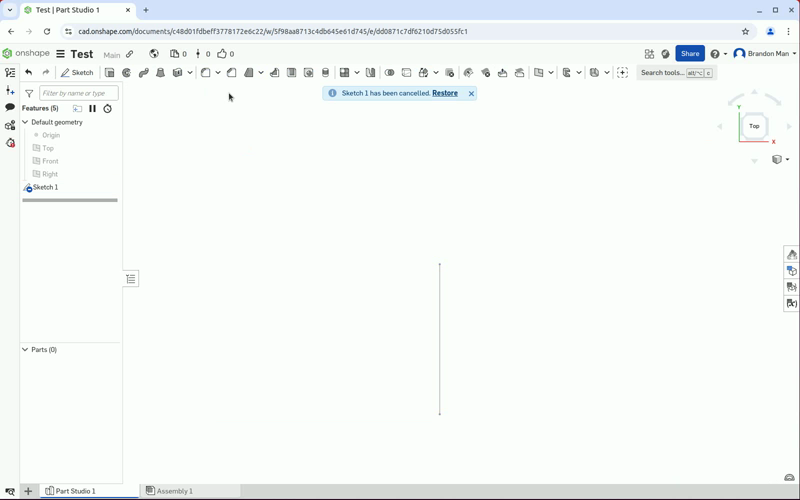
key(shift+h)
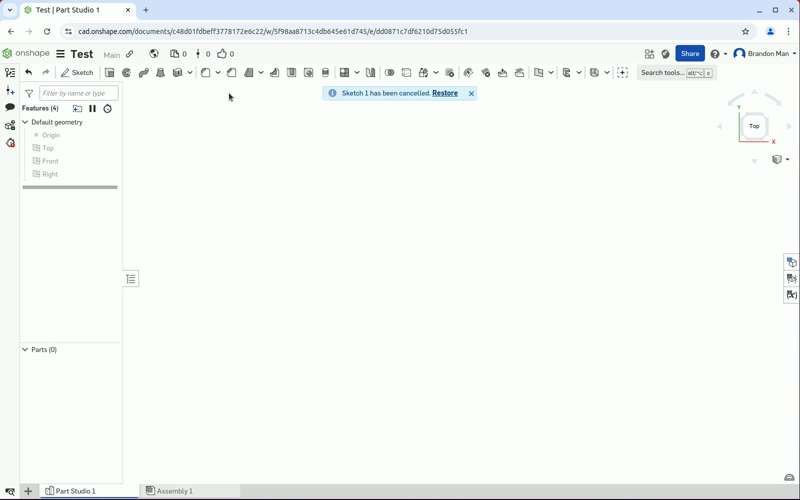
mouse_move(73, 352)
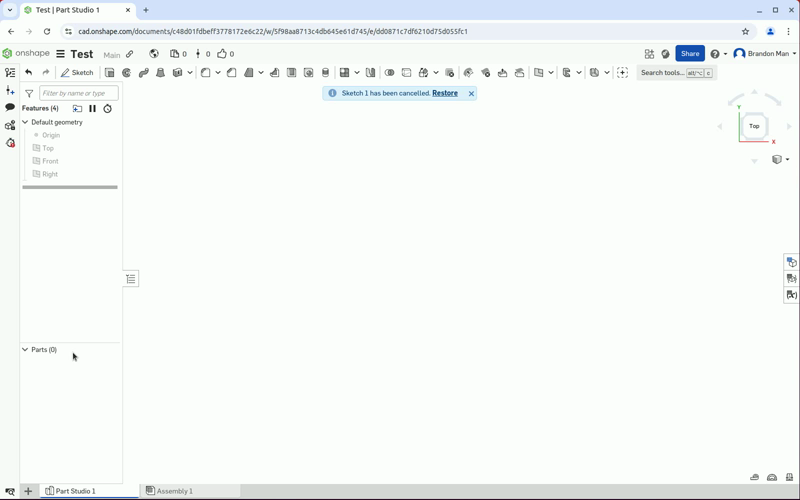
key(y)
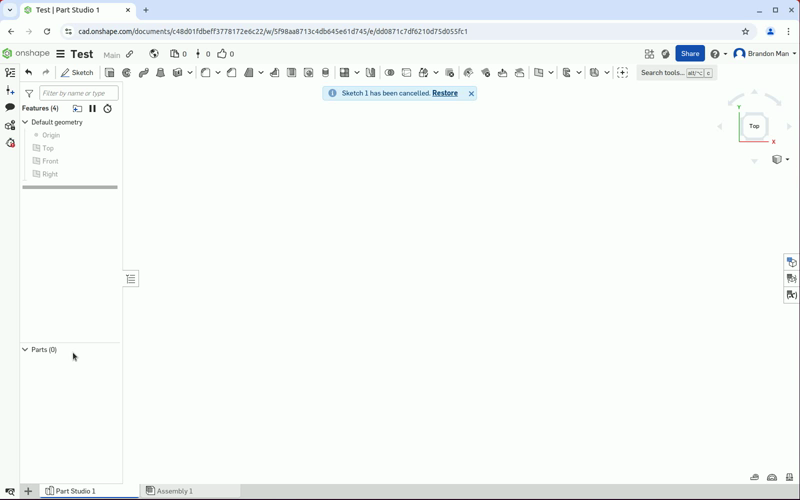
key(shift+p)
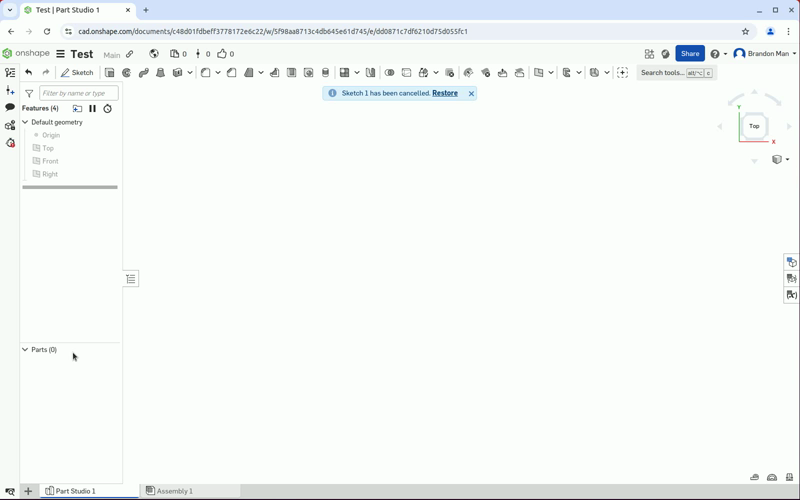
key(space)
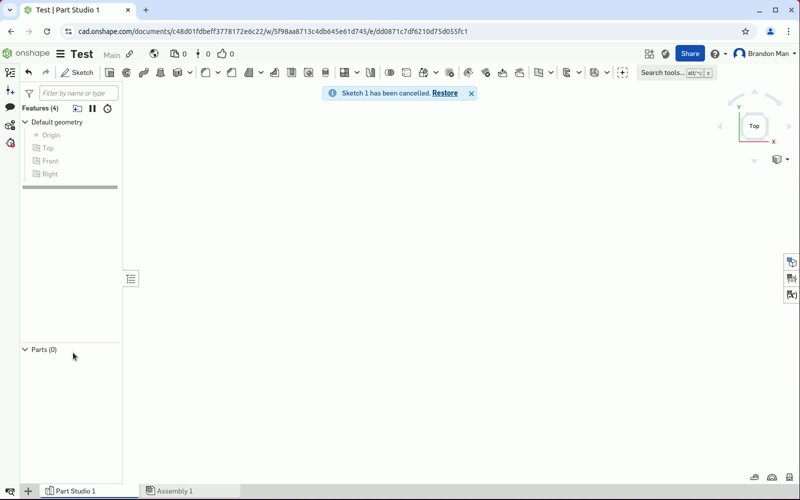
key_down(shift)
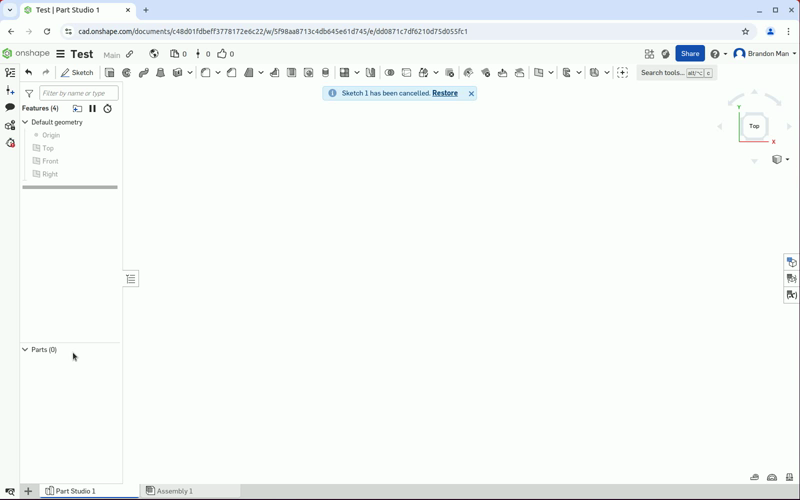
key(up)
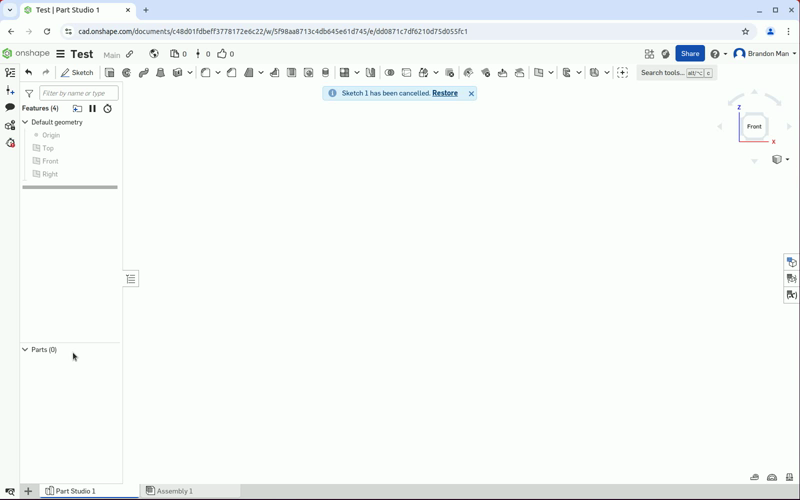
key_up(shift)
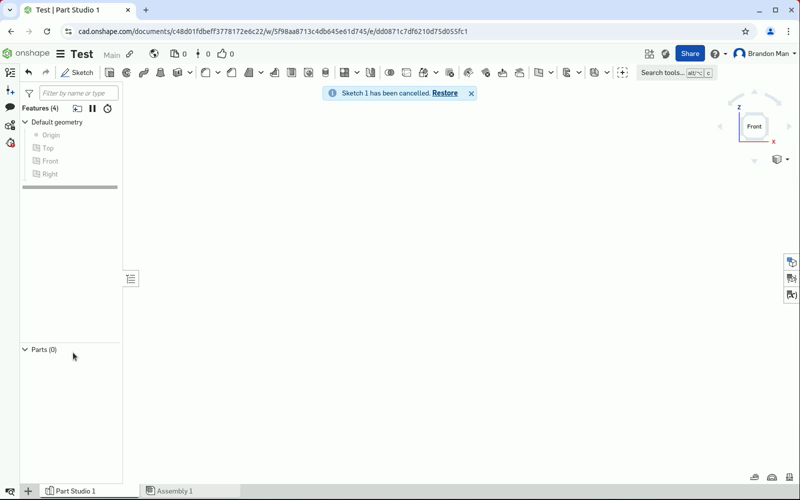
mouse_move(73, 352)
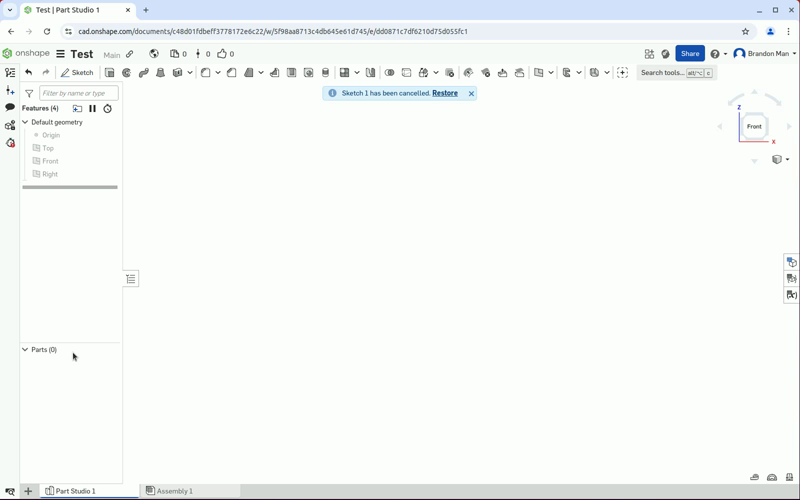
key(shift+y)
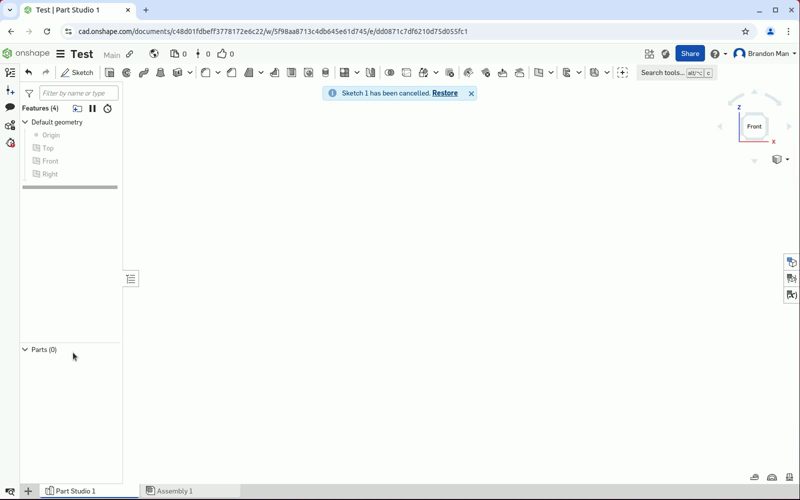
key(shift+s)
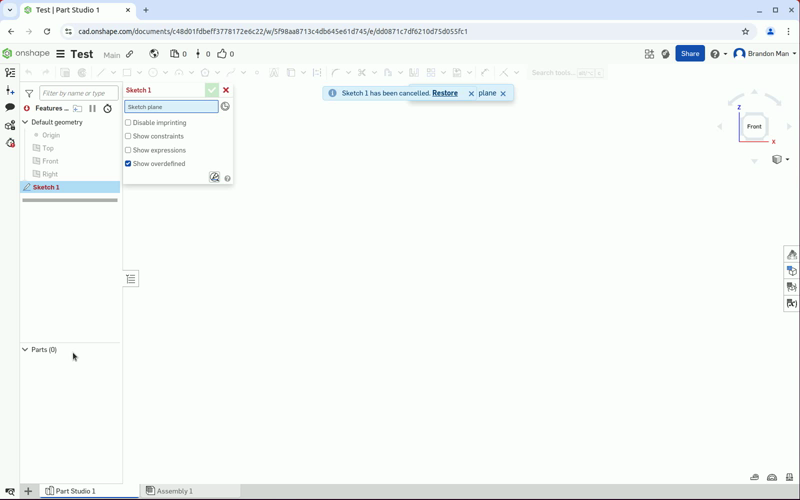
mouse_move(73, 163)
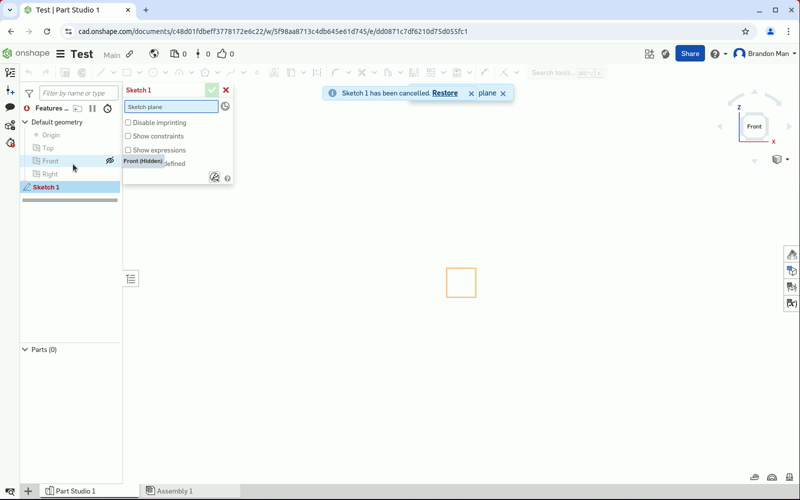
click(73, 163)
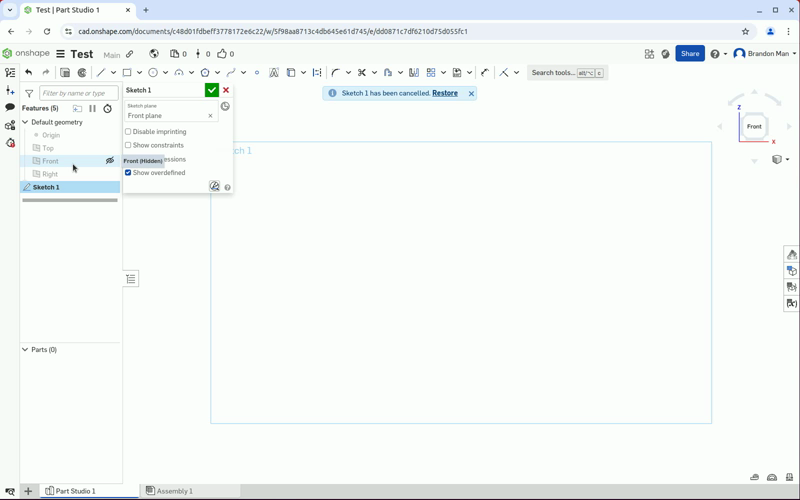
mouse_move(73, 352)
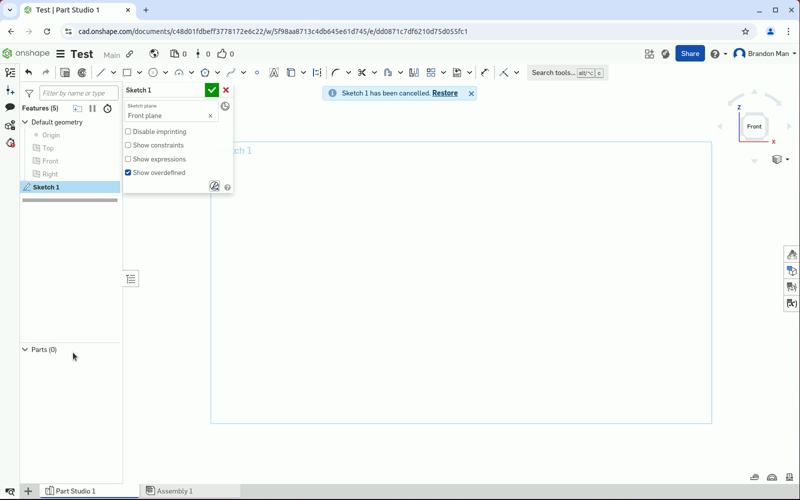
key(y)
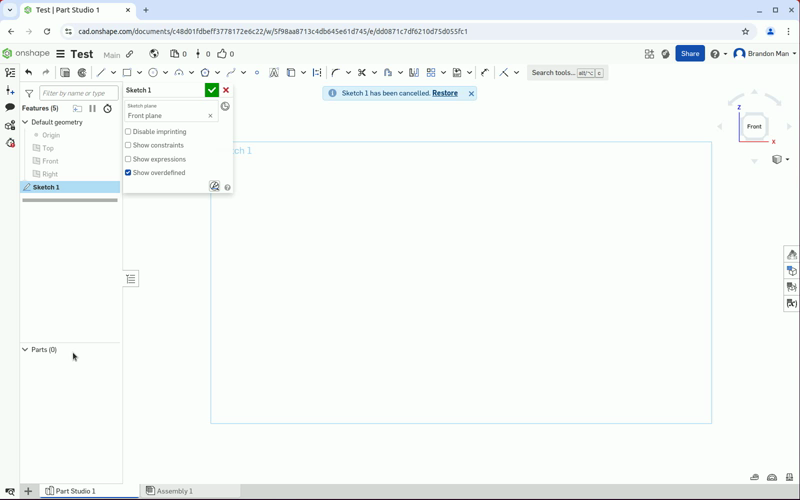
key(l)
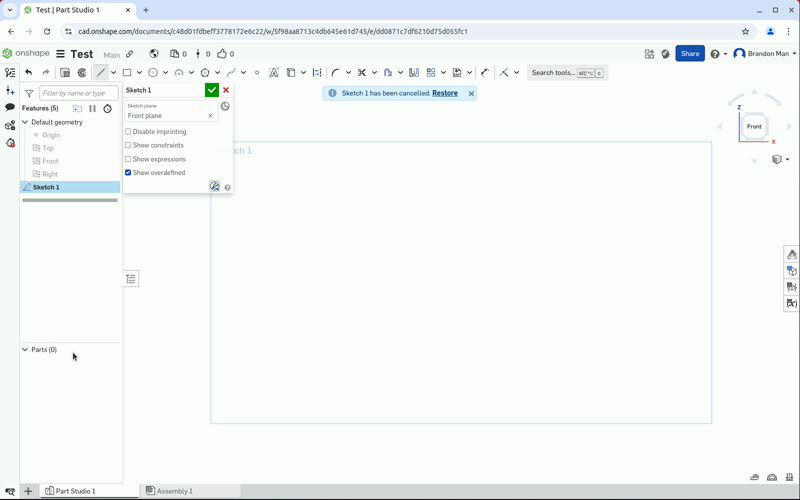
key_down(shift)
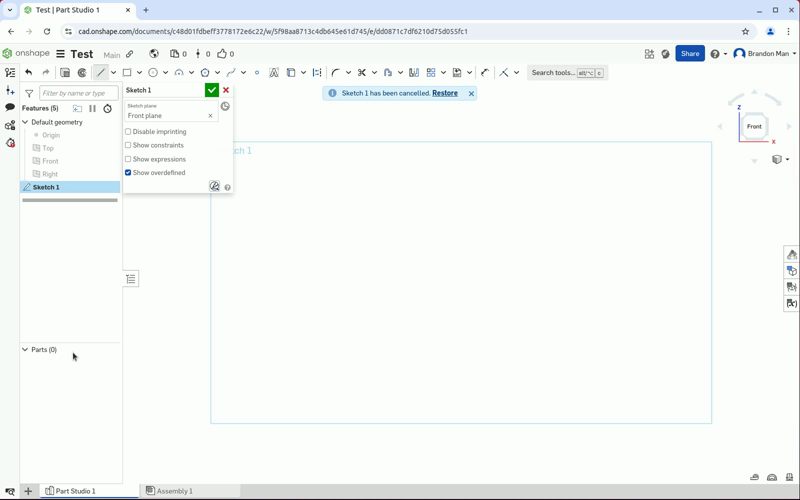
mouse_move(352, 254)
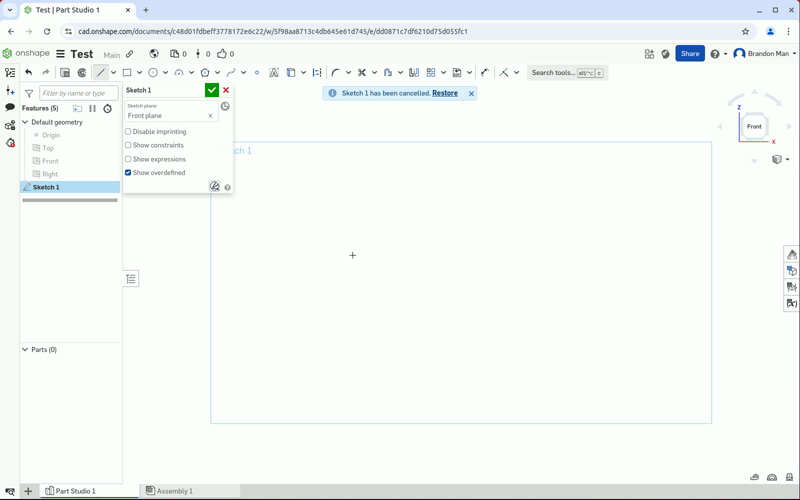
click(352, 254)
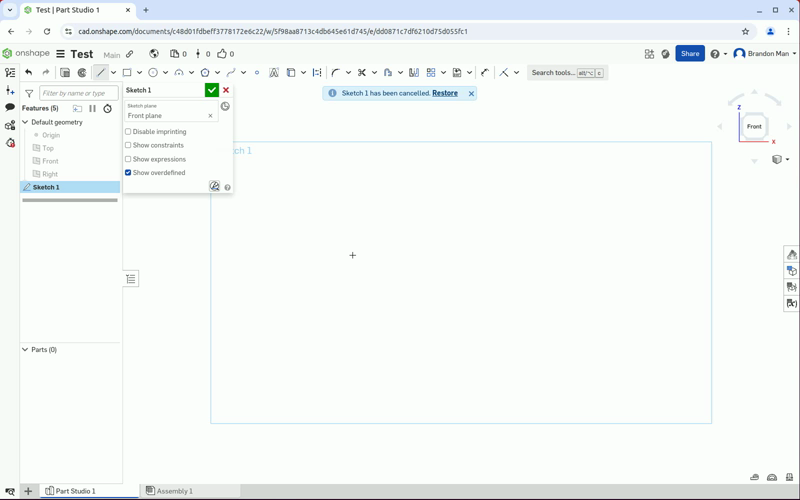
key_up(shift)
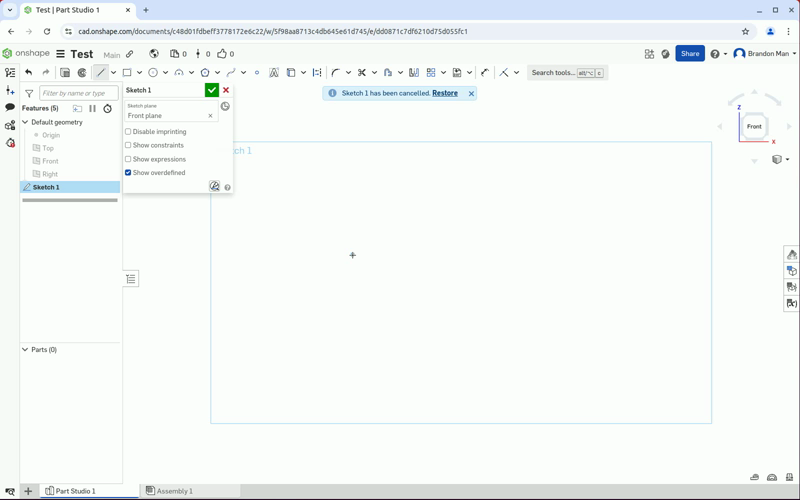
key_down(shift)
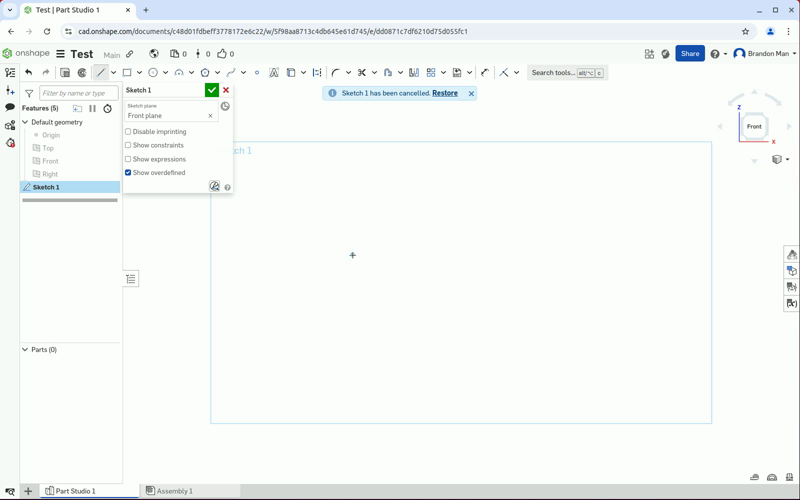
mouse_move(479, 254)
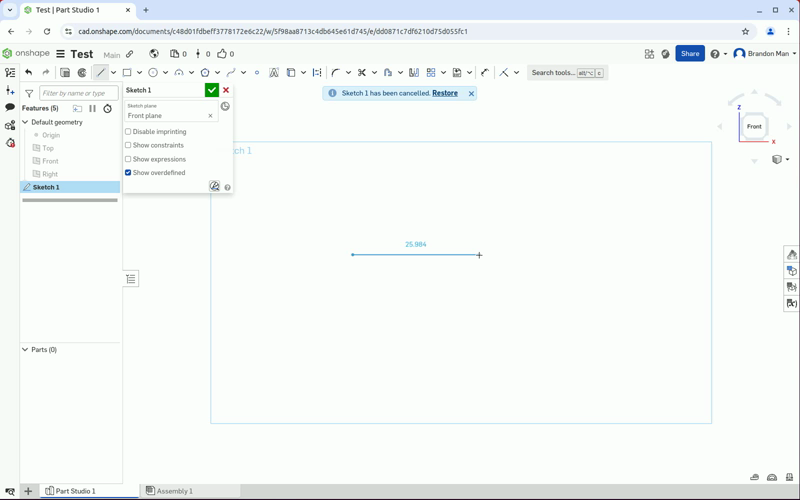
click(479, 254)
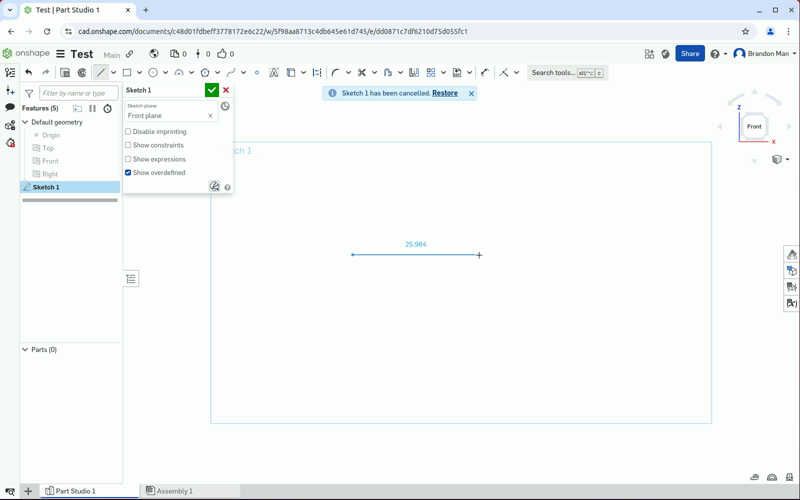
key_up(shift)
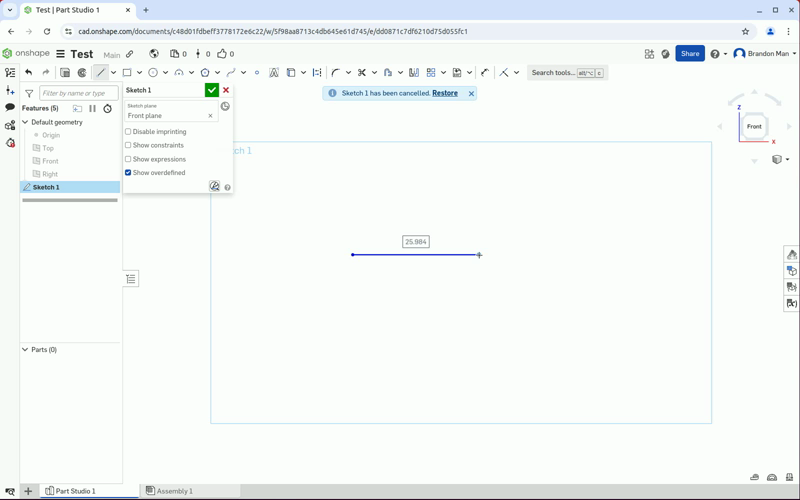
key_down(shift)
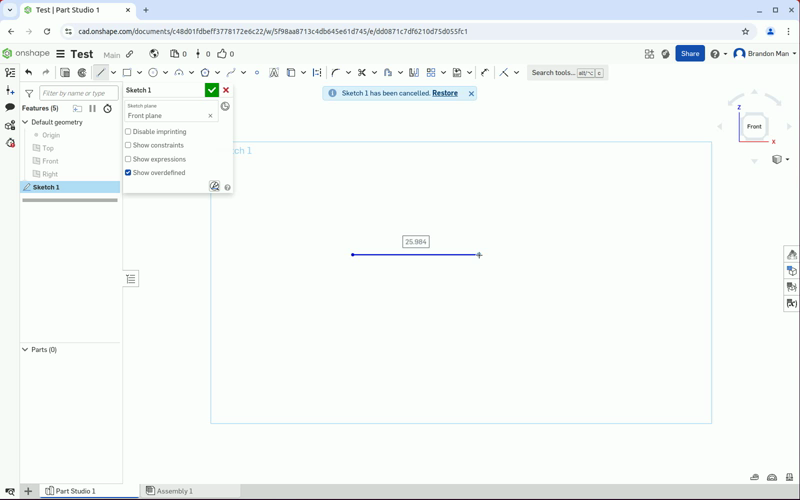
mouse_move(509, 254)
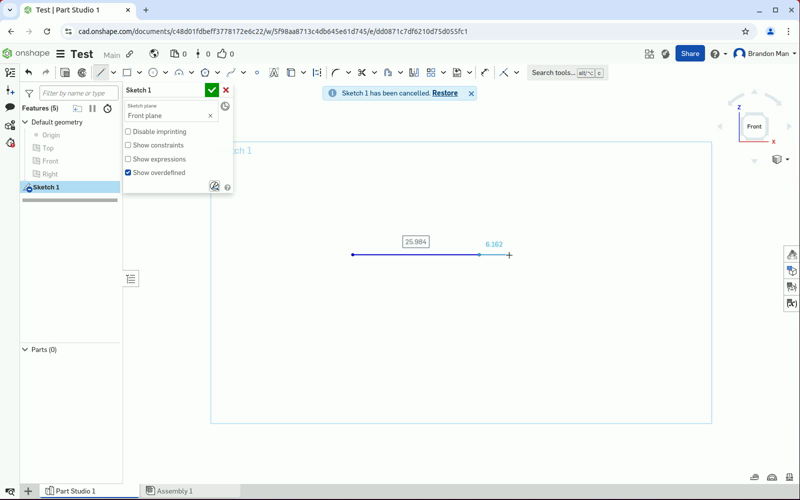
mouse_move(479, 233)
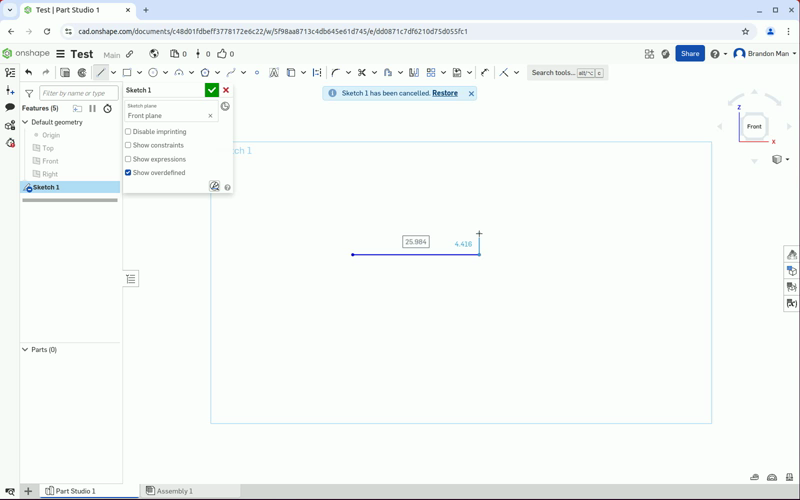
click(479, 233)
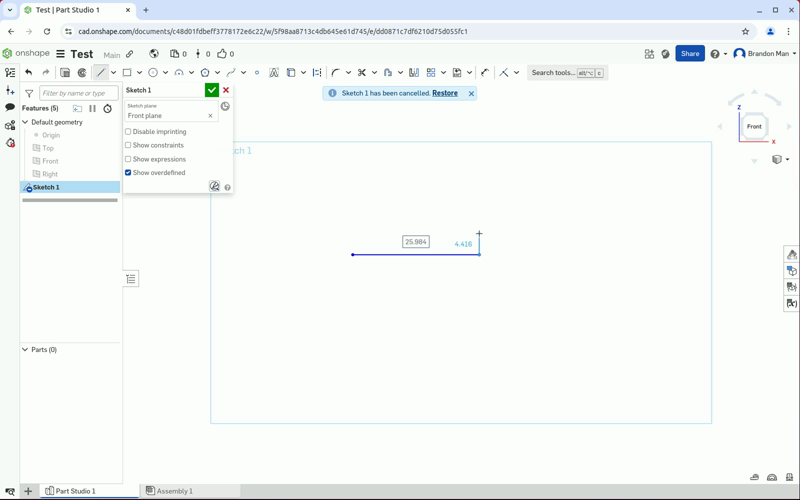
key_up(shift)
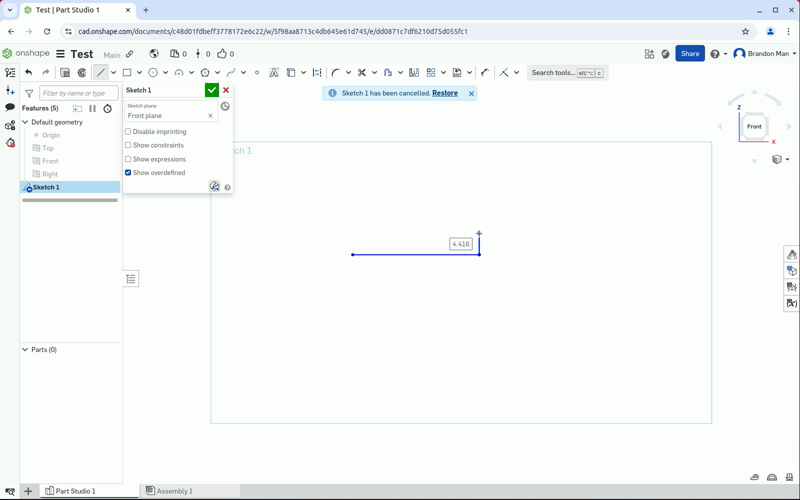
key_down(shift)
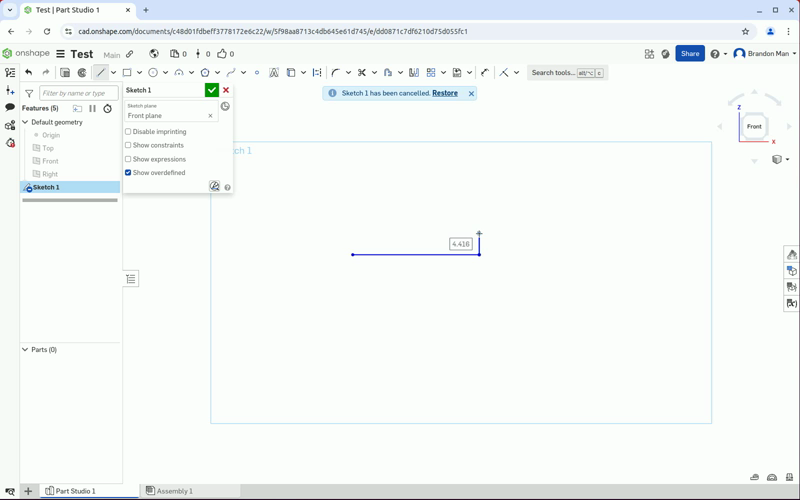
mouse_move(509, 233)
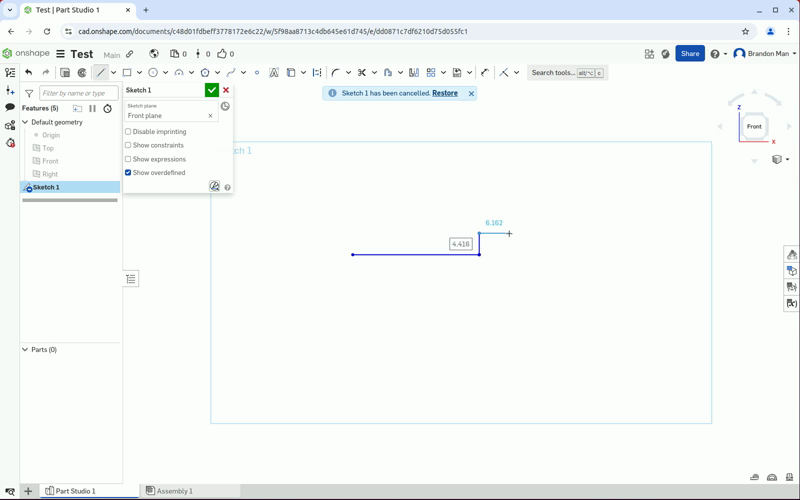
mouse_move(458, 233)
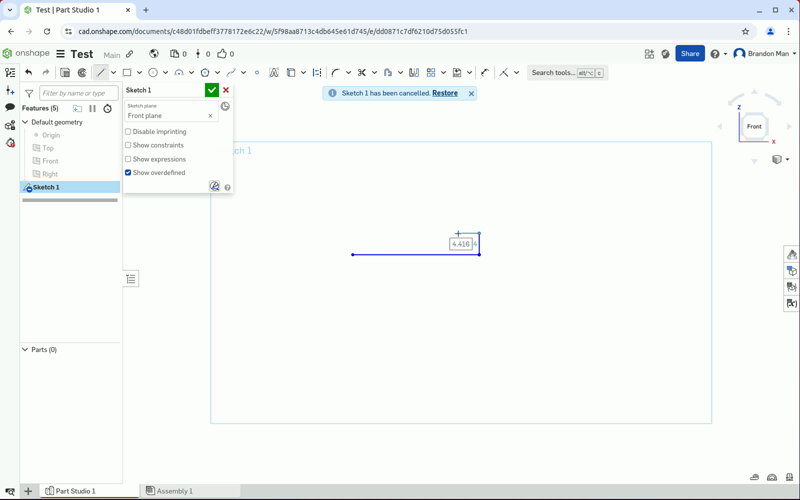
click(458, 233)
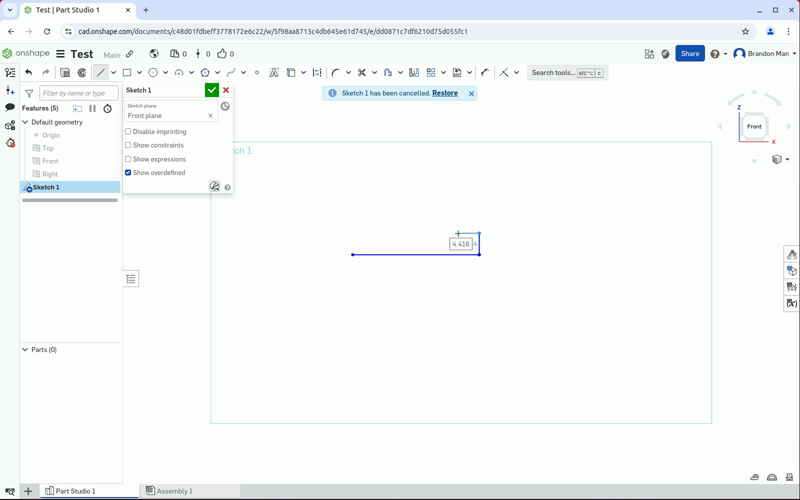
key_up(shift)
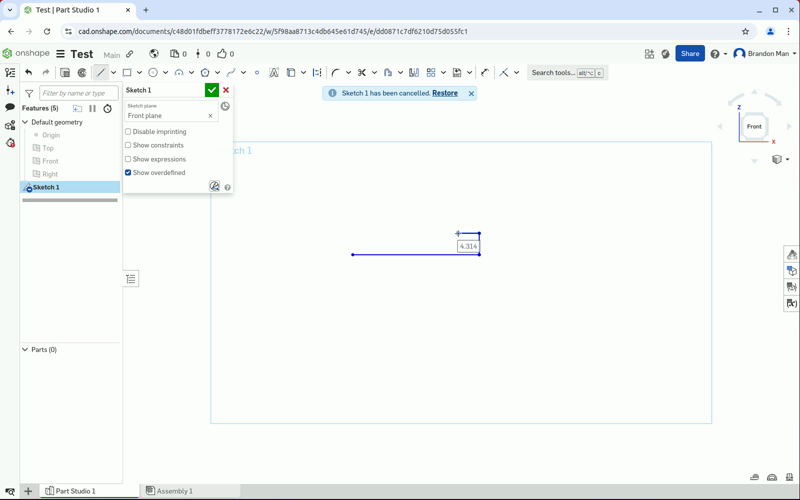
key(esc)
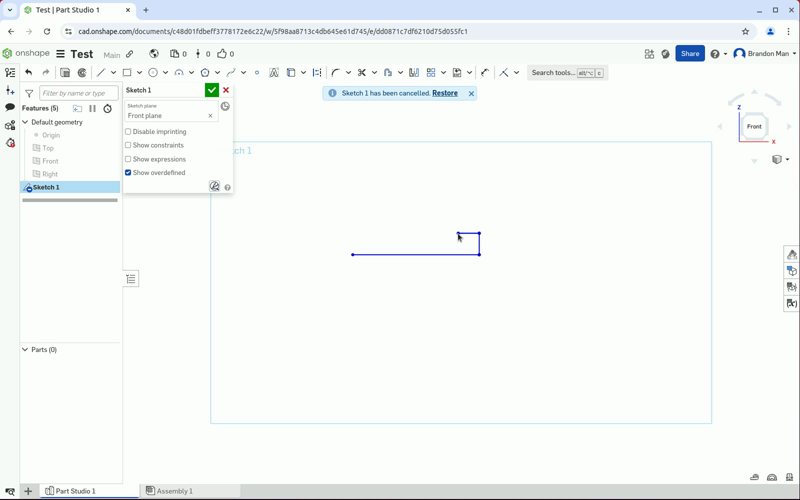
key(a)
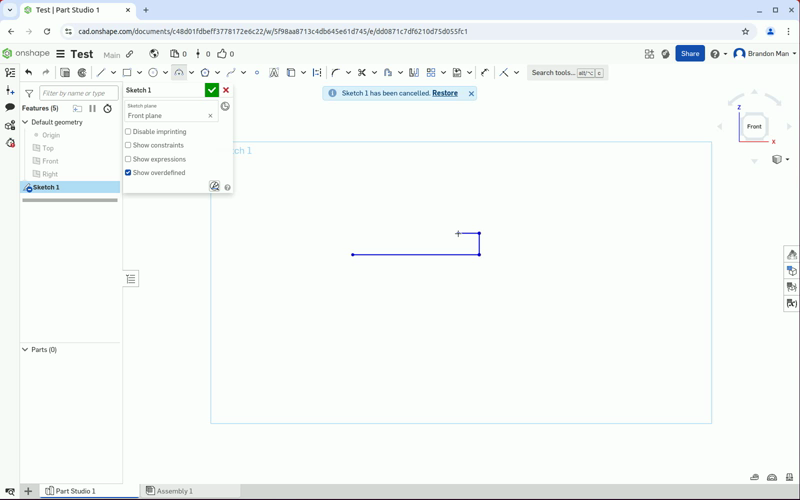
mouse_move(458, 233)
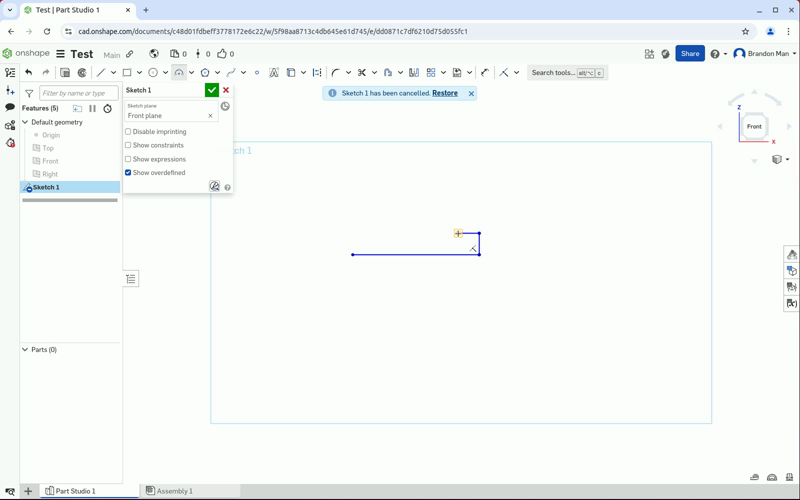
click(458, 233)
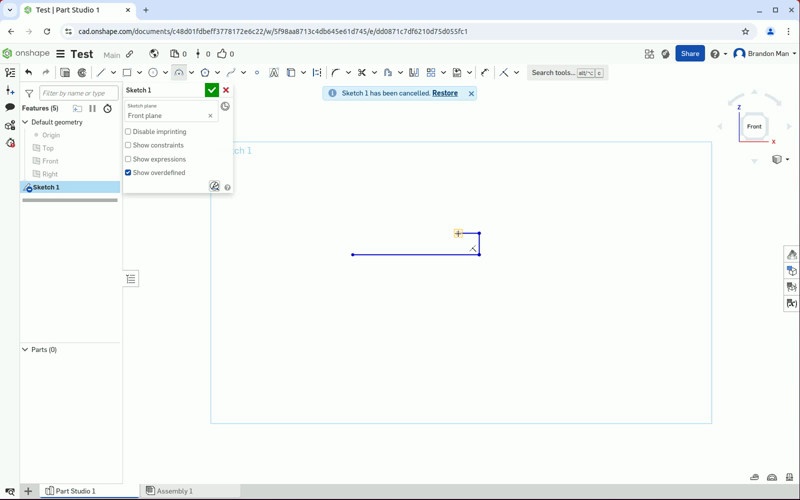
key_down(shift)
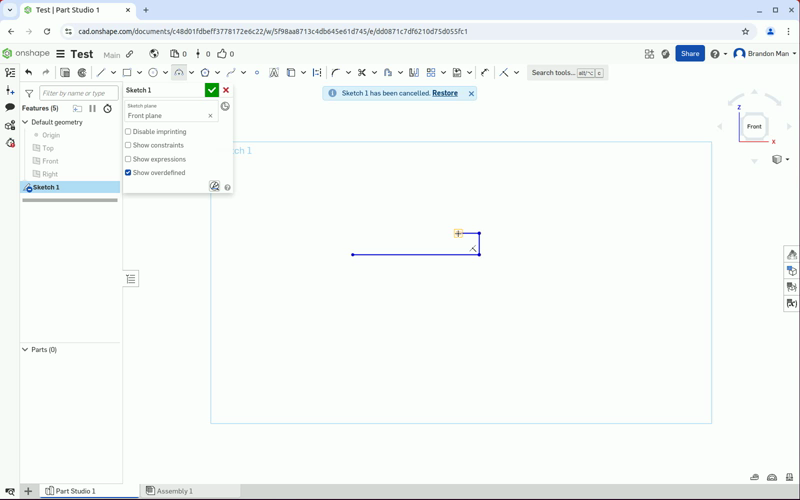
mouse_move(447, 222)
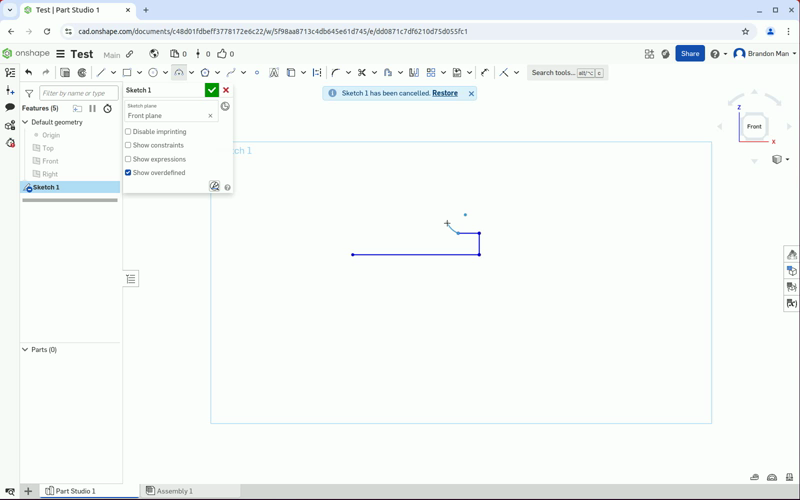
click(447, 222)
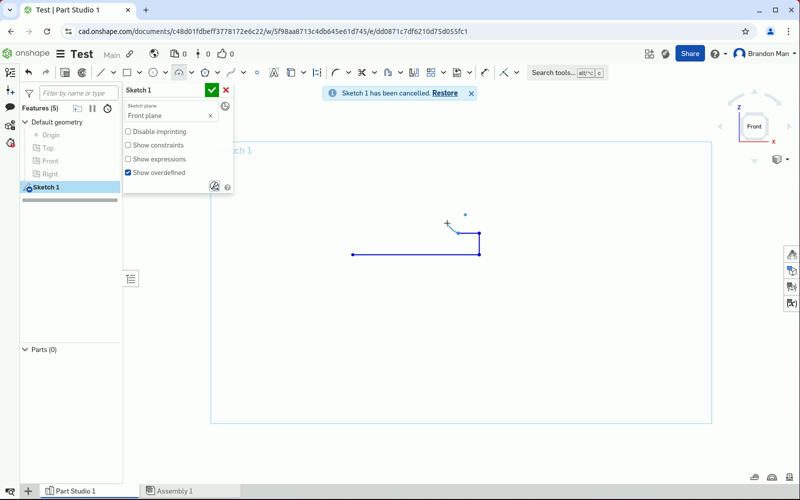
mouse_move(450, 230)
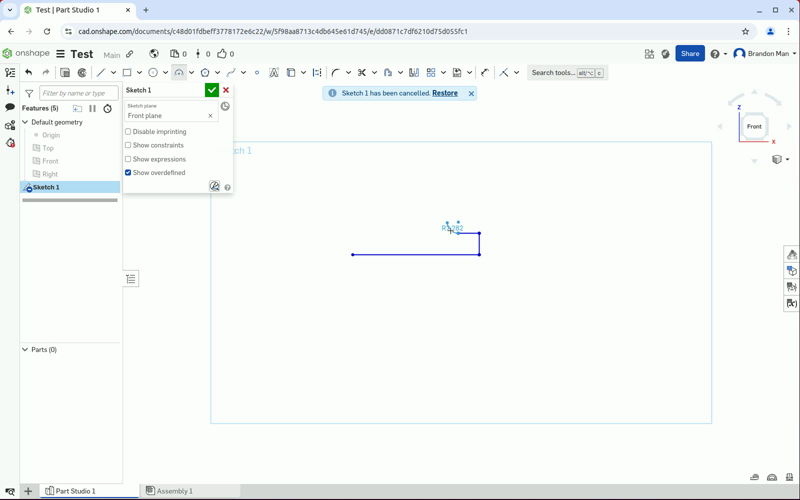
click(450, 230)
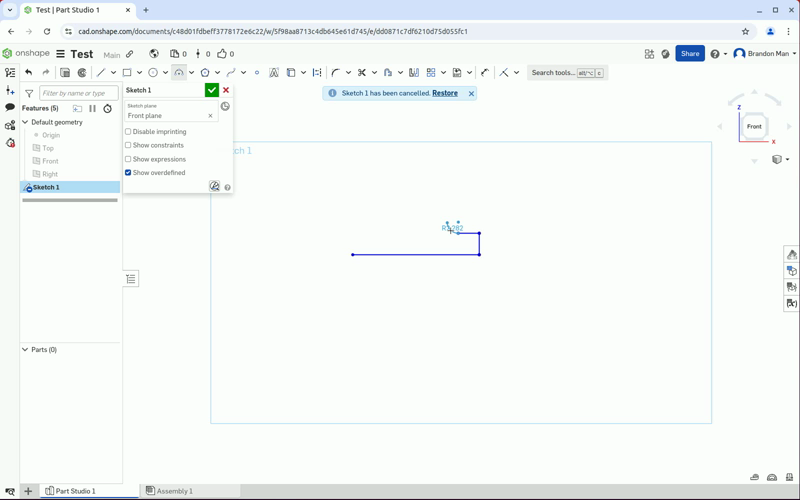
key_up(shift)
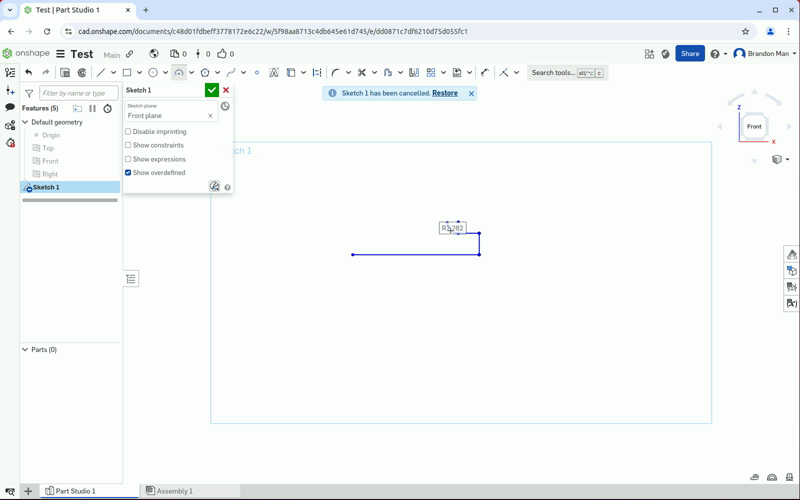
key(esc)
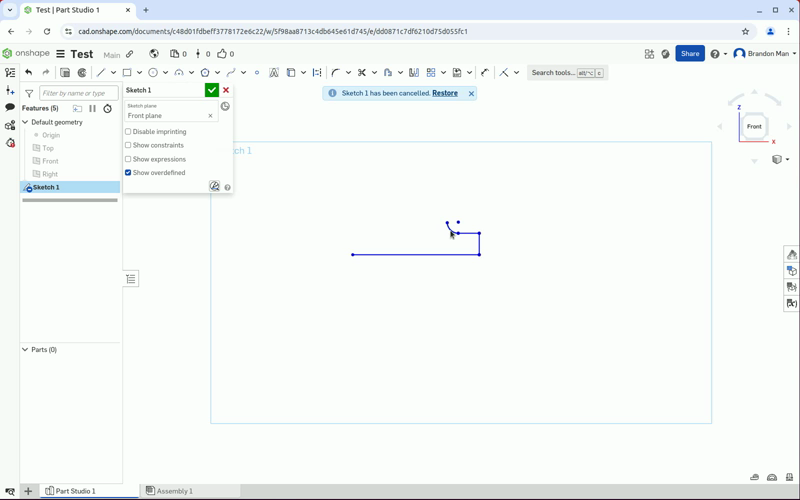
key(l)
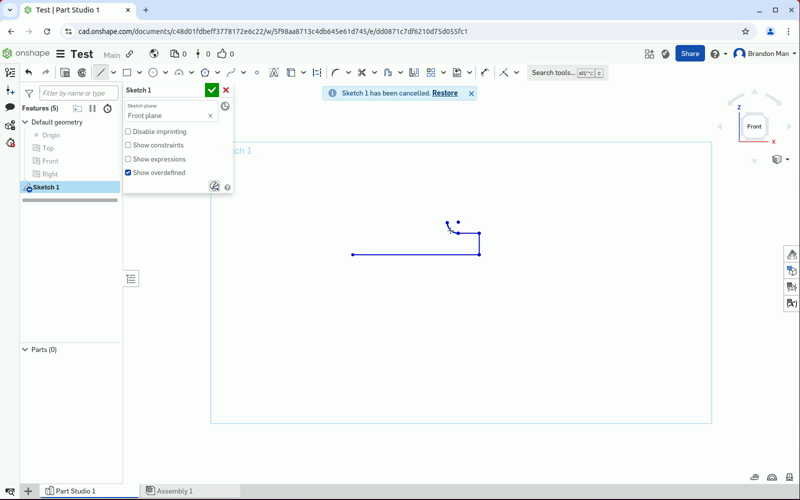
mouse_move(447, 222)
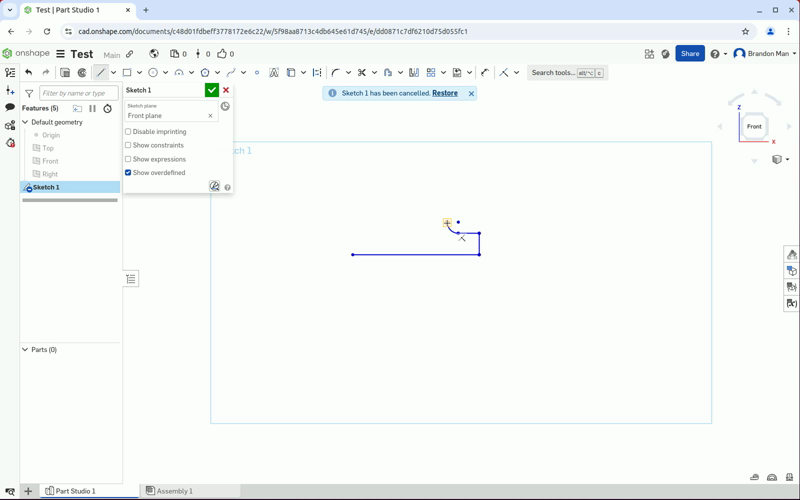
click(447, 222)
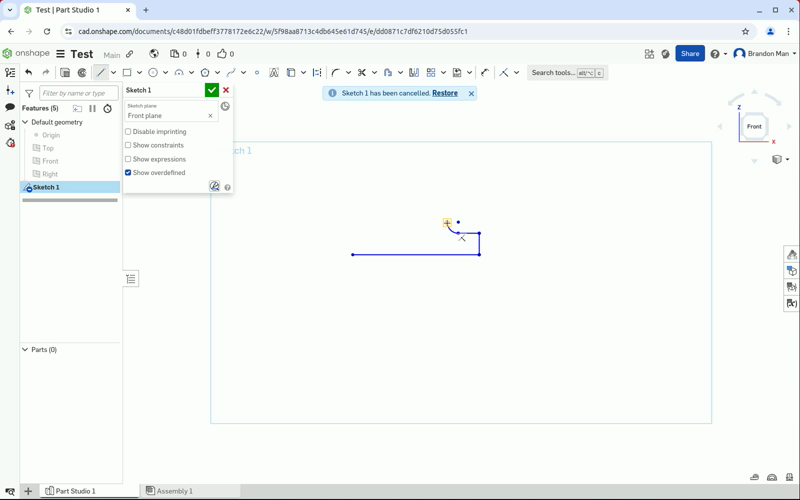
key_down(shift)
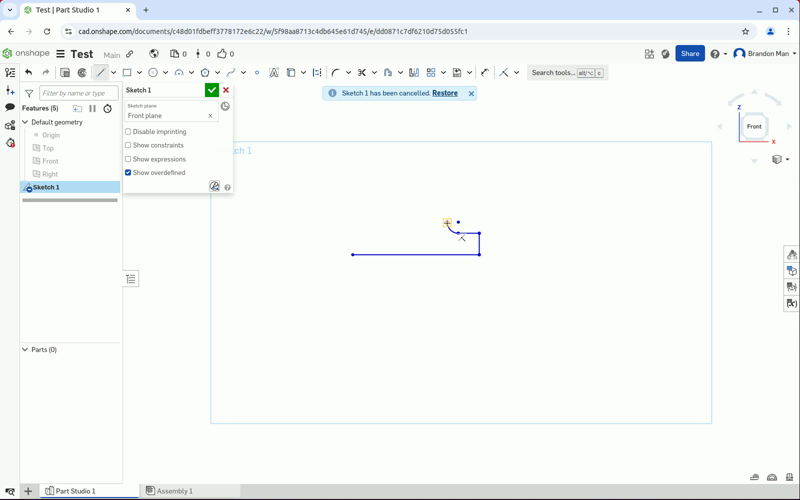
mouse_move(477, 222)
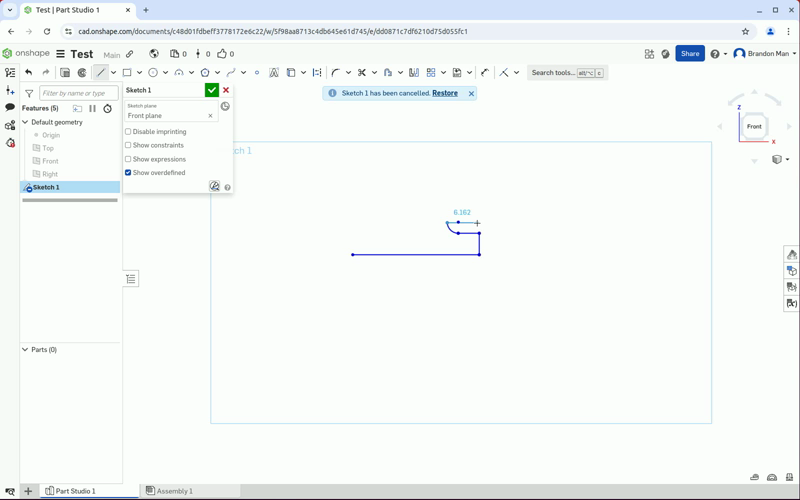
mouse_move(447, 170)
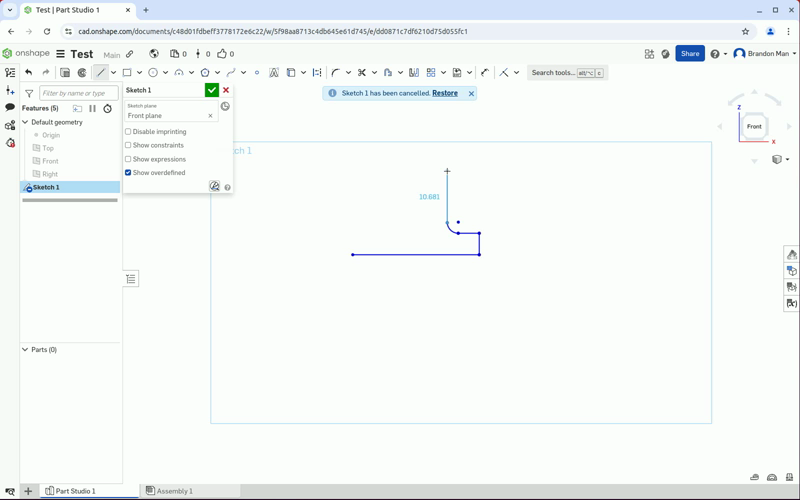
click(447, 170)
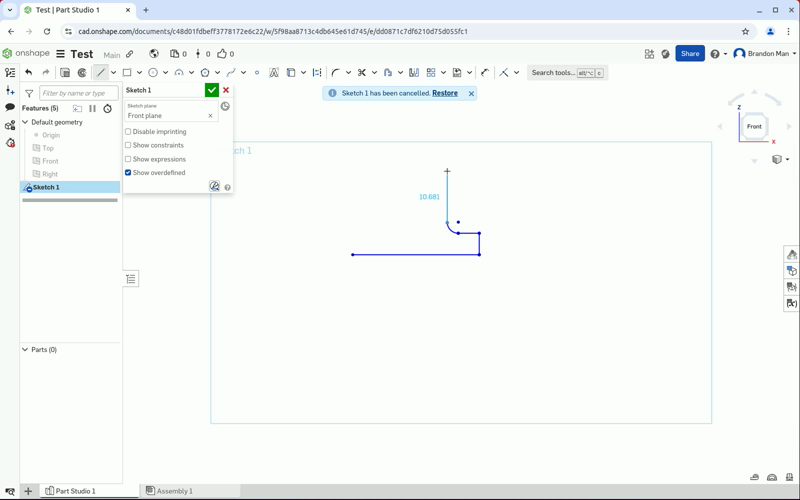
key_up(shift)
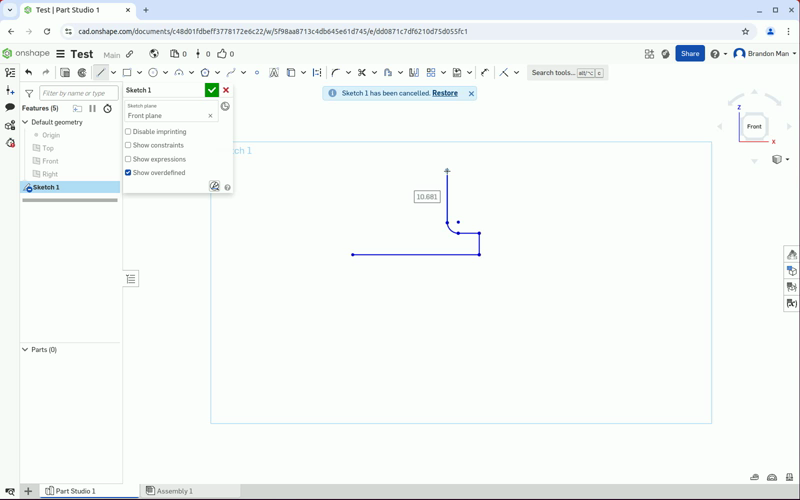
key_down(shift)
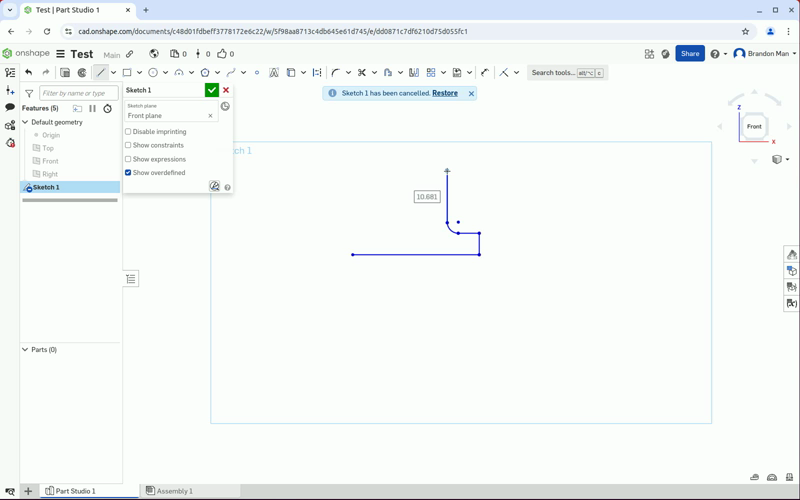
mouse_move(384, 170)
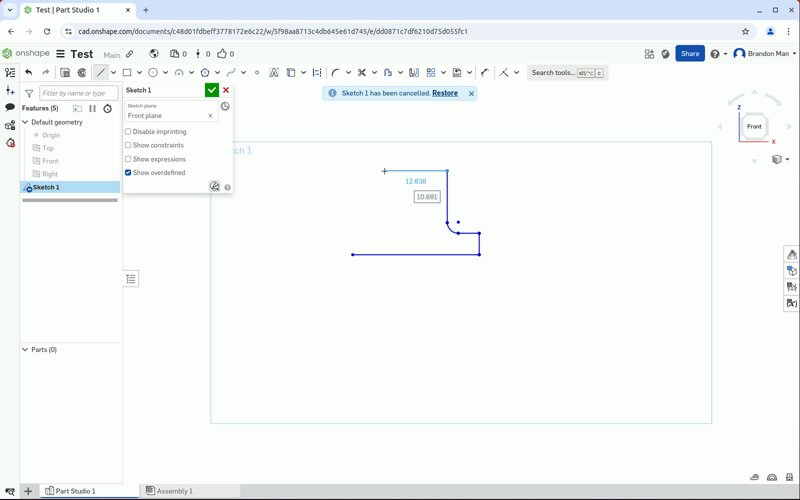
click(384, 170)
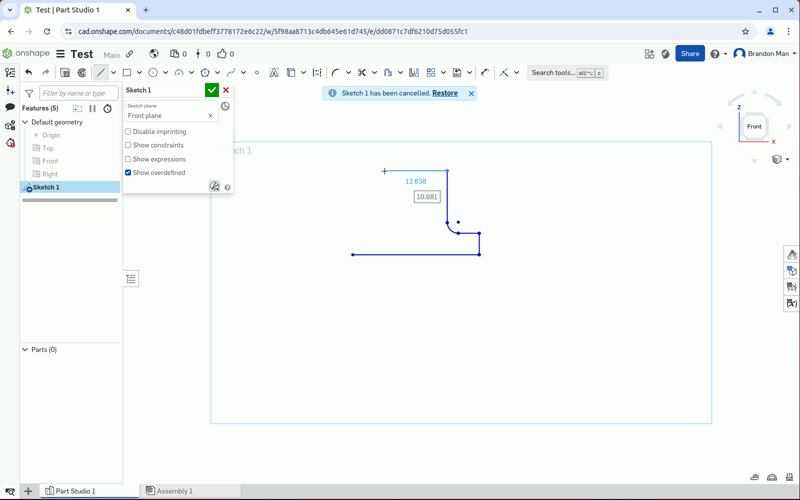
key_up(shift)
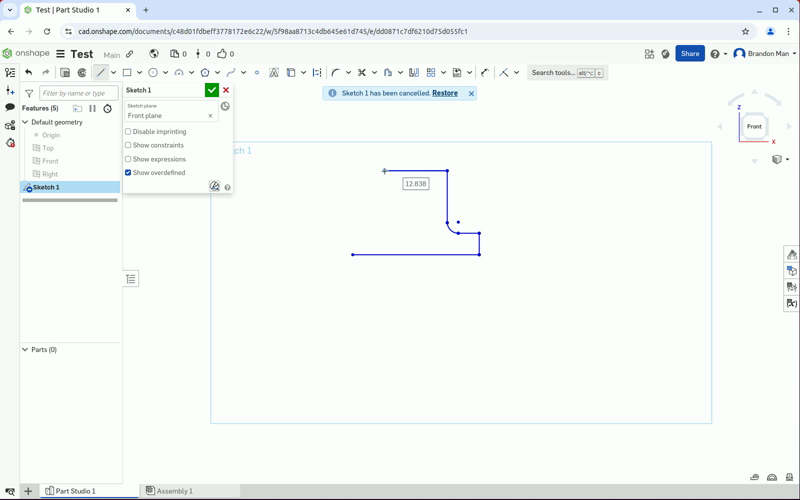
key_down(shift)
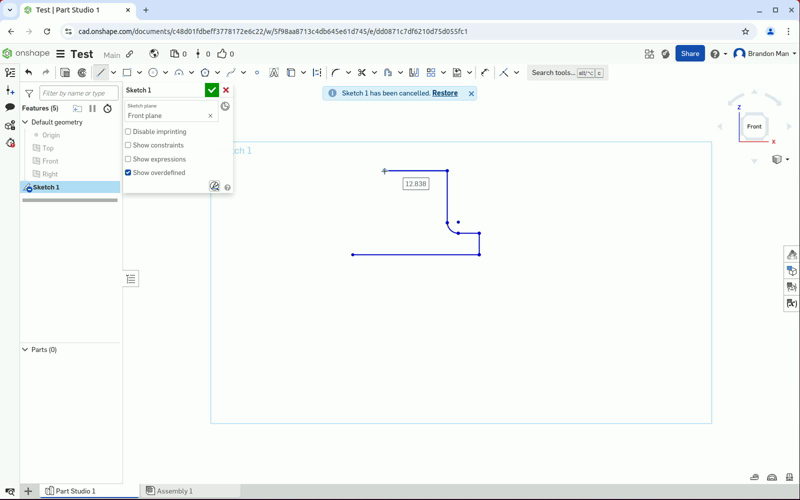
mouse_move(414, 170)
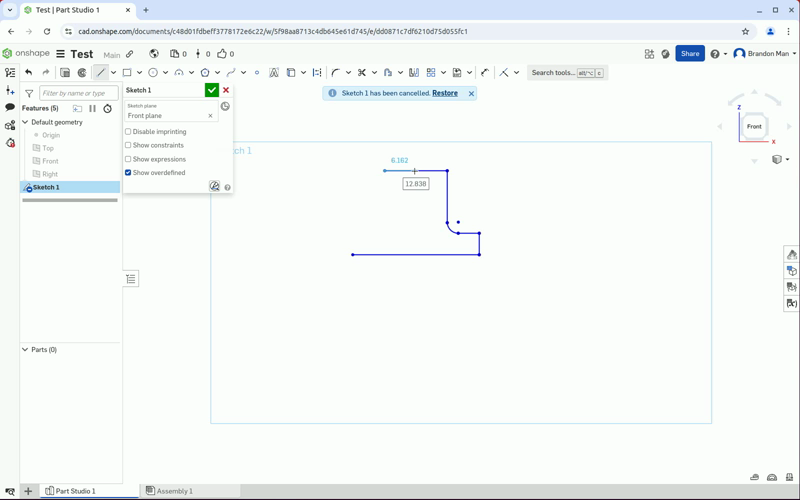
mouse_move(384, 222)
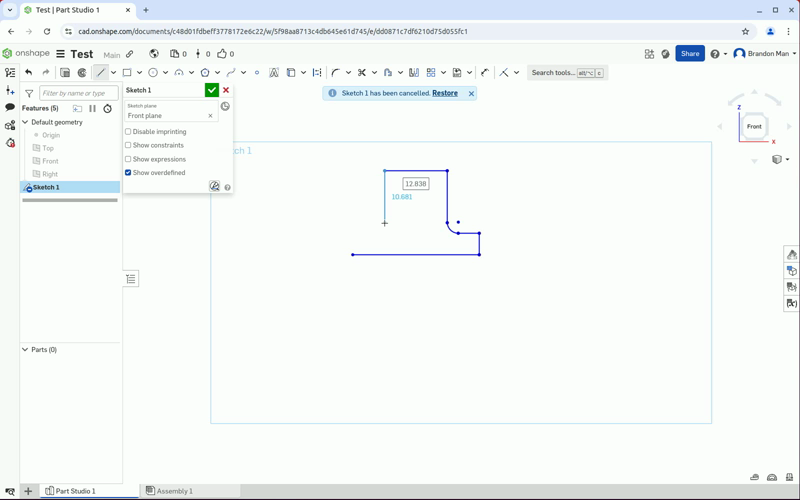
click(384, 222)
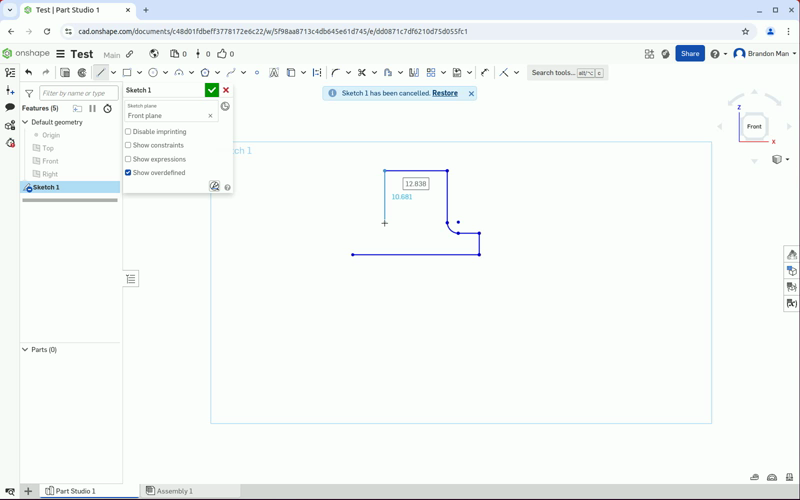
key_up(shift)
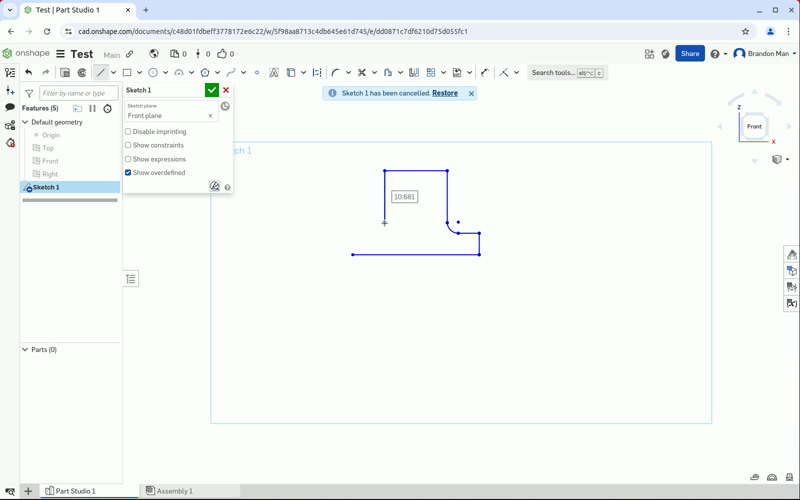
key(esc)
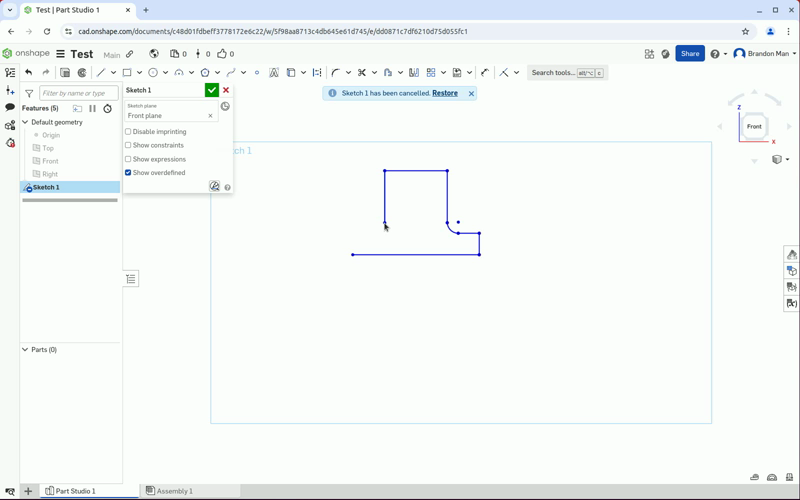
key(a)
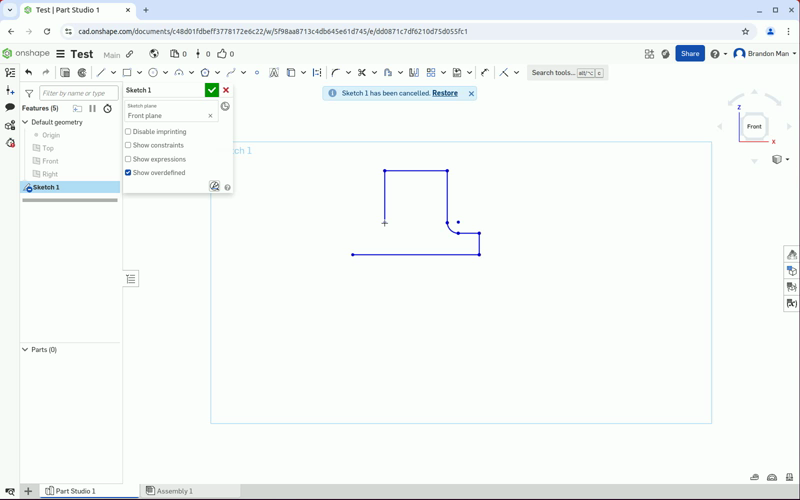
mouse_move(384, 222)
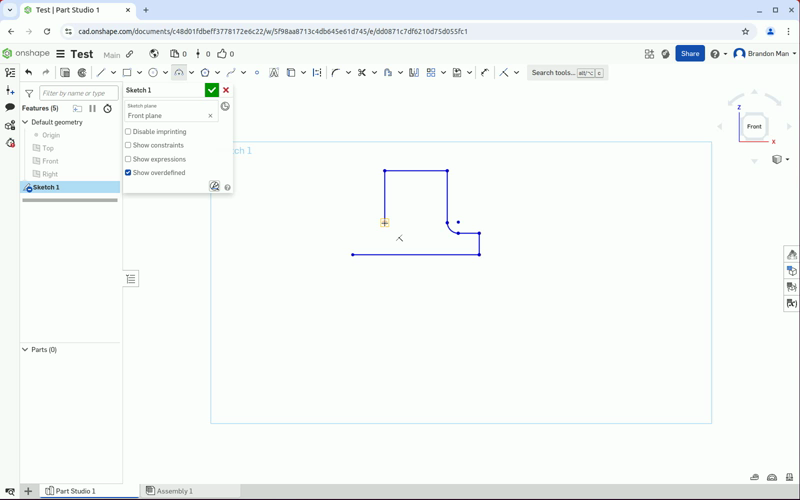
click(384, 222)
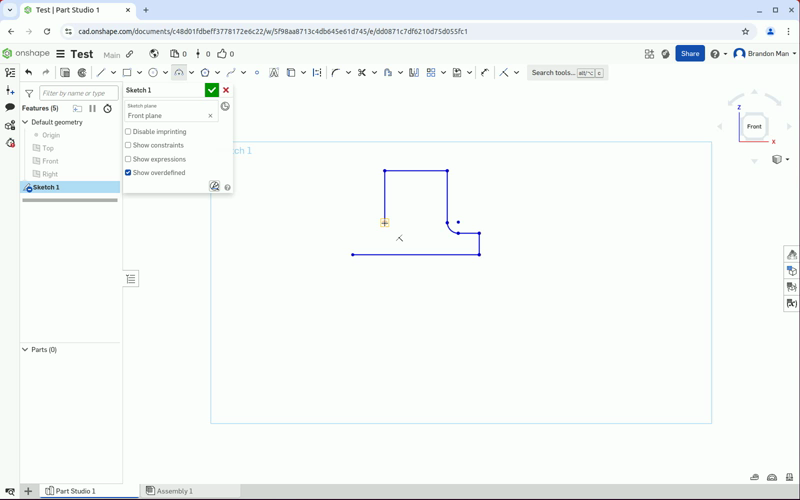
key_down(shift)
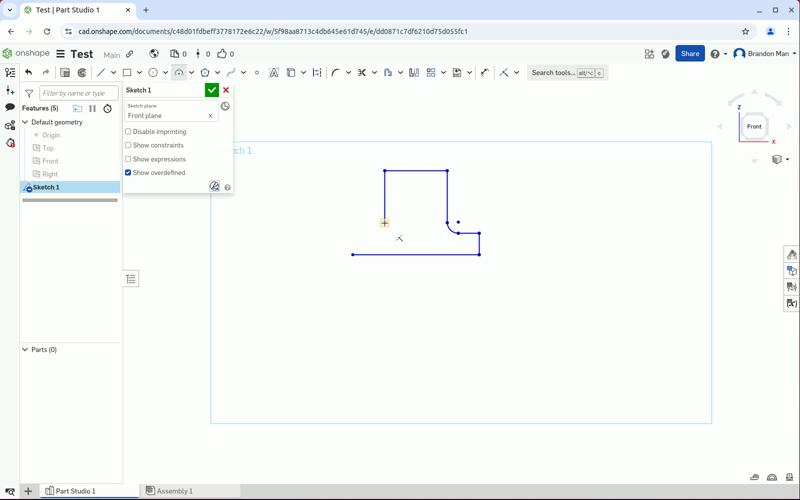
mouse_move(374, 233)
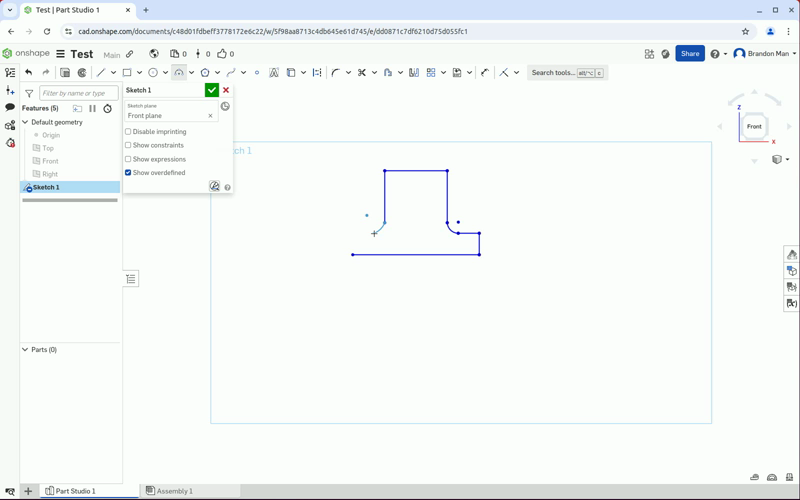
click(374, 233)
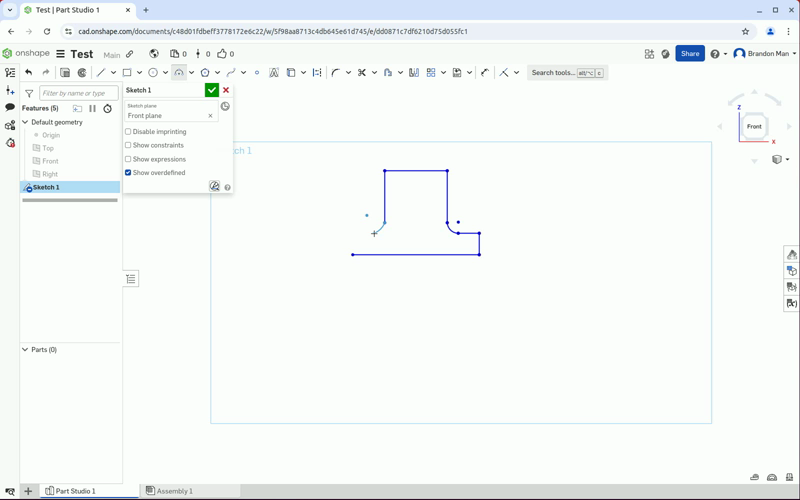
mouse_move(381, 230)
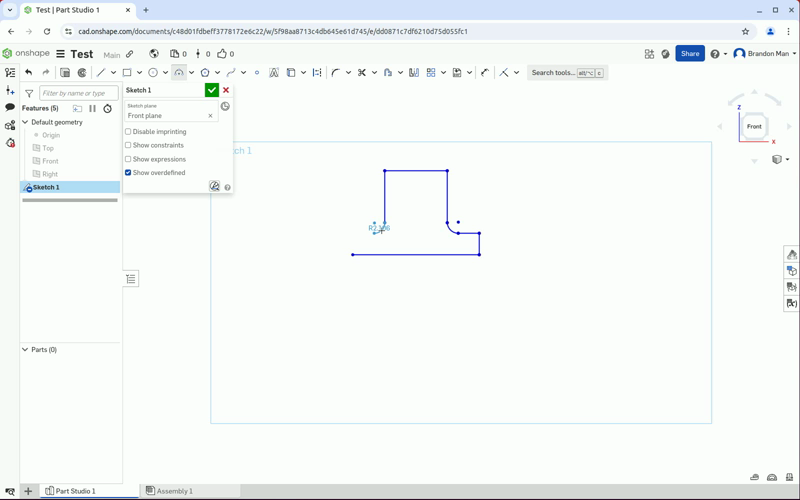
click(381, 230)
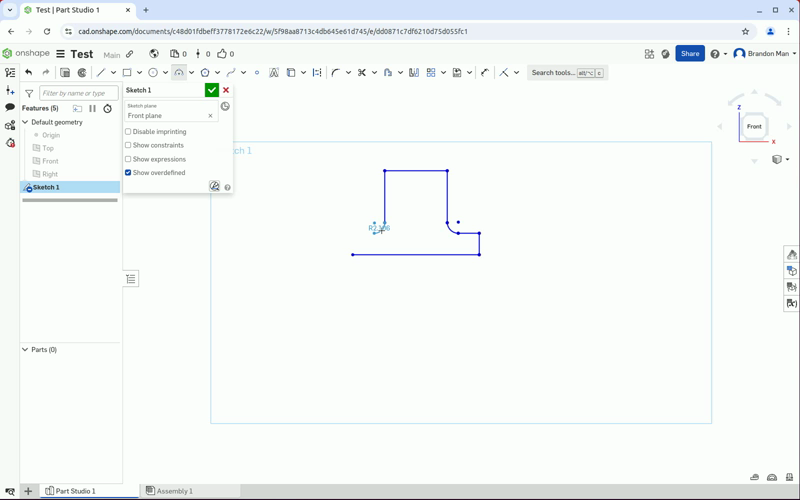
key_up(shift)
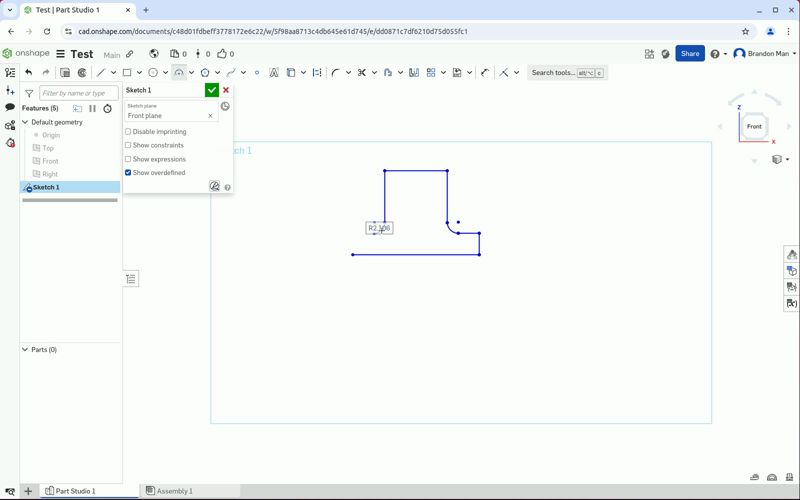
key(esc)
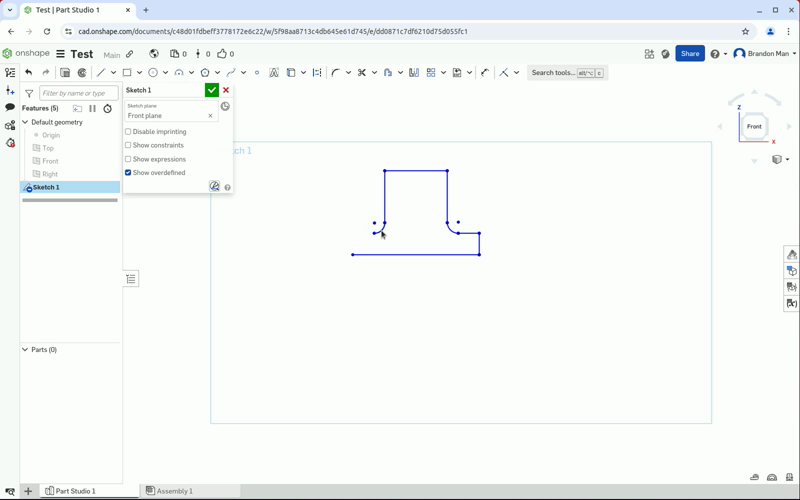
key(l)
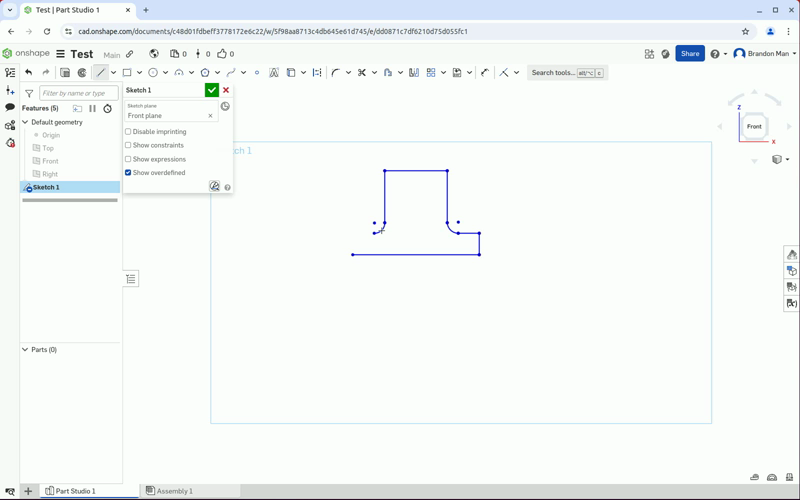
mouse_move(374, 233)
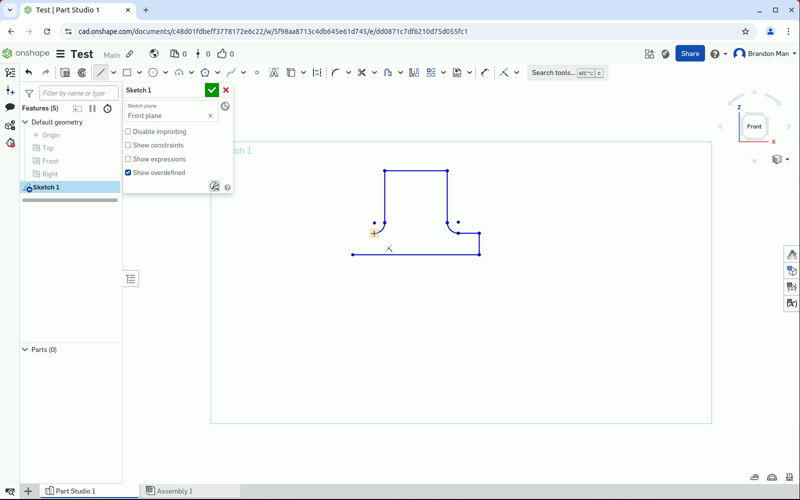
click(374, 233)
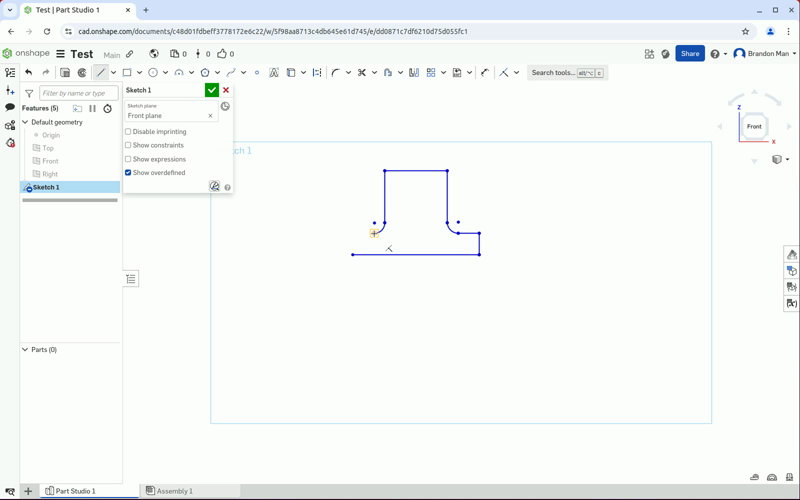
key_down(shift)
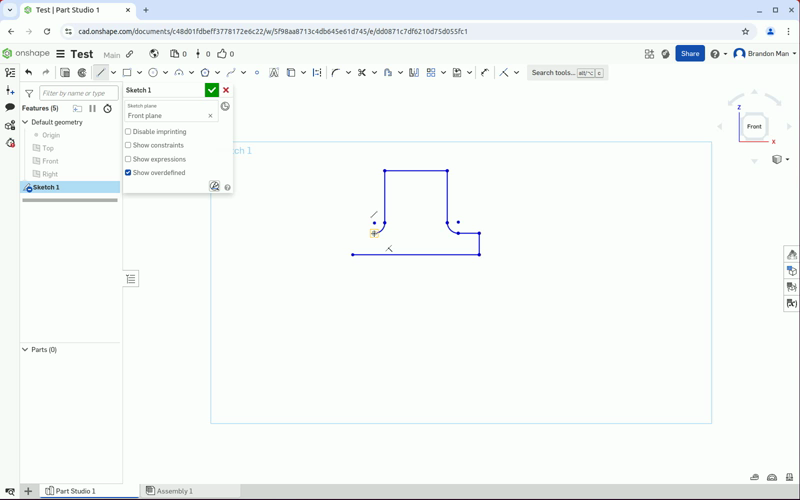
mouse_move(404, 233)
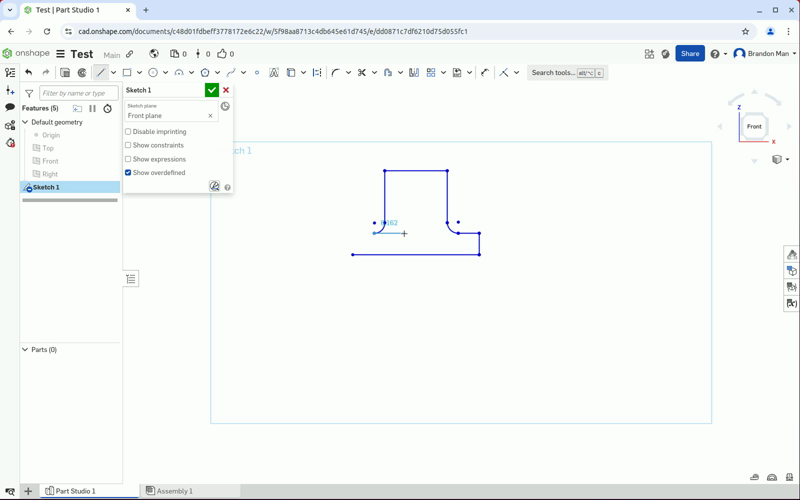
mouse_move(352, 233)
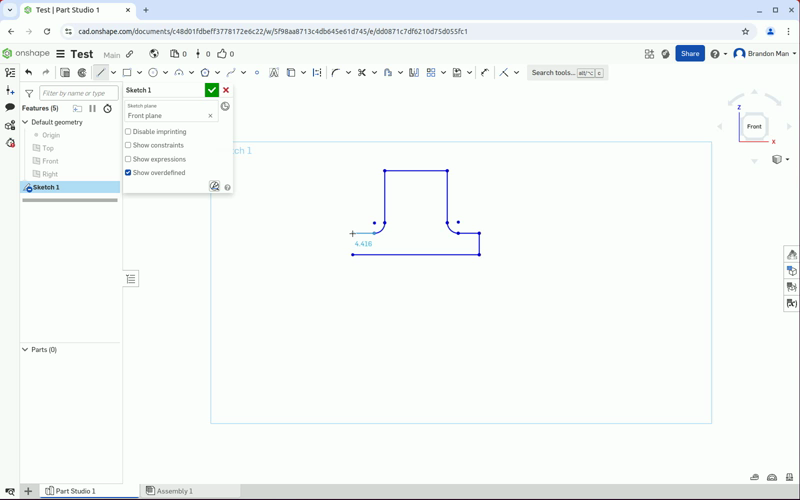
click(352, 233)
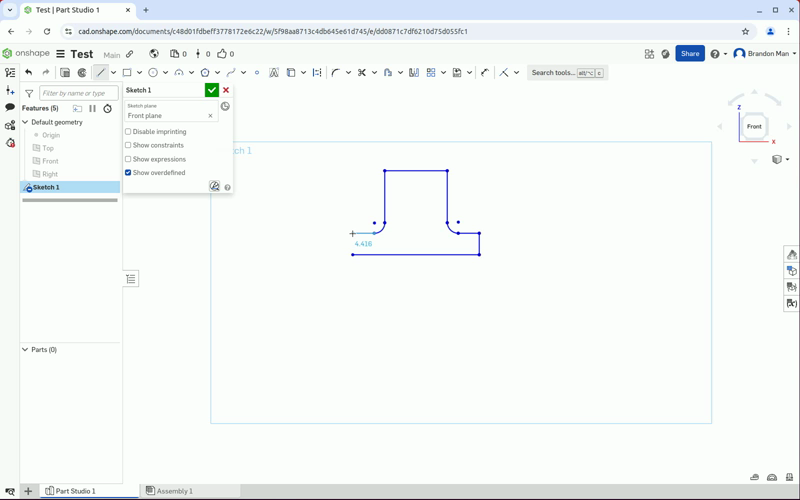
key_up(shift)
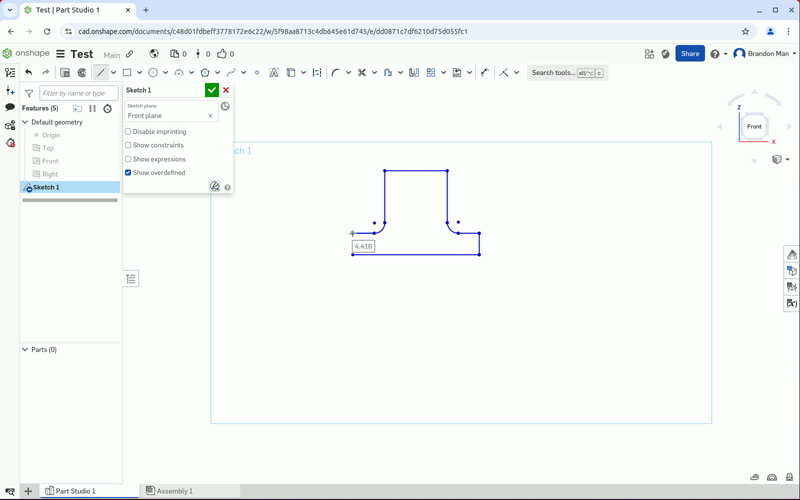
mouse_move(382, 233)
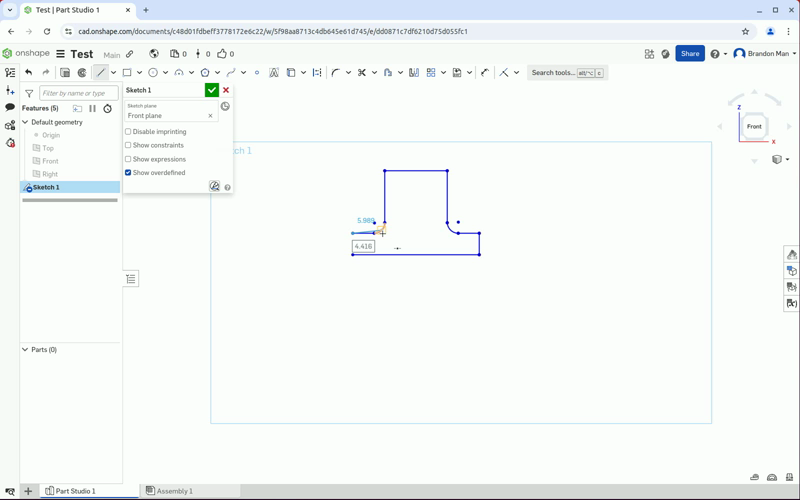
key_down(shift)
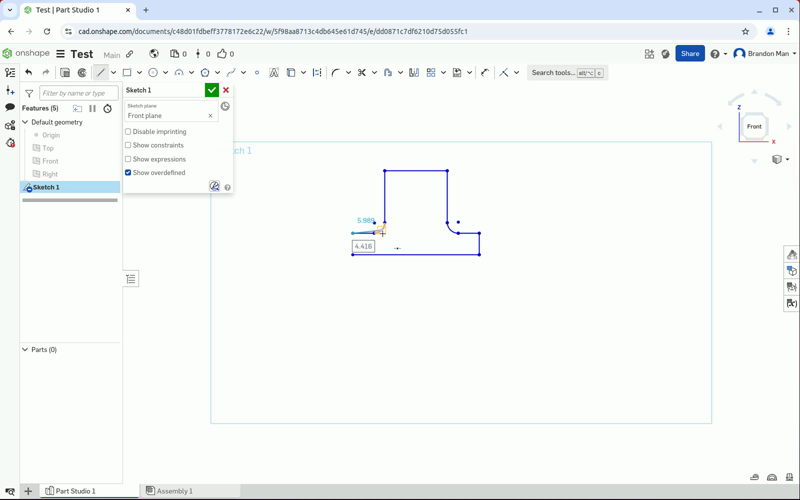
mouse_move(352, 254)
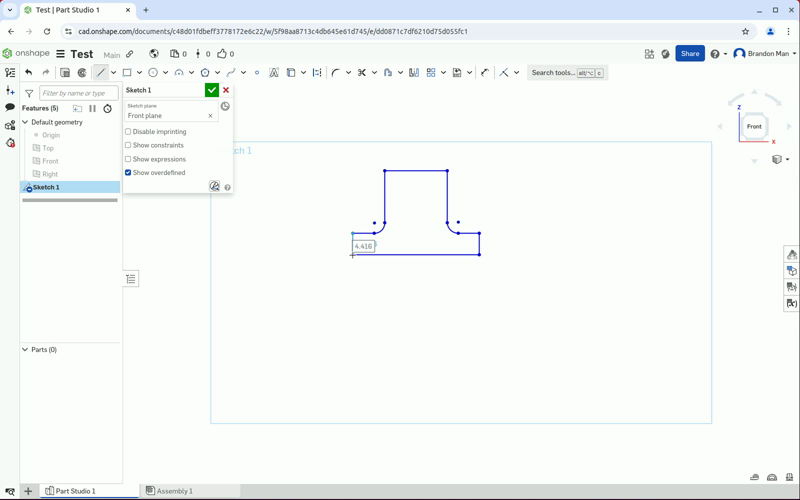
key_up(shift)
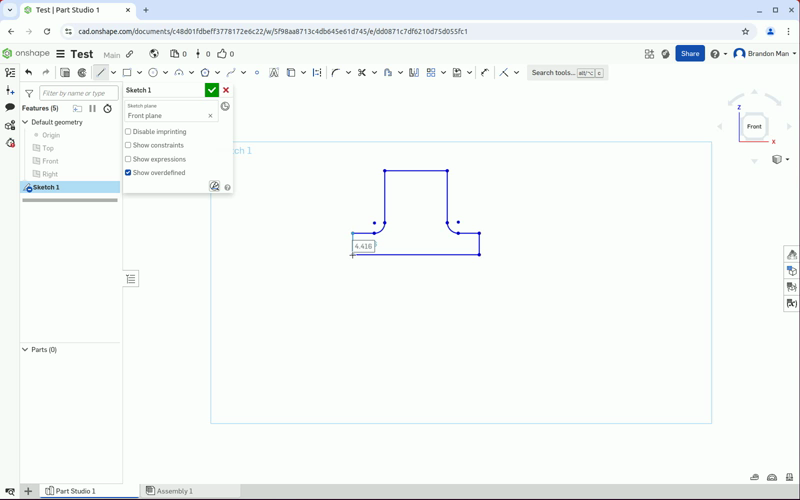
click(352, 254)
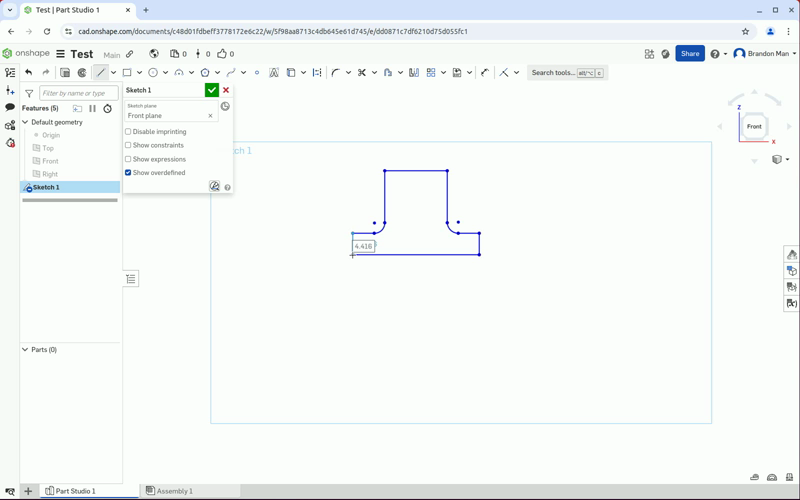
key(esc)
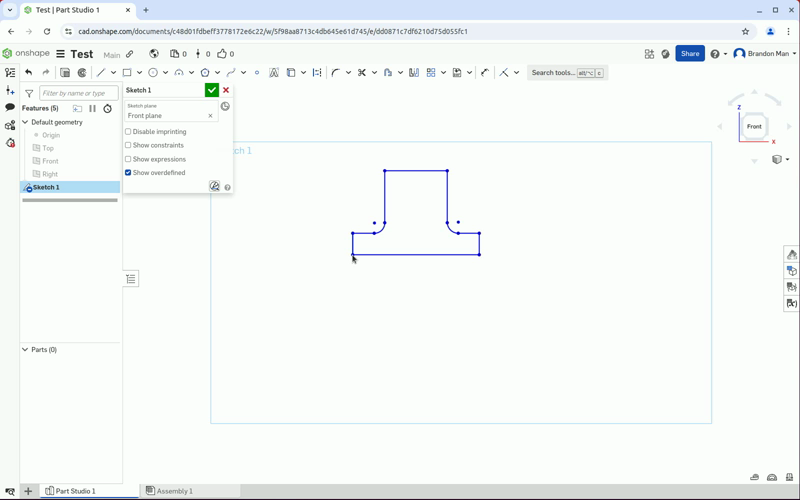
mouse_move(457, 250)
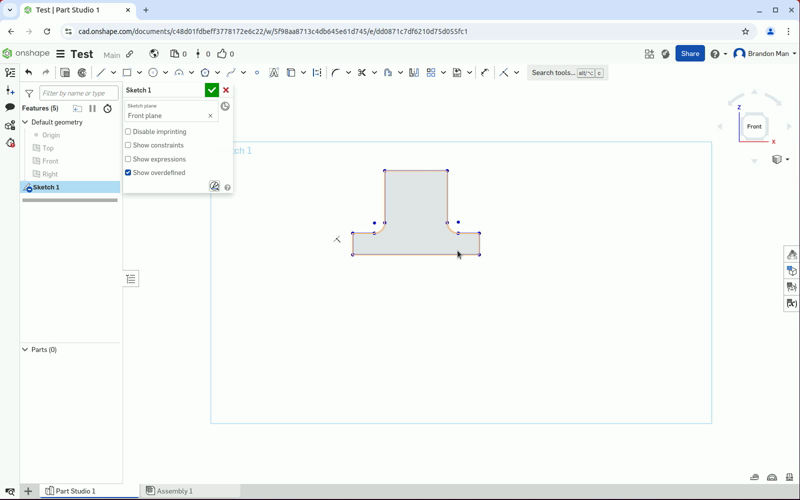
click(457, 250)
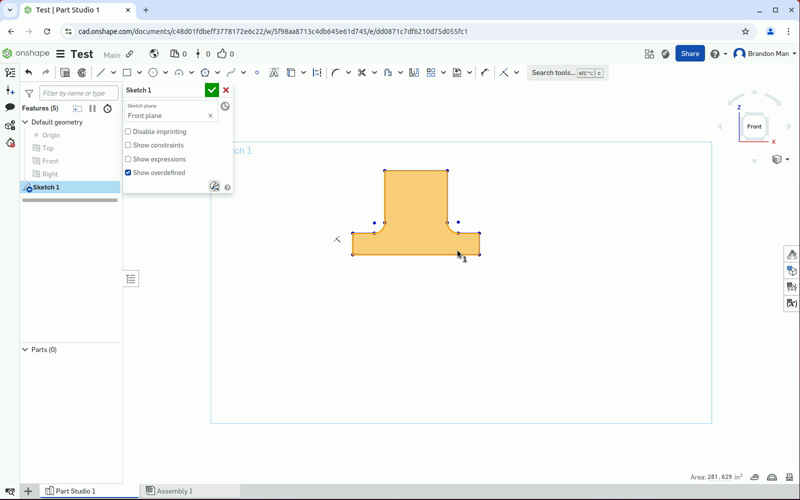
mouse_move(73, 352)
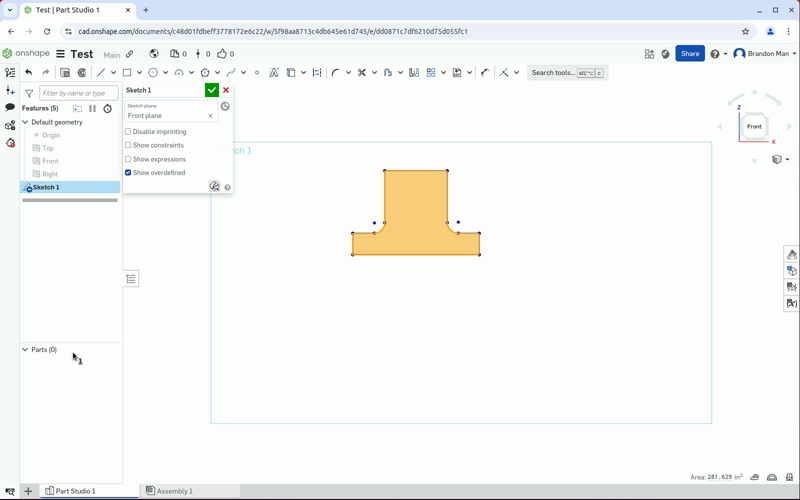
key(shift+y)
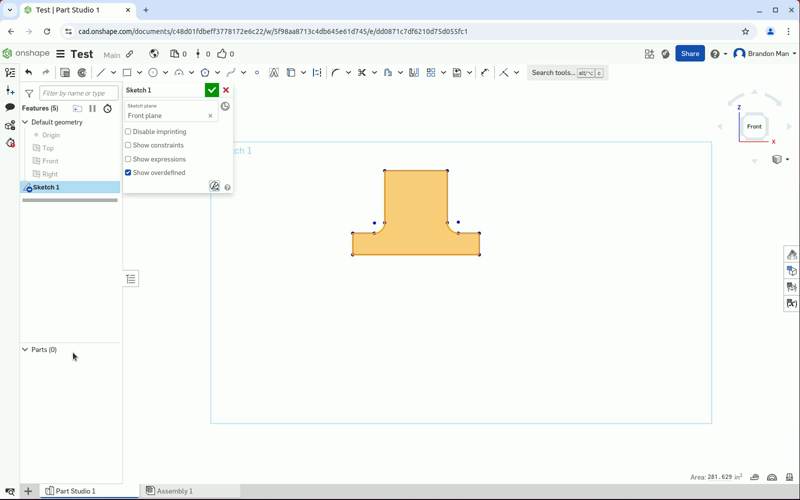
key(shift+e)
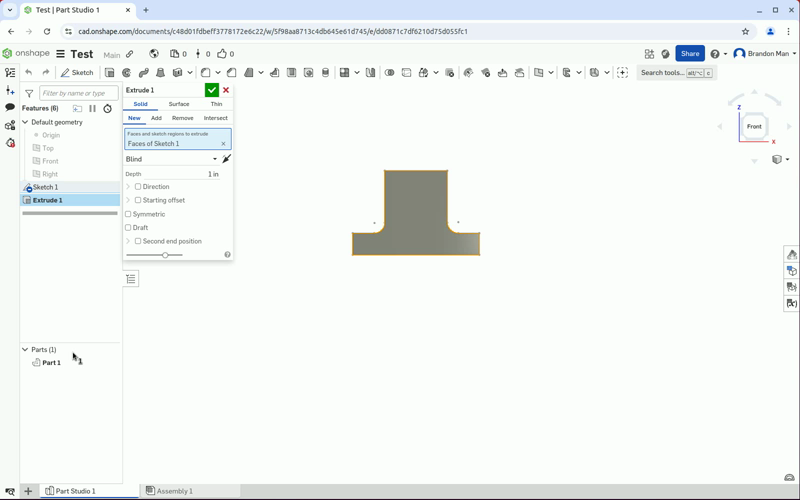
mouse_move(143, 106)
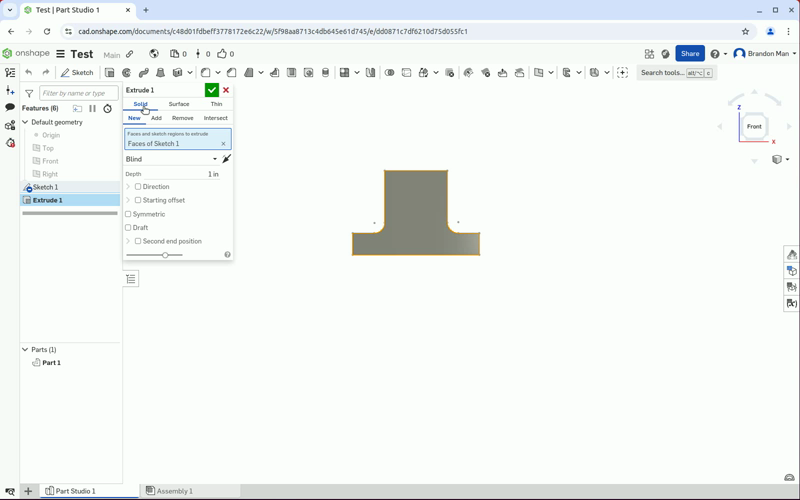
click(143, 106)
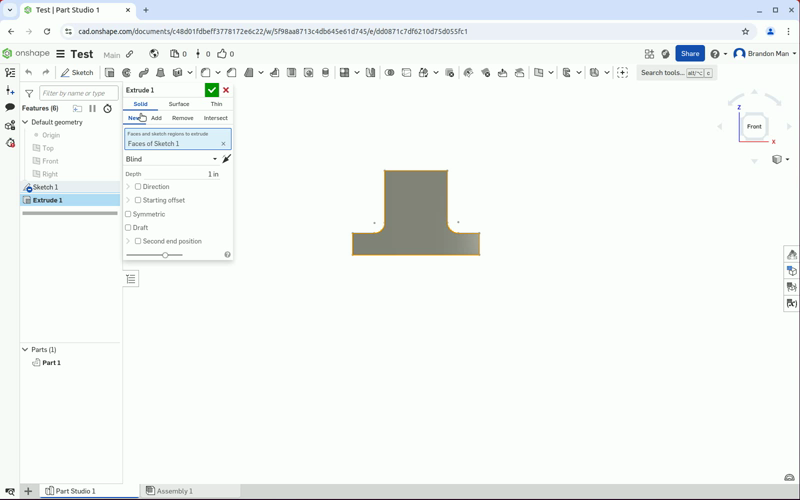
mouse_move(137, 120)
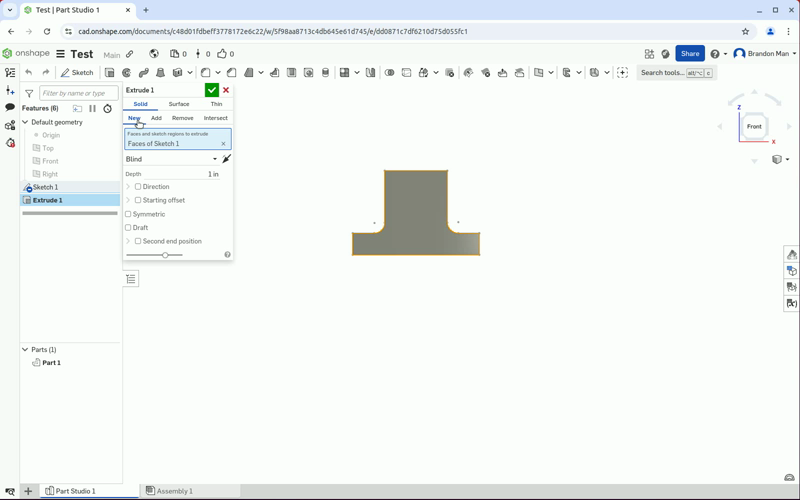
click(137, 120)
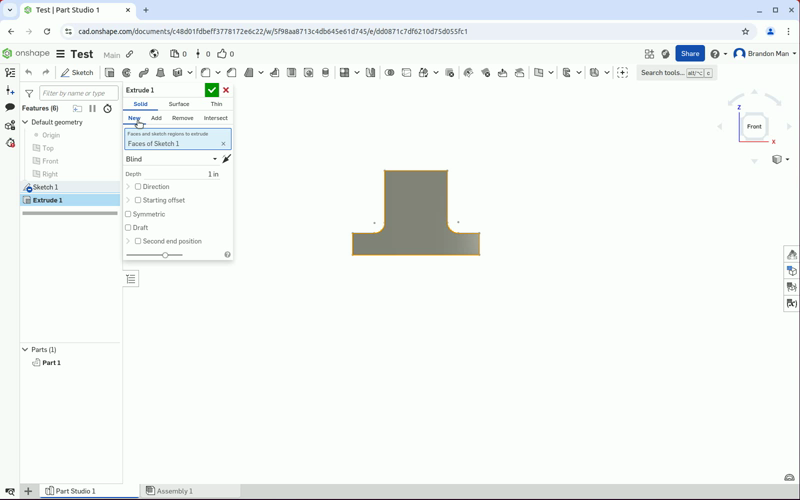
key(tab, 4)
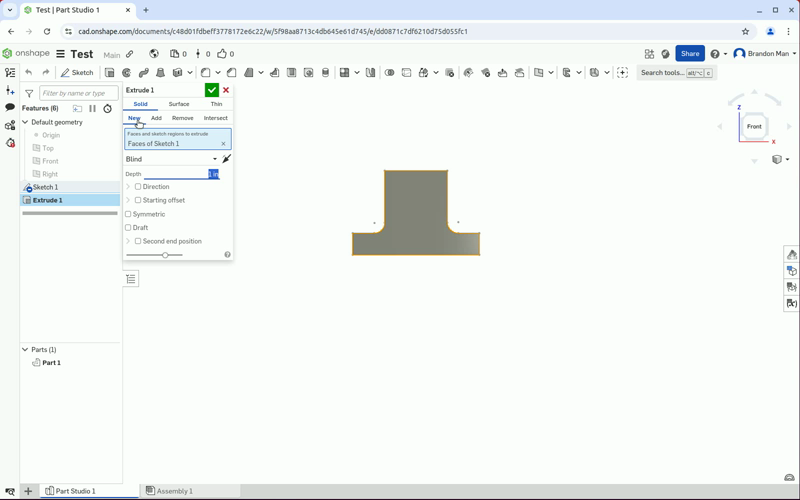
text(12.998)
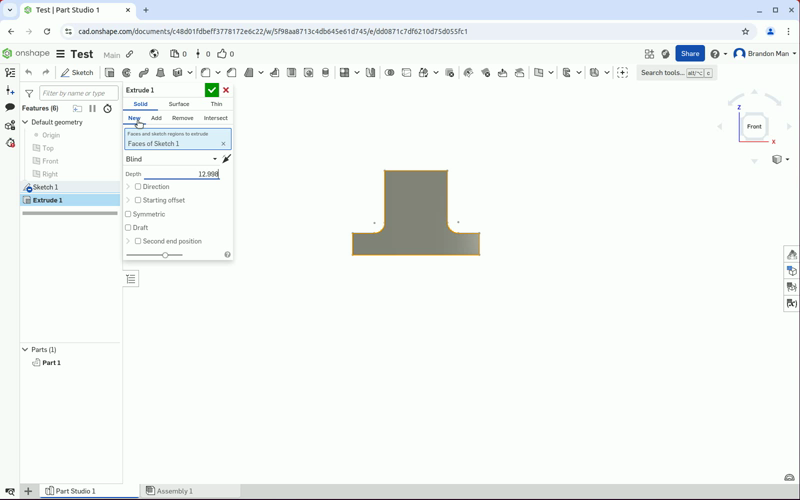
key(enter)
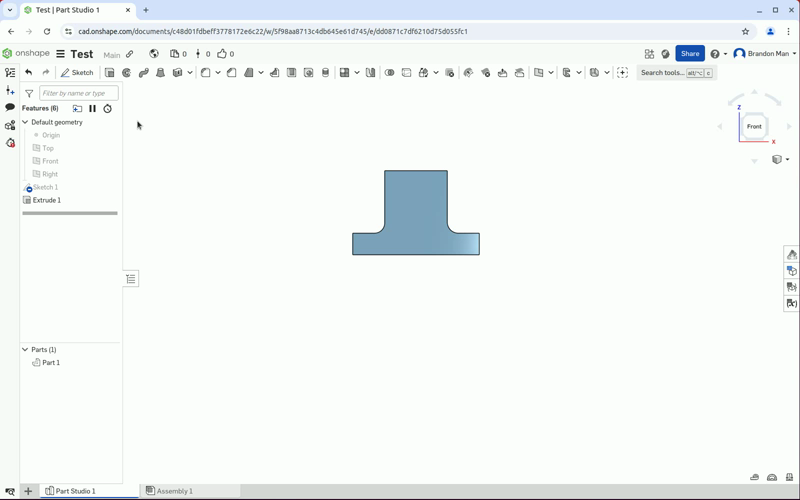
key(shift+h)
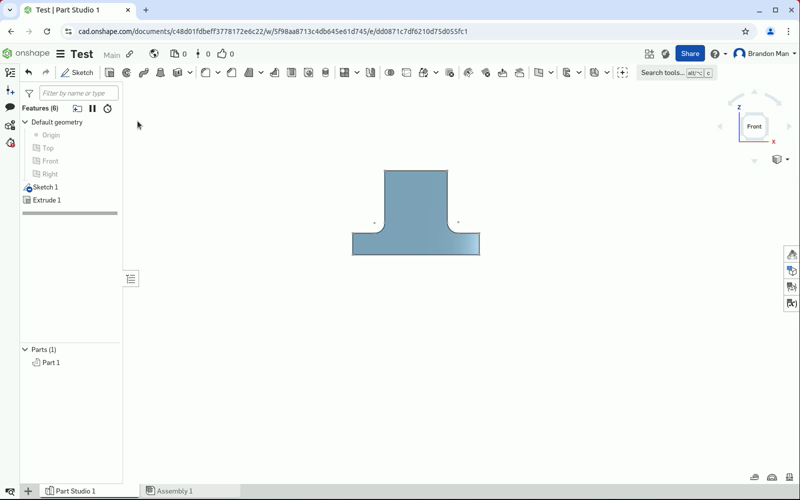
key(shift+h)
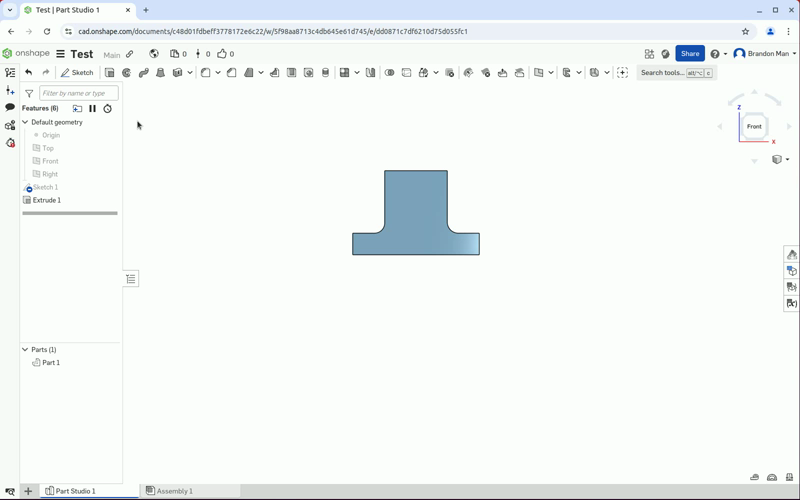
mouse_move(73, 189)
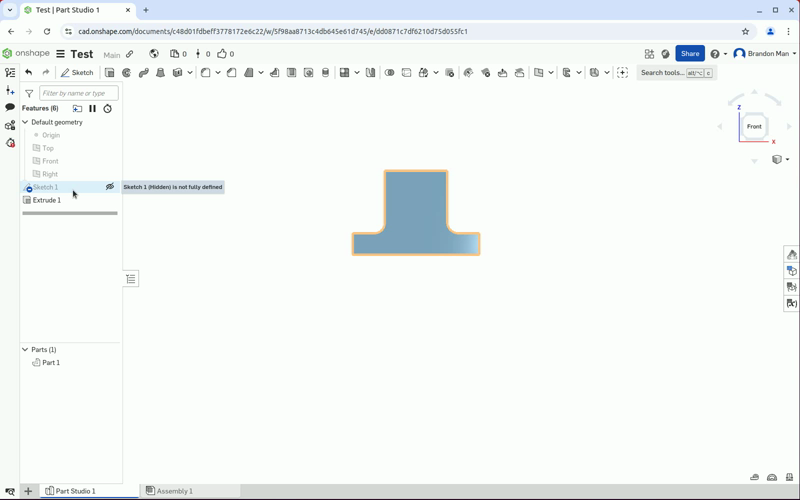
click(73, 189)
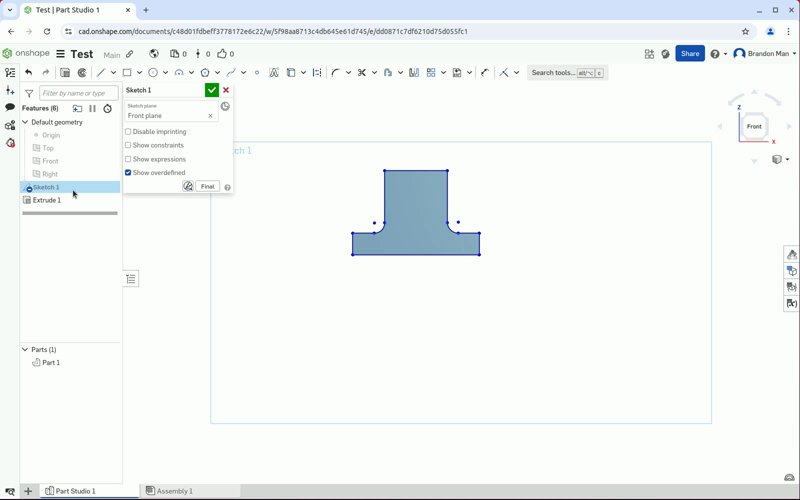
mouse_move(229, 92)
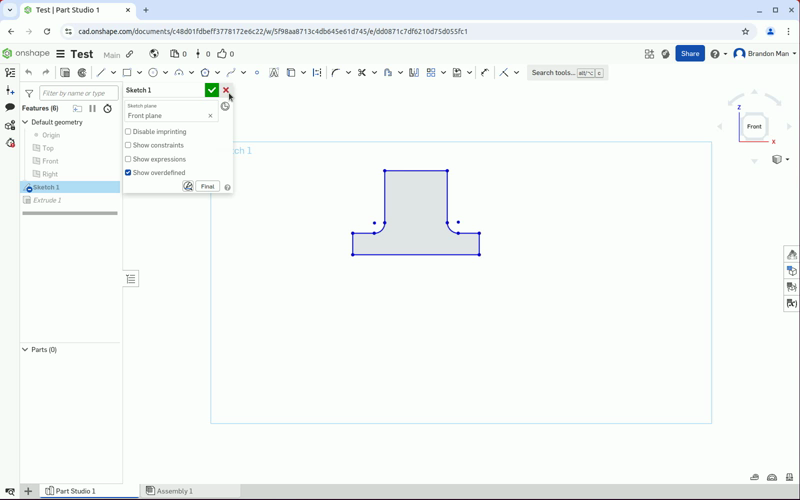
click(229, 92)
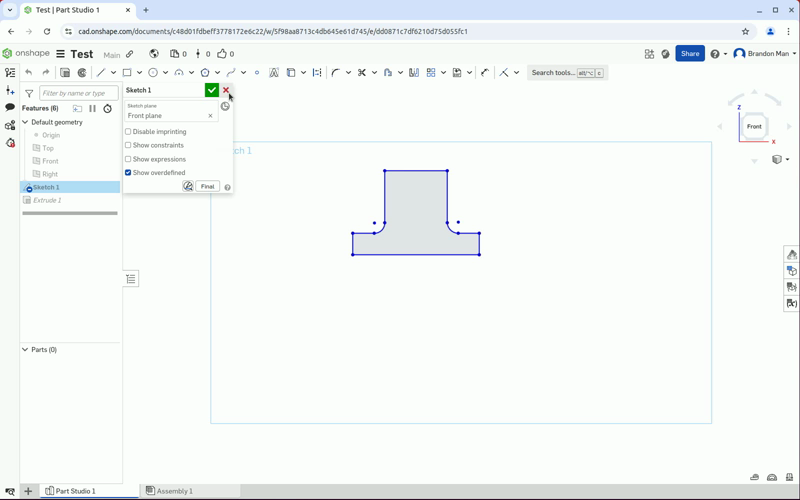
key(shift+s)
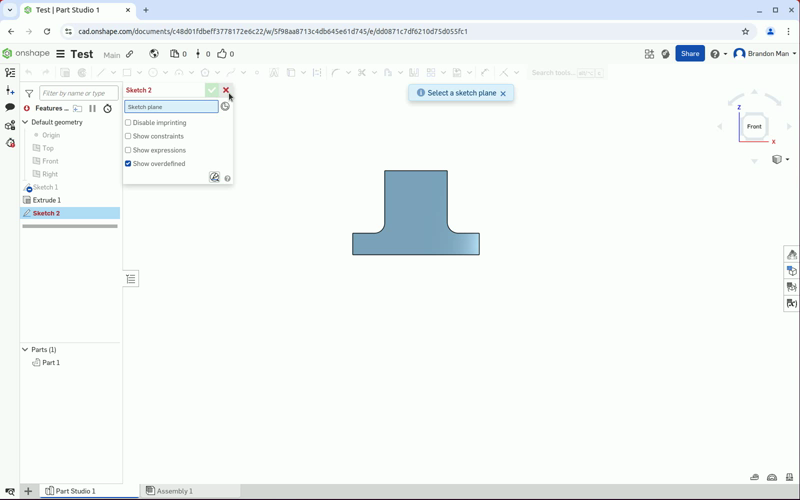
mouse_move(73, 163)
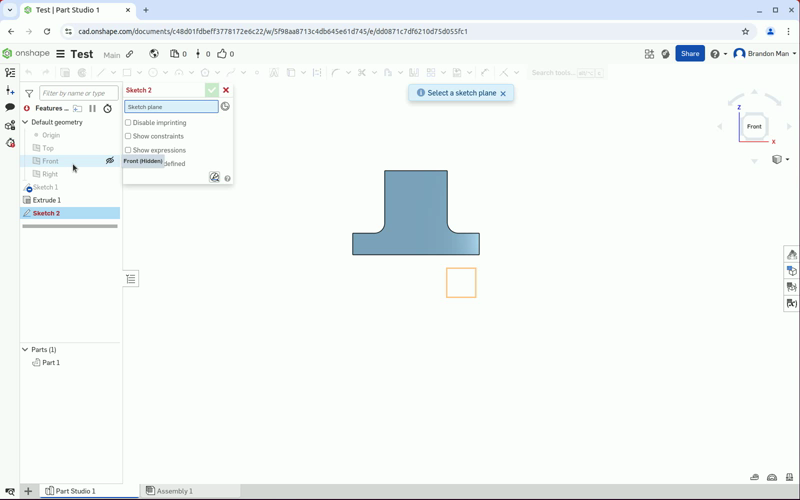
click(73, 163)
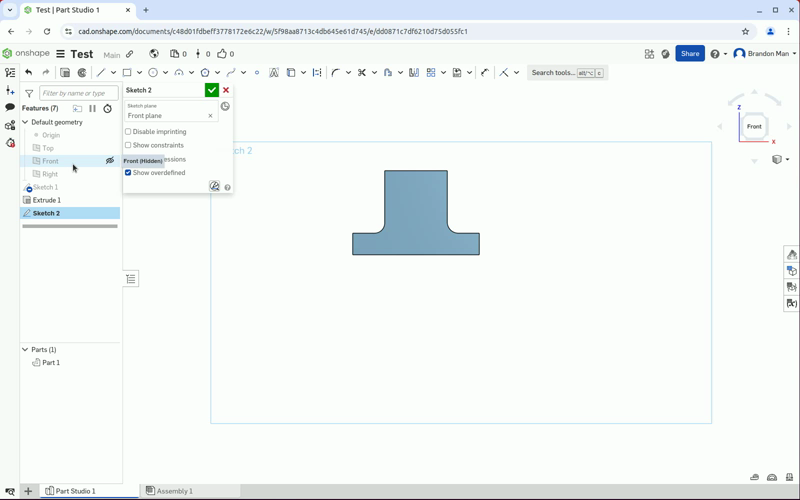
mouse_move(73, 352)
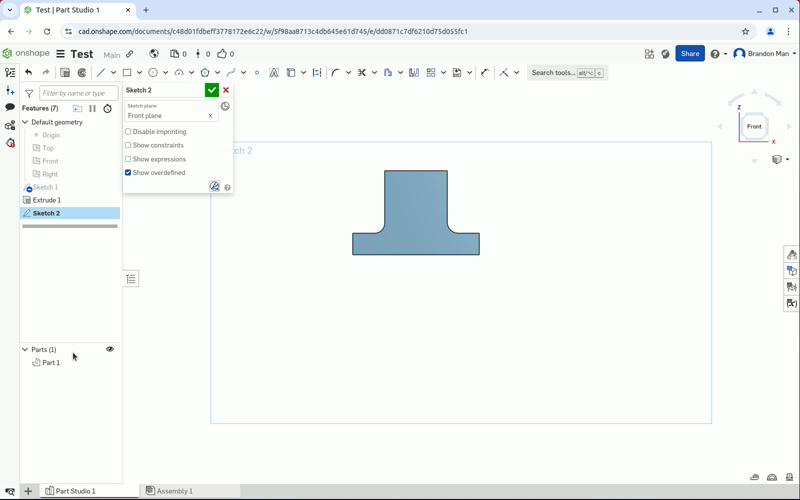
key(y)
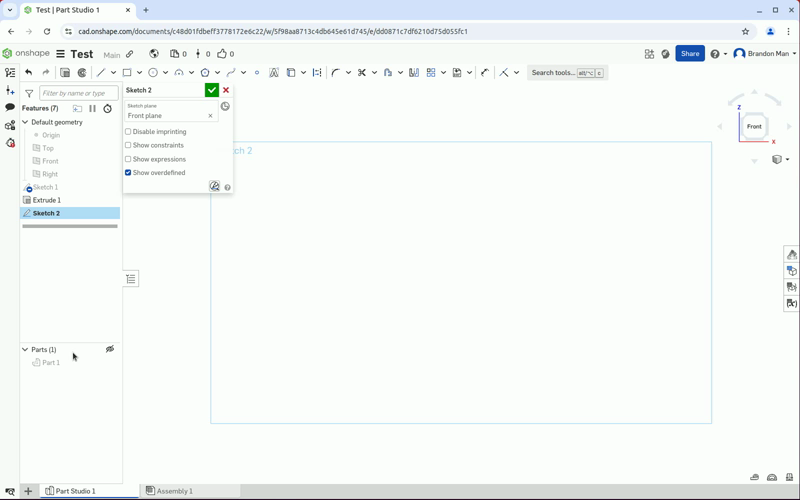
key(c)
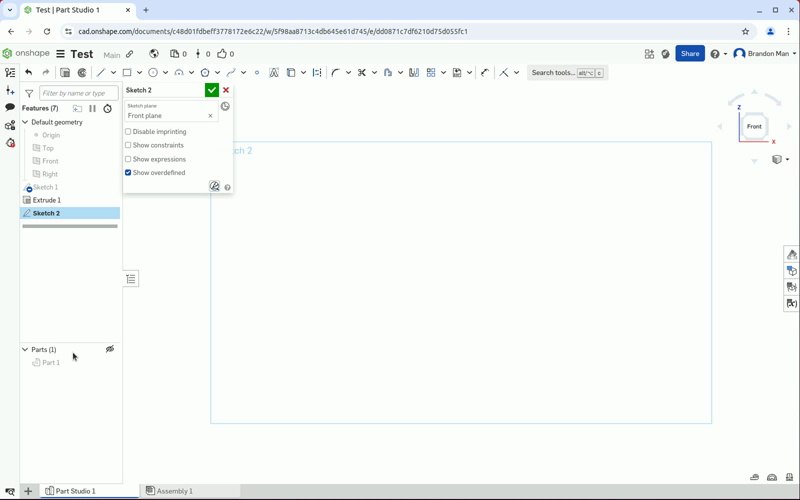
key_down(shift)
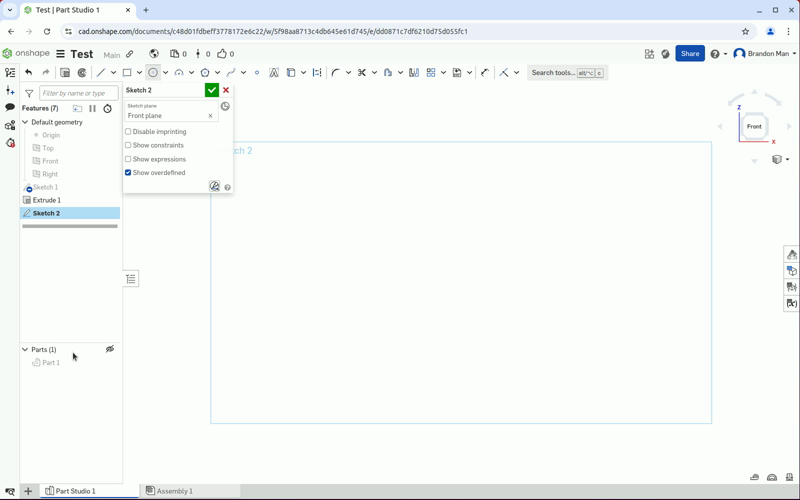
mouse_move(416, 201)
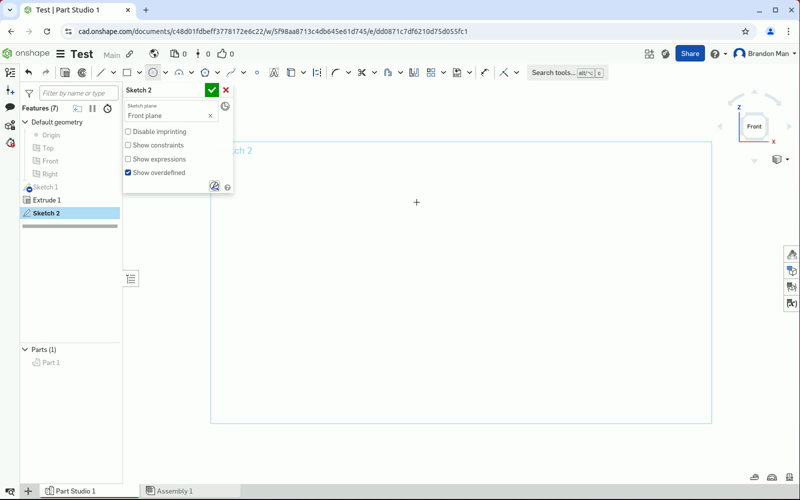
click(416, 201)
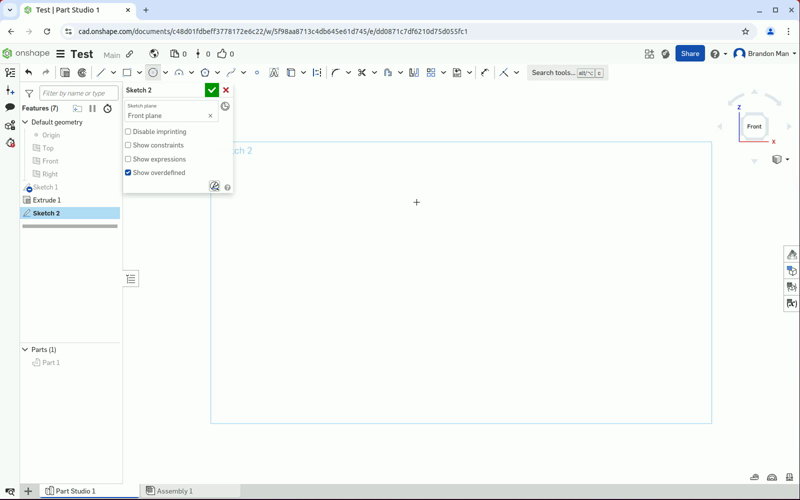
key_up(shift)
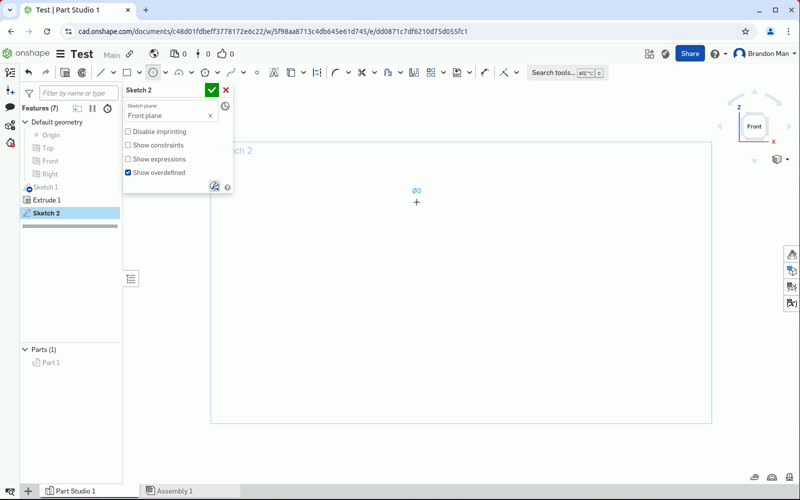
mouse_move(438, 201)
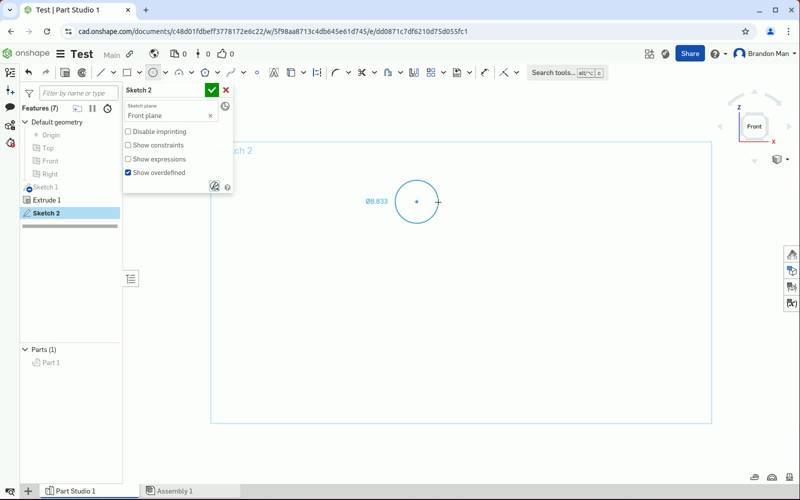
click(438, 201)
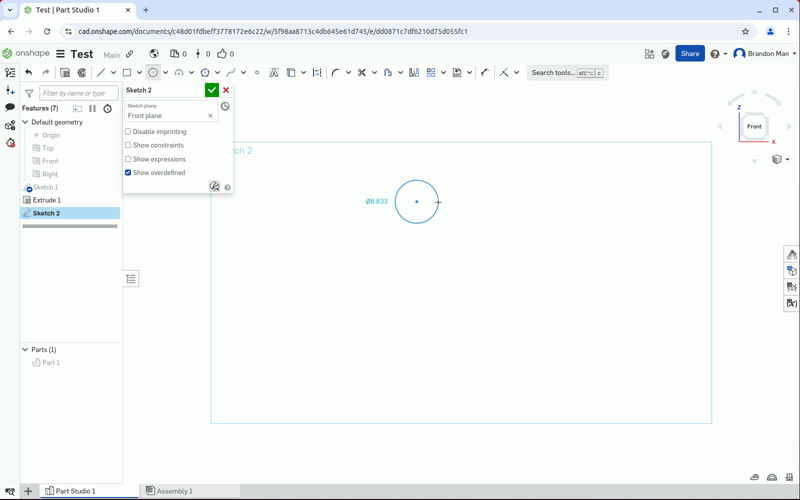
key(esc)
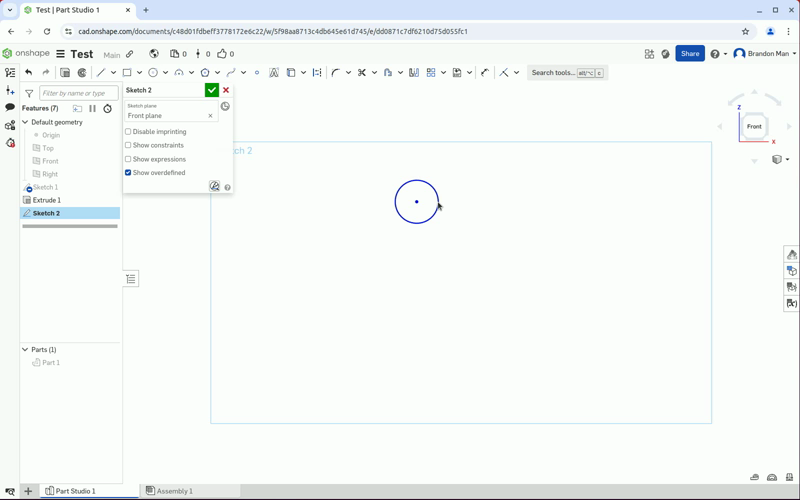
mouse_move(420, 197)
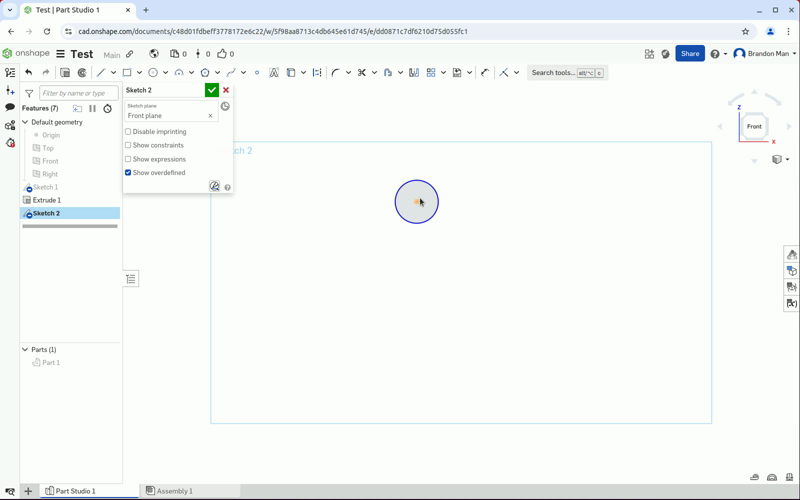
scroll(6)
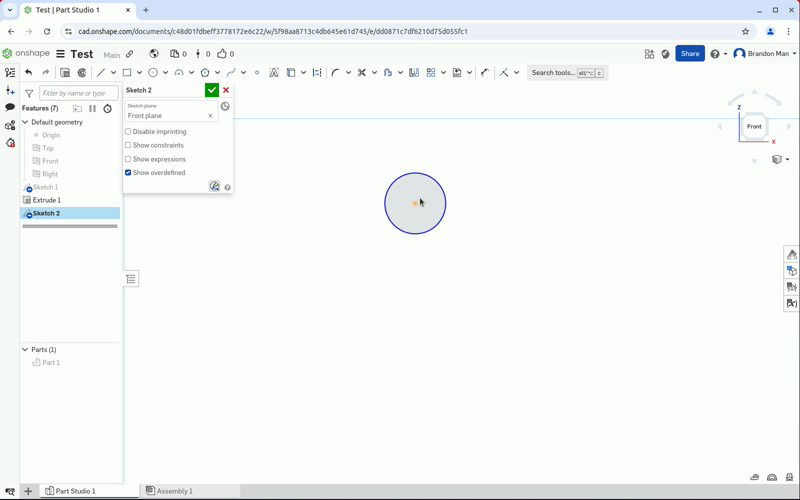
scroll(6)
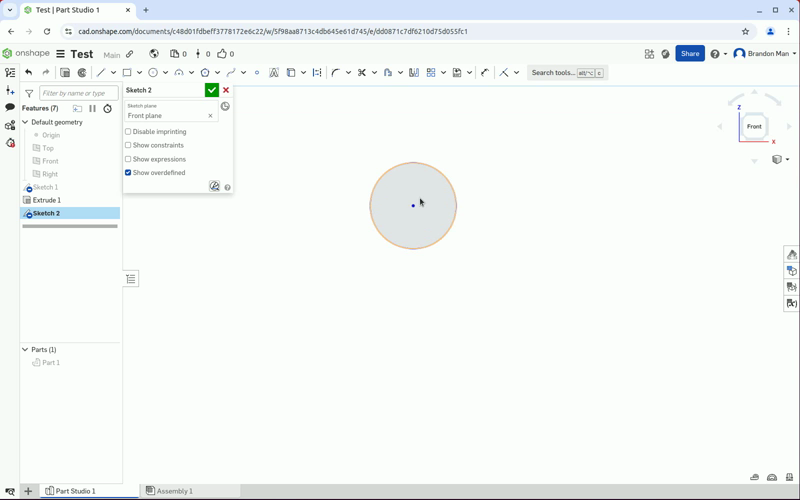
scroll(6)
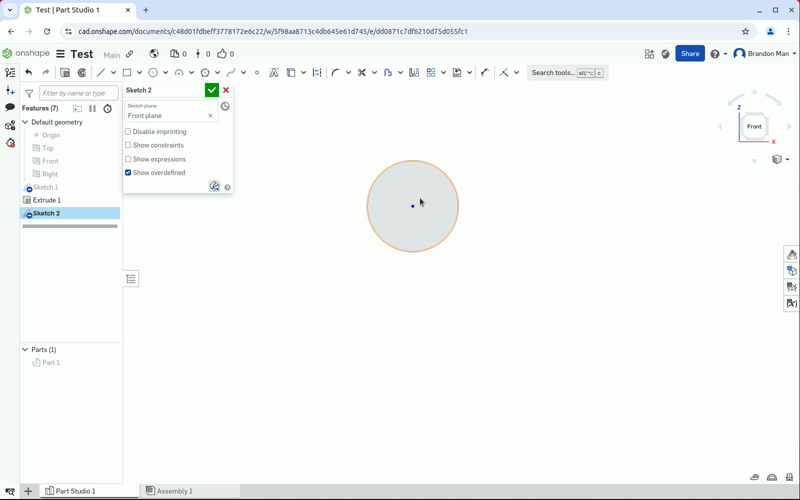
scroll(6)
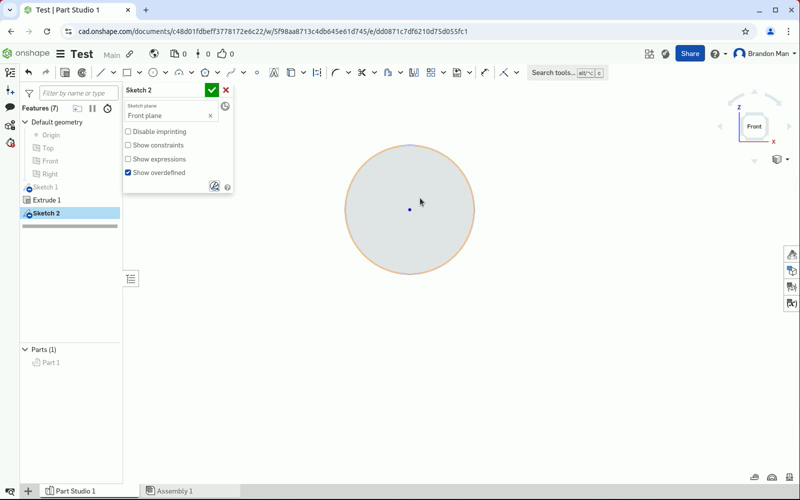
scroll(6)
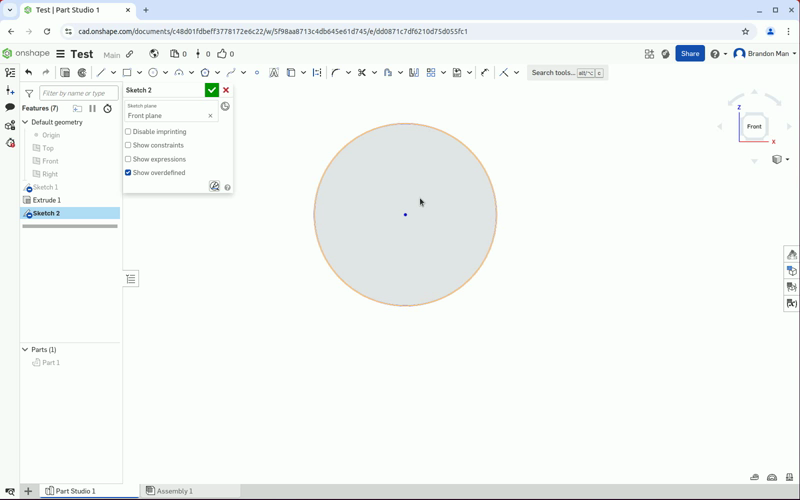
scroll(6)
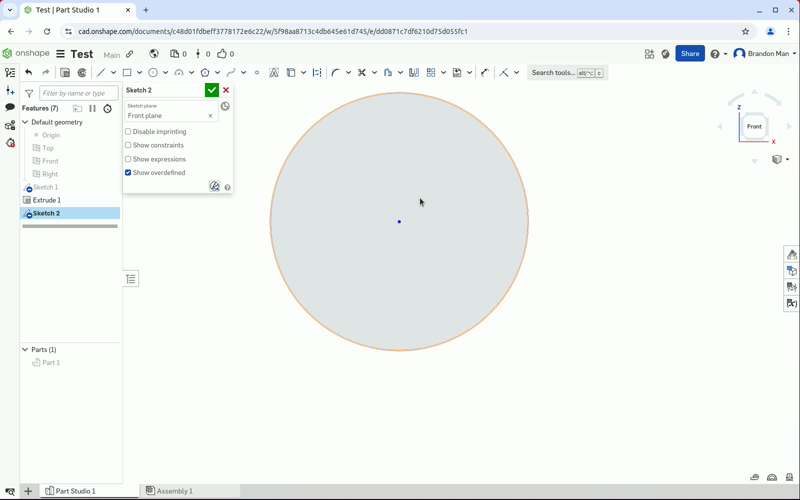
scroll(6)
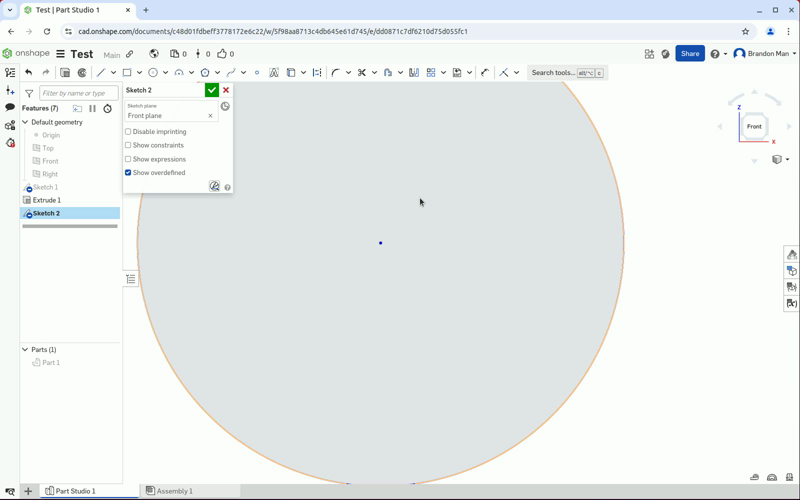
click(420, 197)
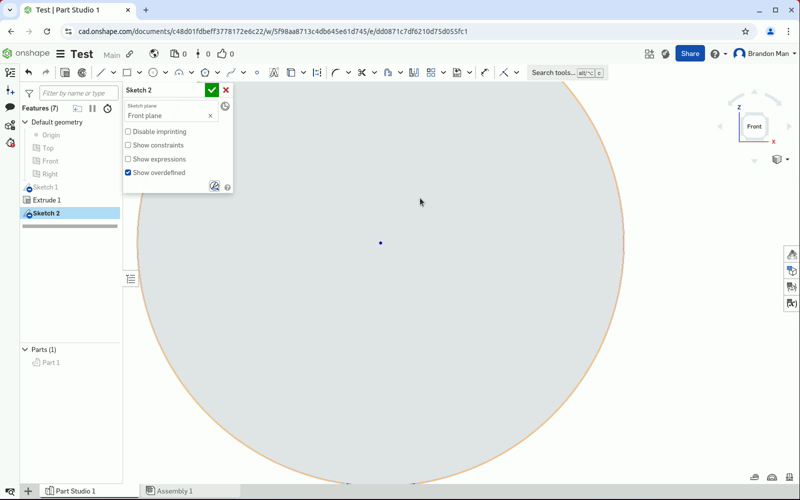
scroll(-6)
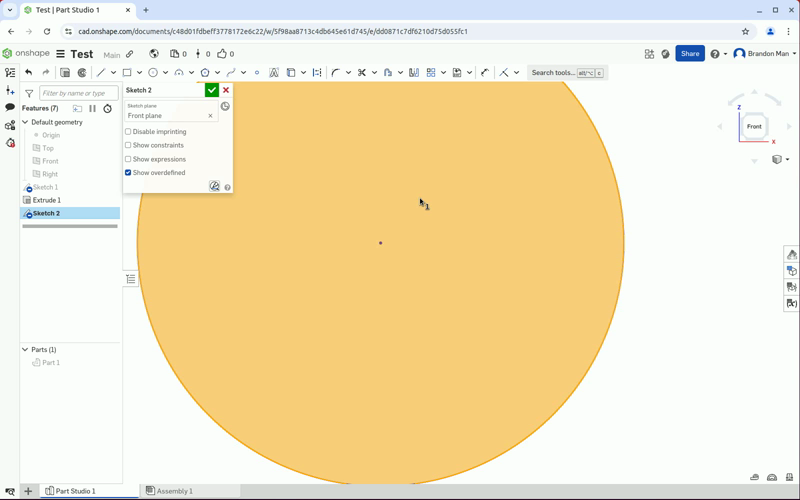
scroll(-6)
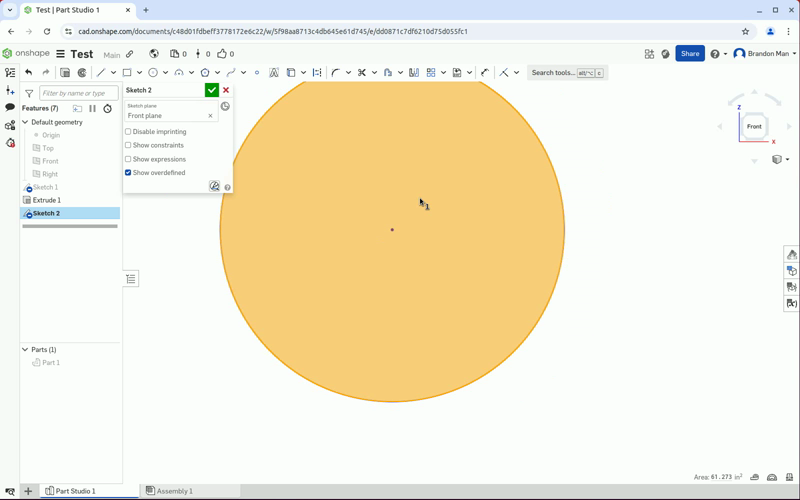
scroll(-6)
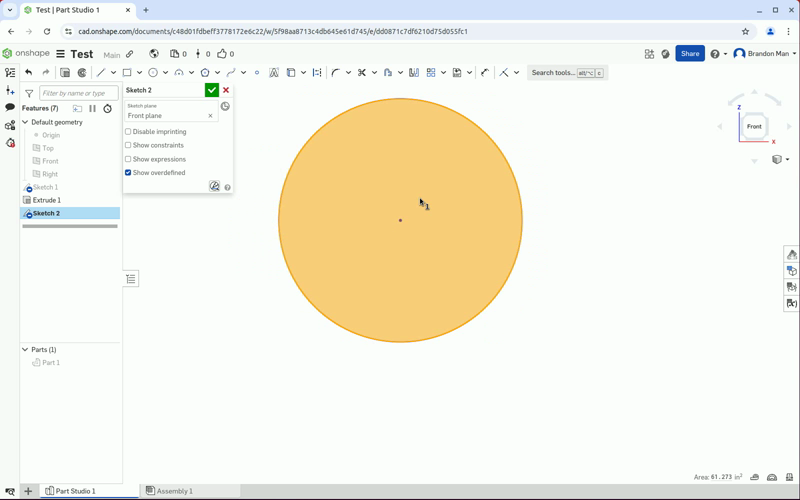
scroll(-6)
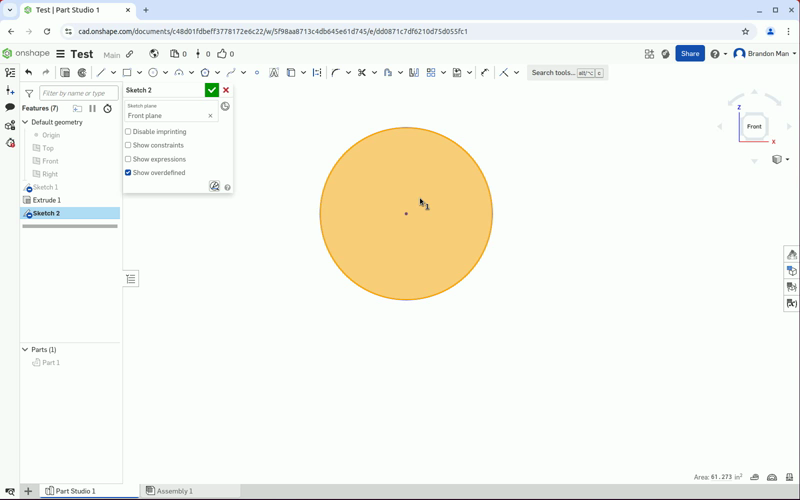
scroll(-6)
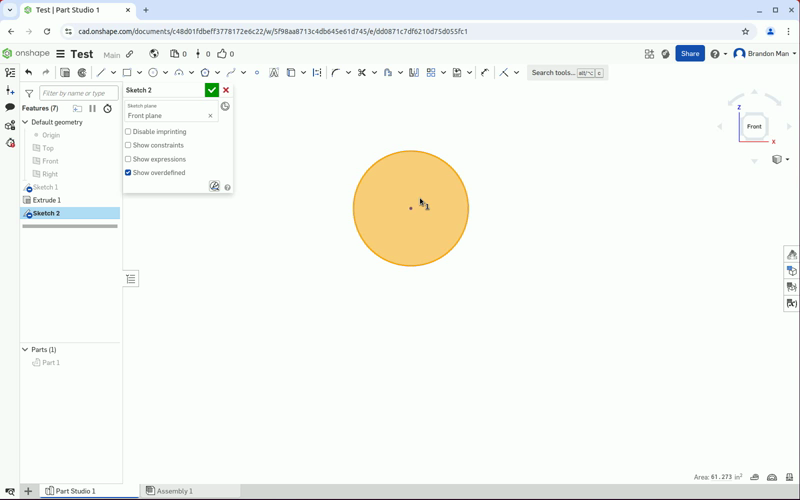
scroll(-6)
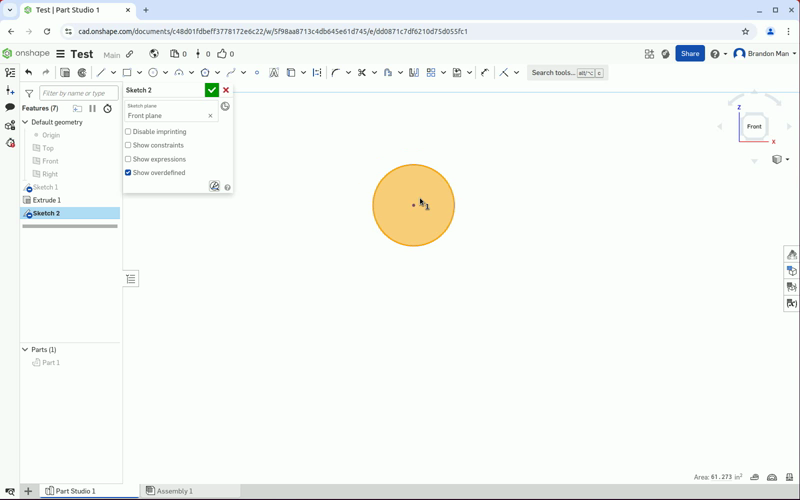
scroll(-6)
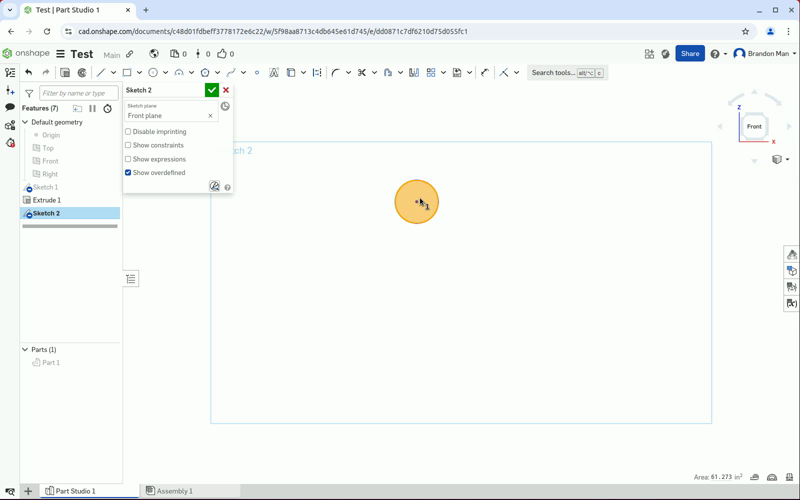
mouse_move(73, 352)
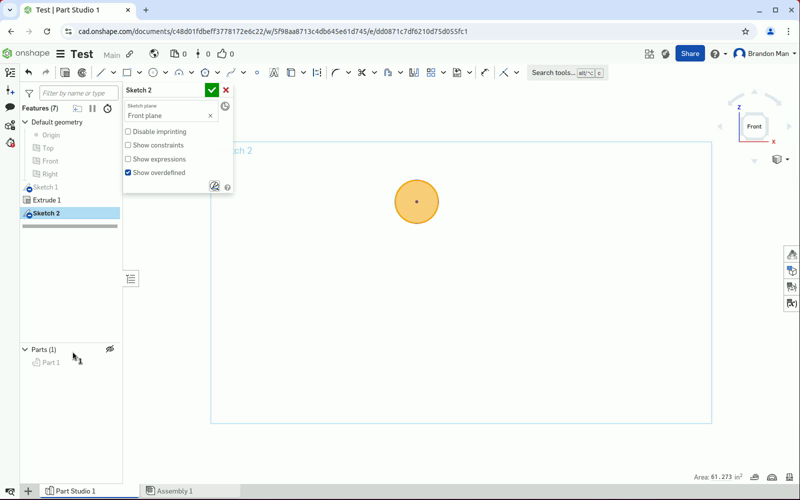
key(shift+y)
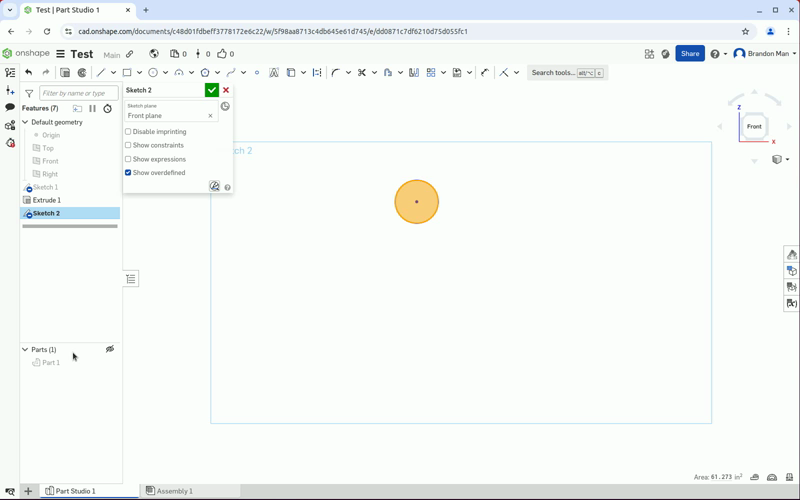
key(shift+e)
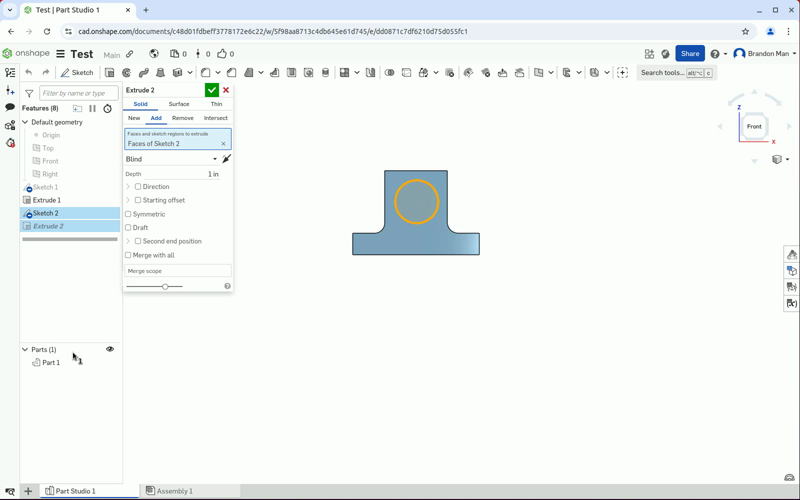
mouse_move(143, 106)
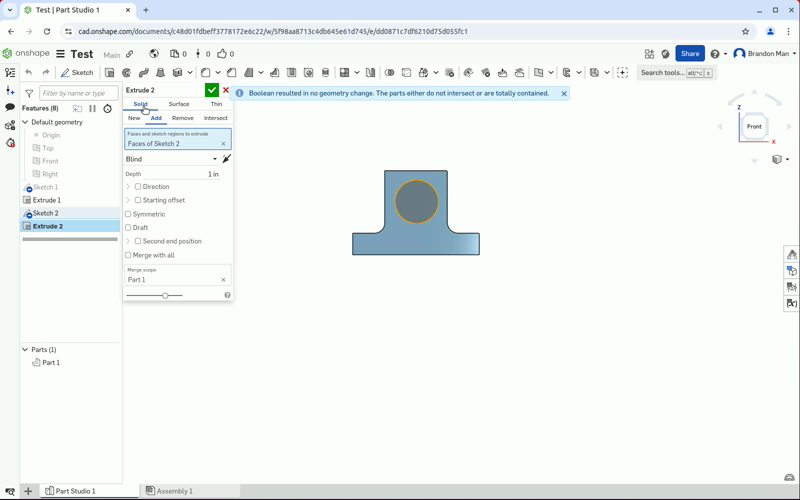
click(143, 106)
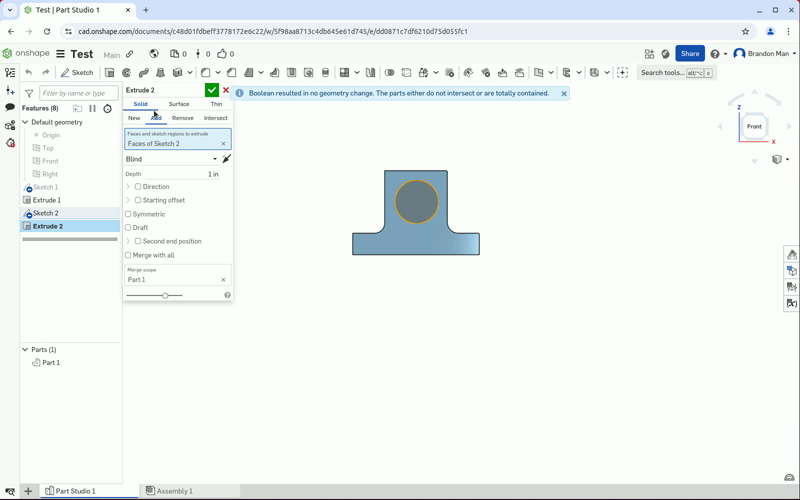
mouse_move(186, 120)
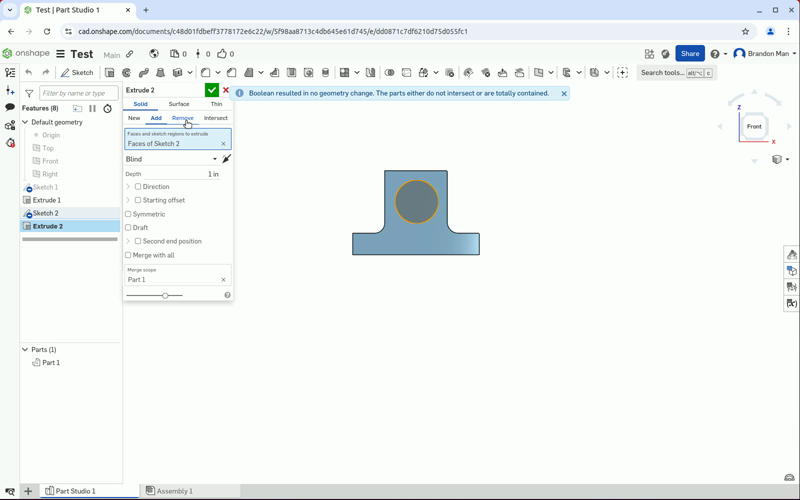
click(186, 120)
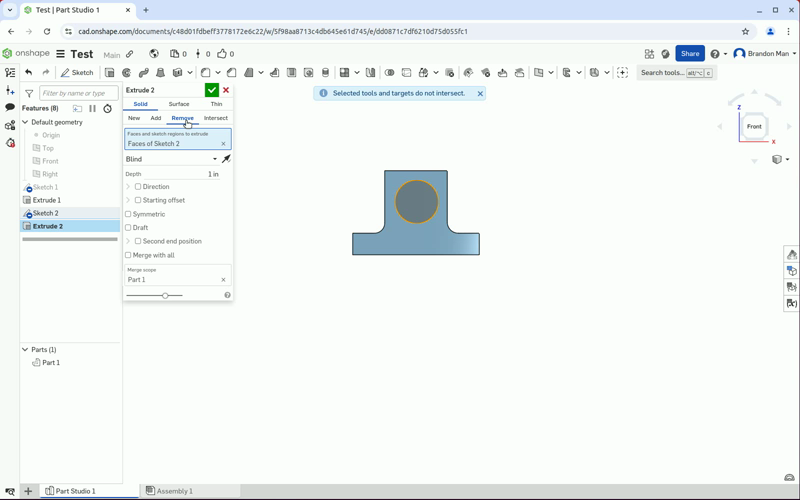
key(tab, 4)
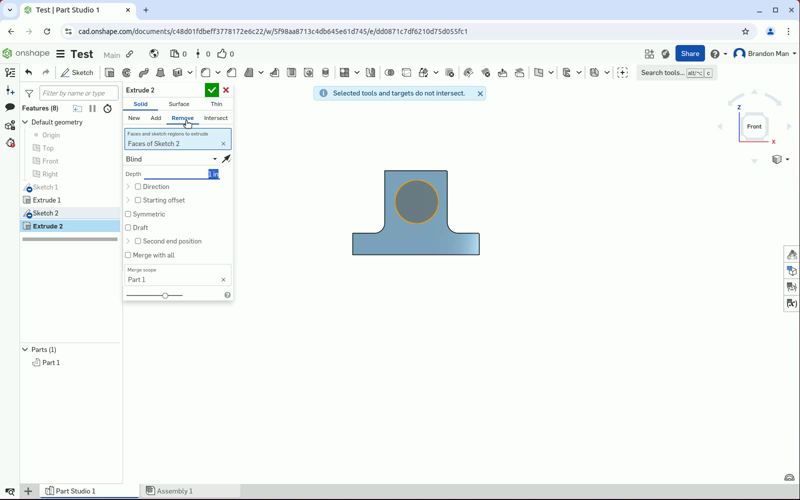
text(-12.998)
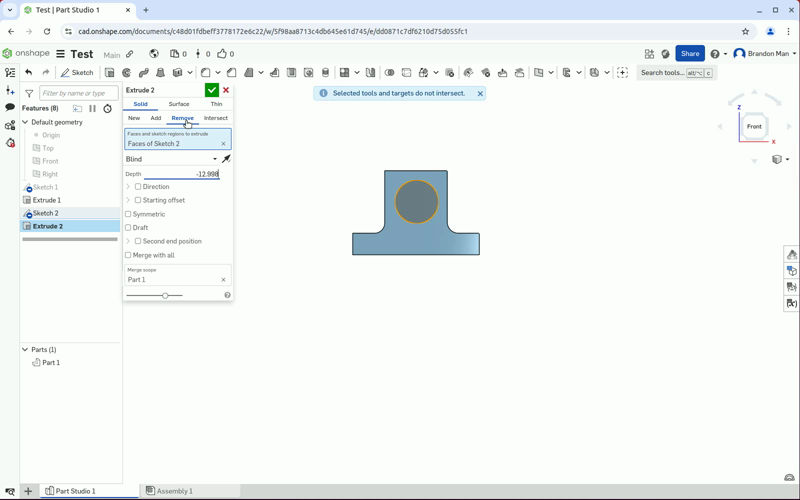
key(tab, 6)
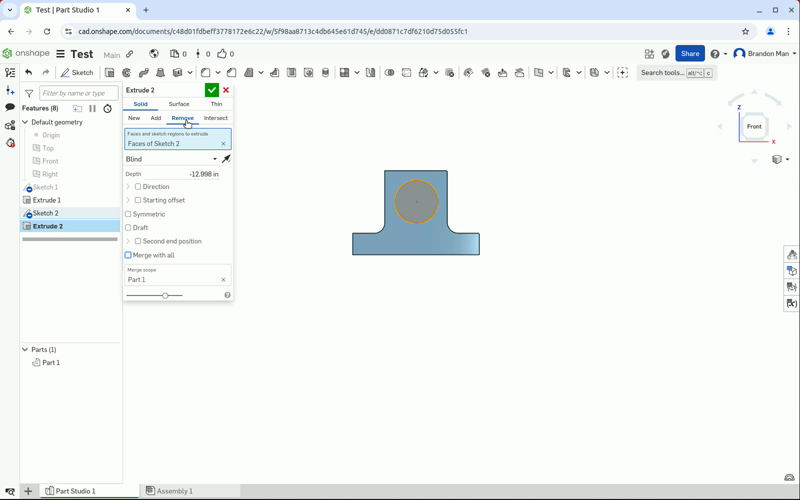
key(space)
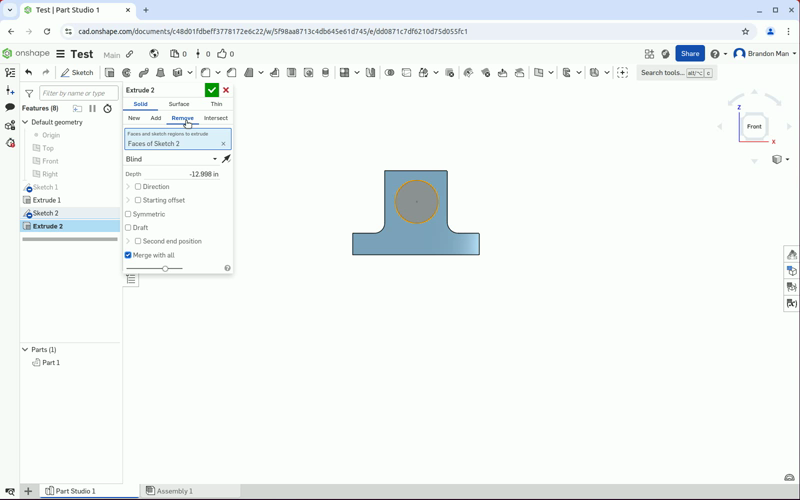
key(enter)
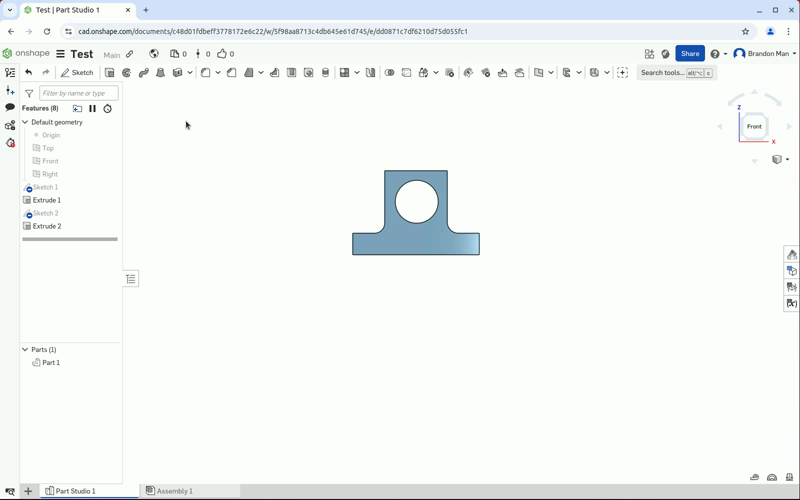
key(shift+h)
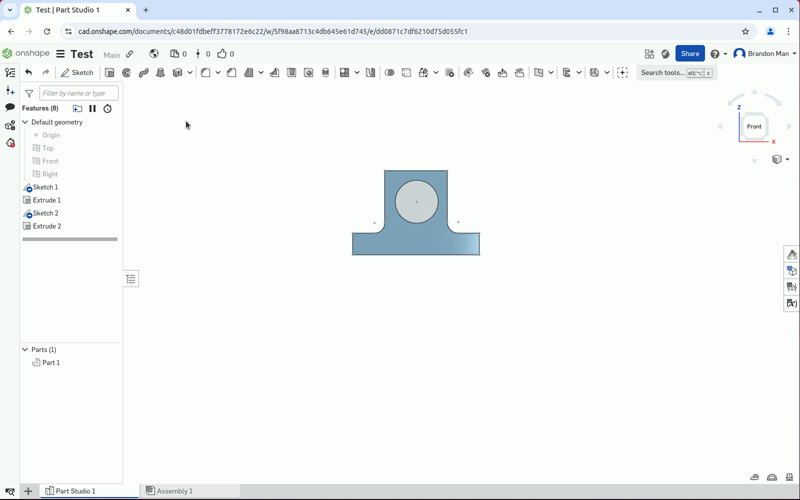
key(shift+h)
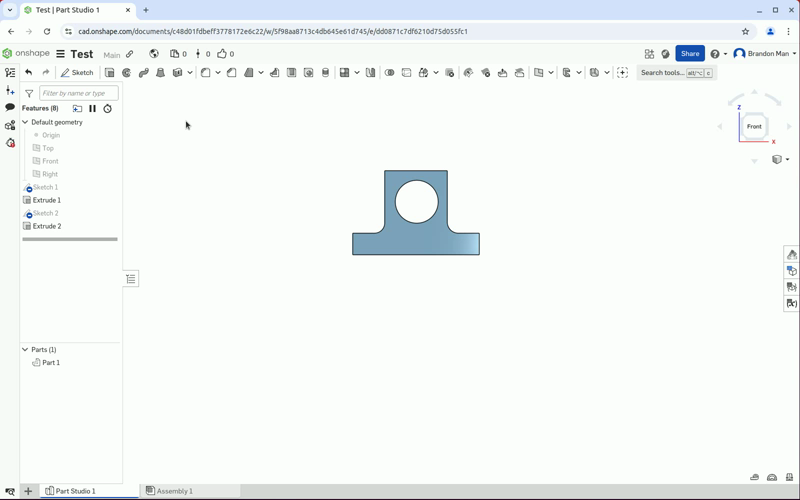
mouse_move(73, 189)
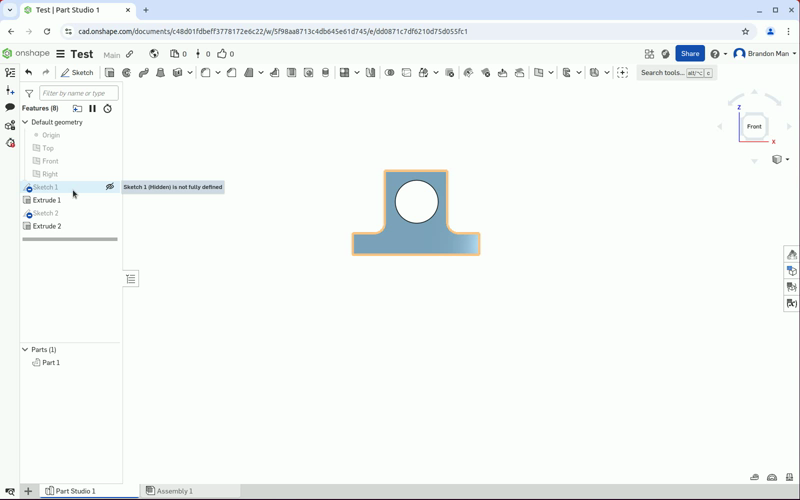
click(73, 189)
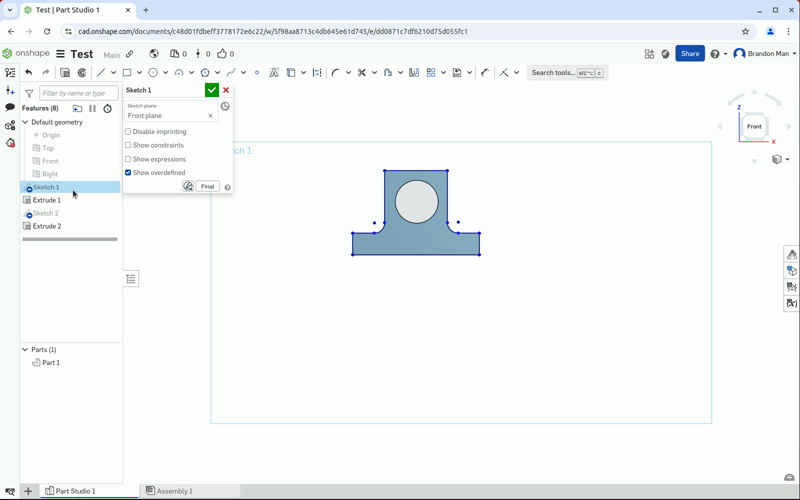
mouse_move(229, 92)
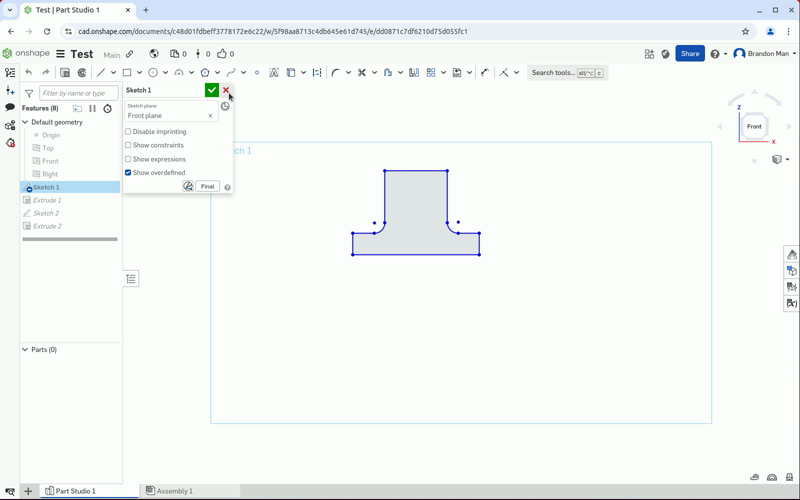
click(229, 92)
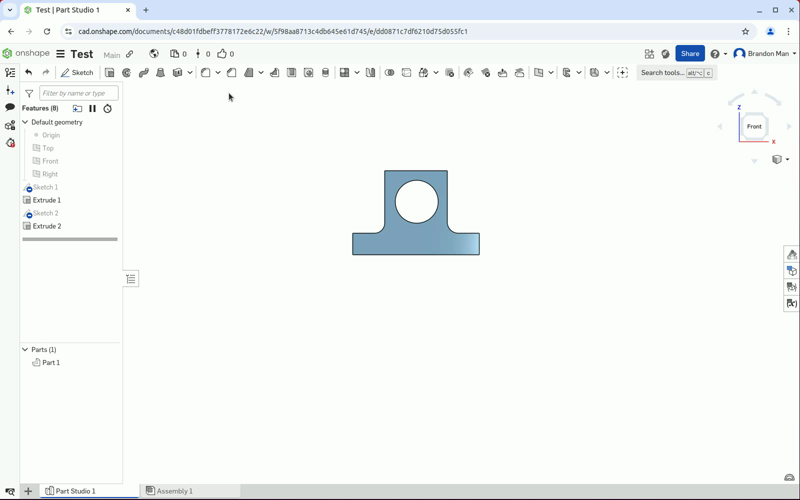
mouse_move(73, 352)
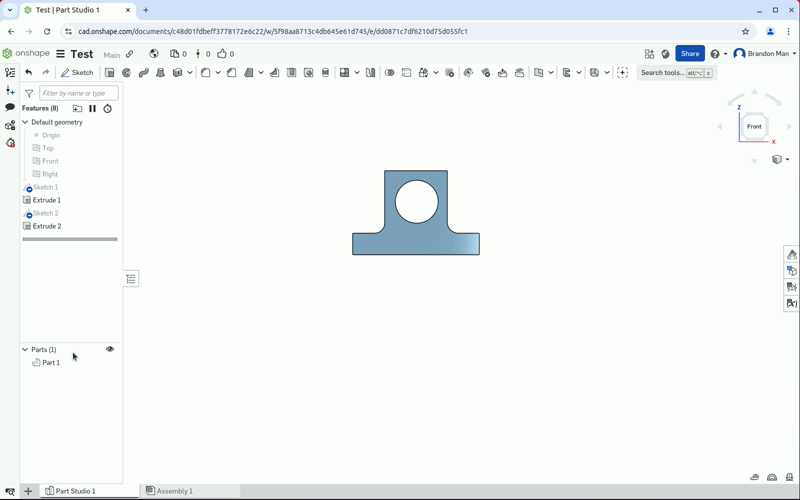
key(y)
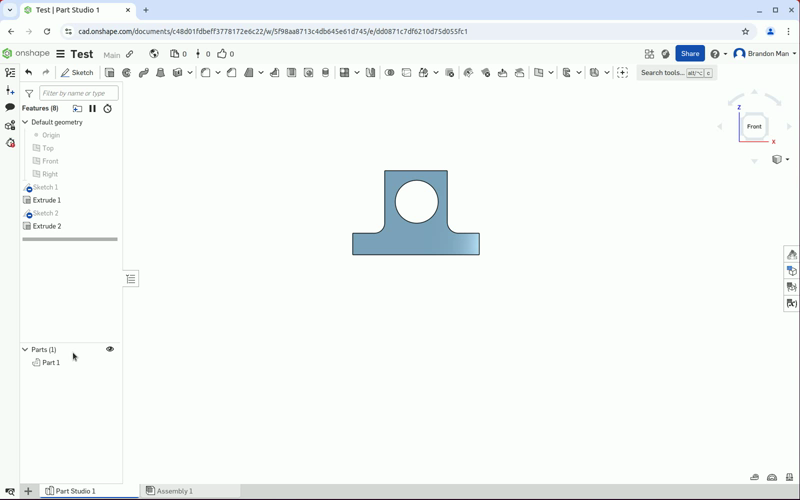
key(shift+p)
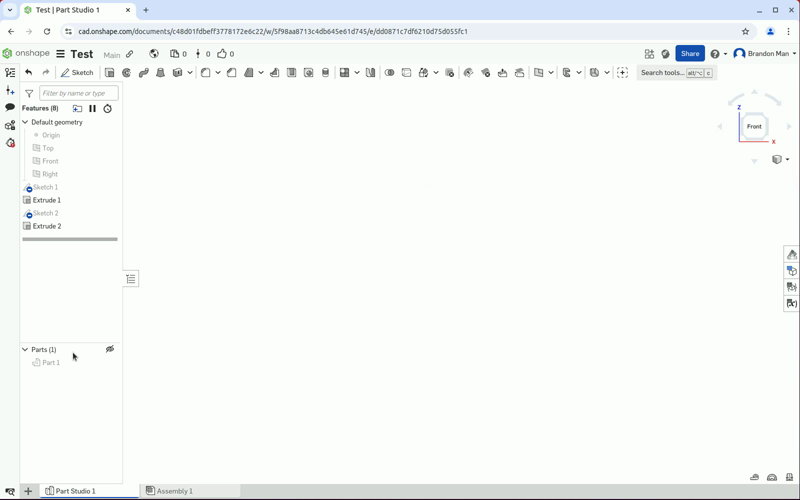
key(space)
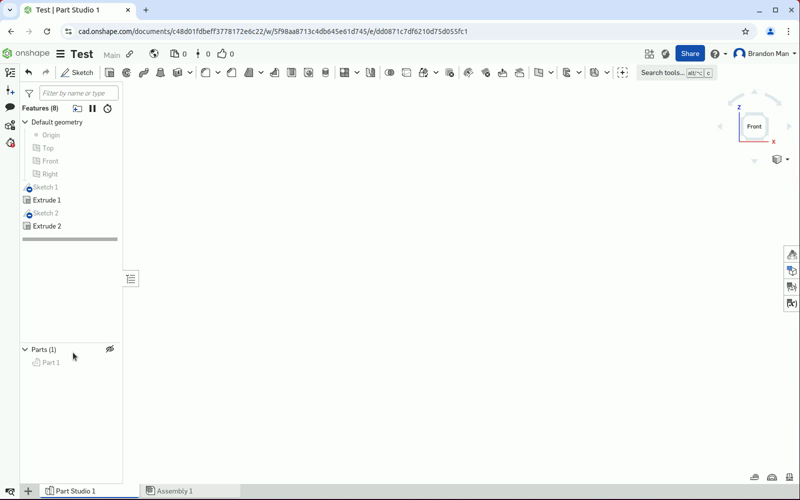
key_down(shift)
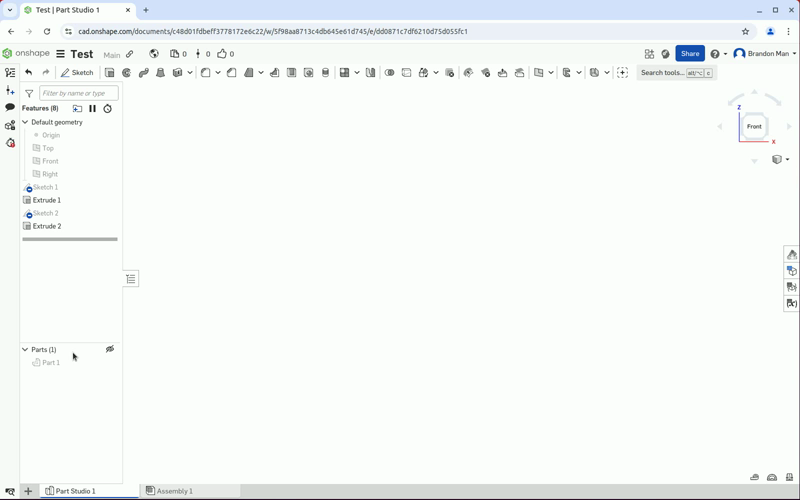
key(down)
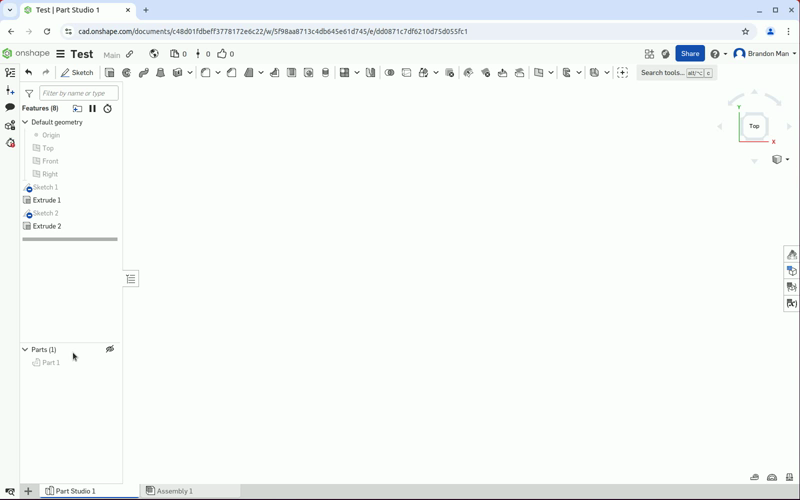
key_up(shift)
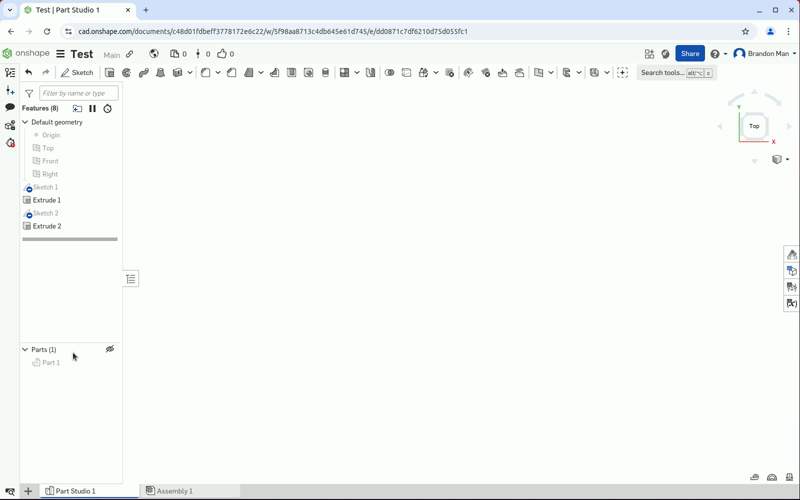
mouse_move(73, 352)
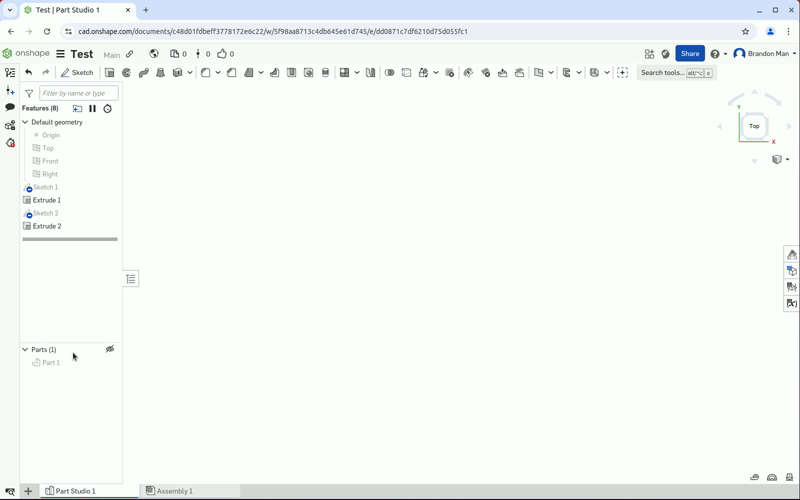
key(shift+y)
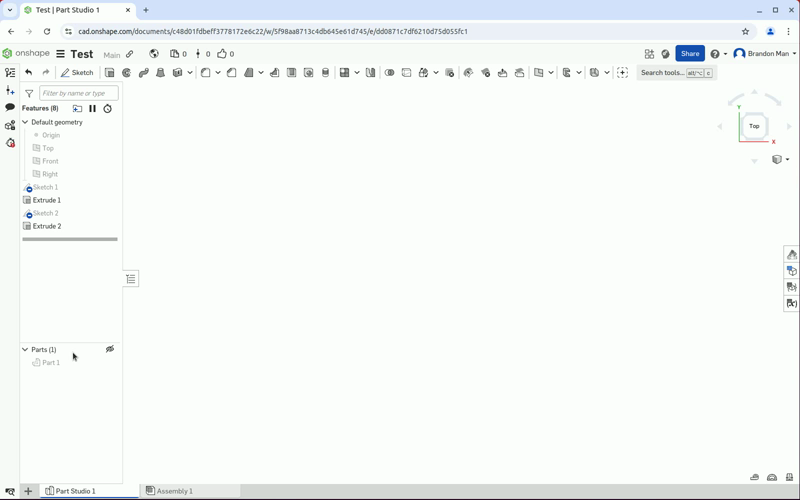
key(shift+s)
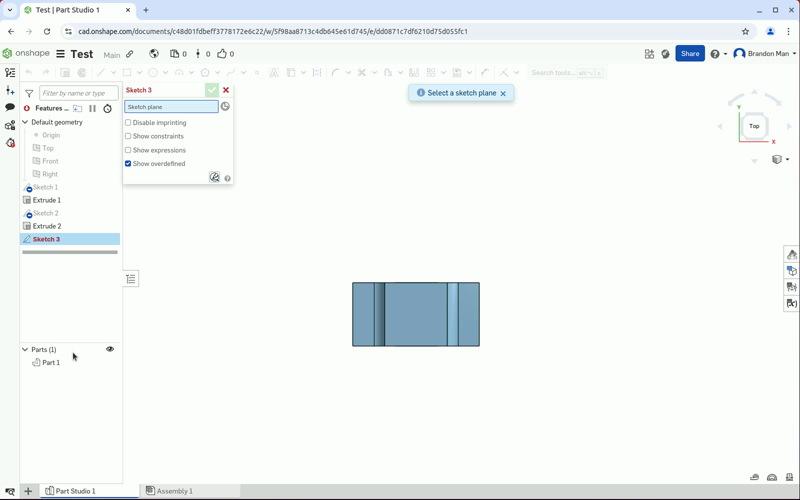
mouse_move(73, 150)
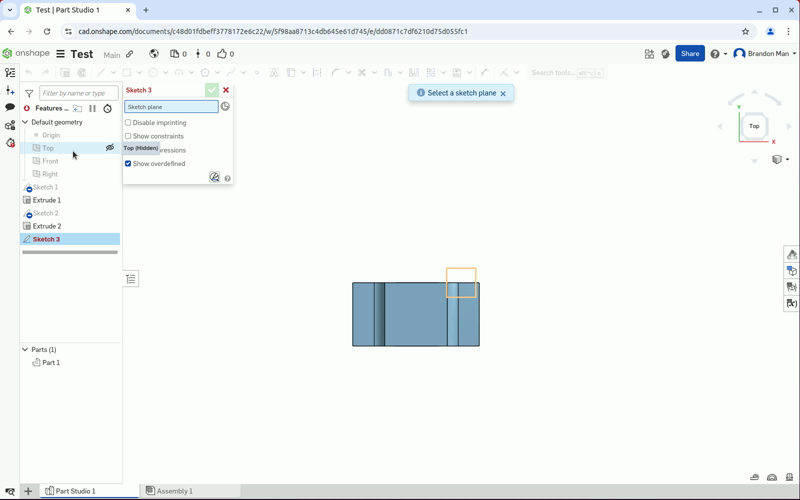
click(73, 150)
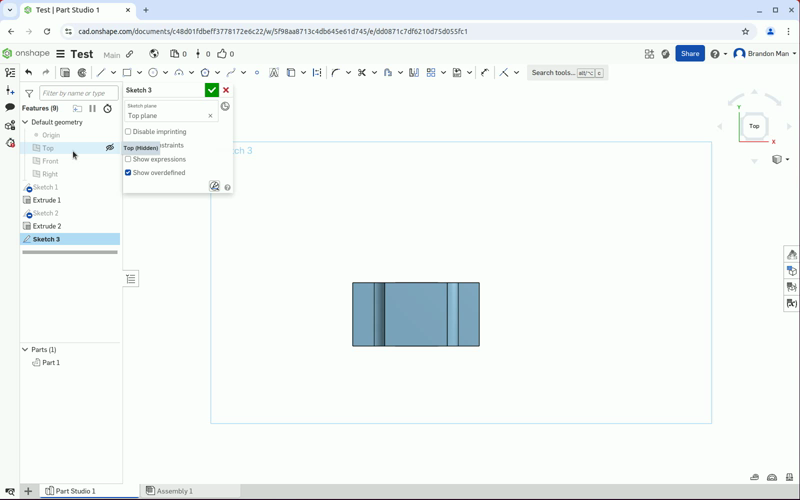
mouse_move(73, 352)
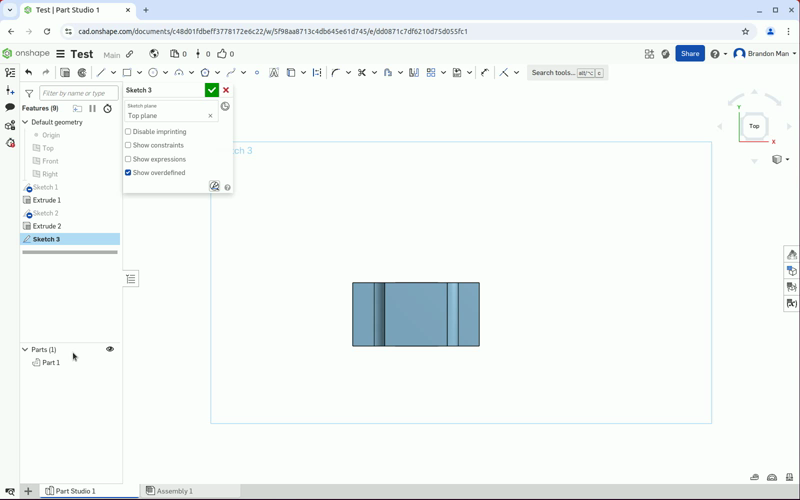
key(y)
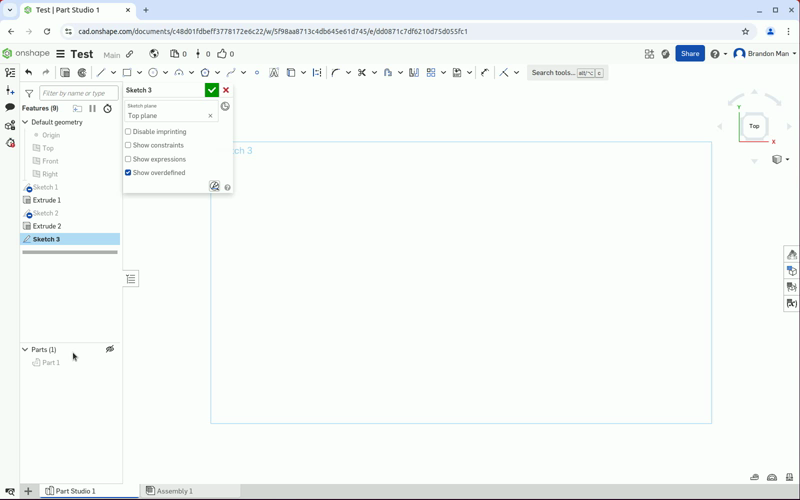
key(c)
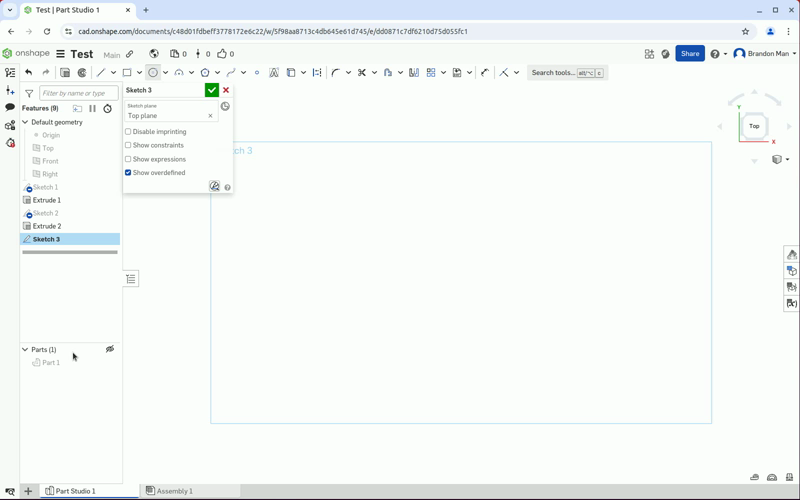
key_down(shift)
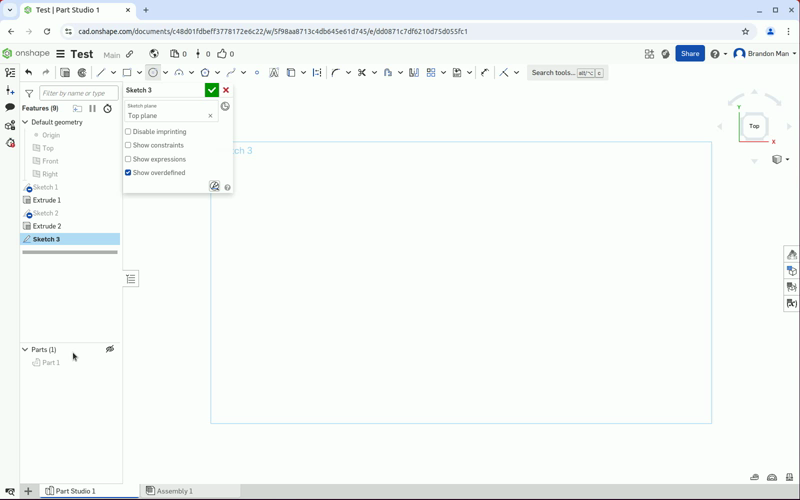
mouse_move(468, 314)
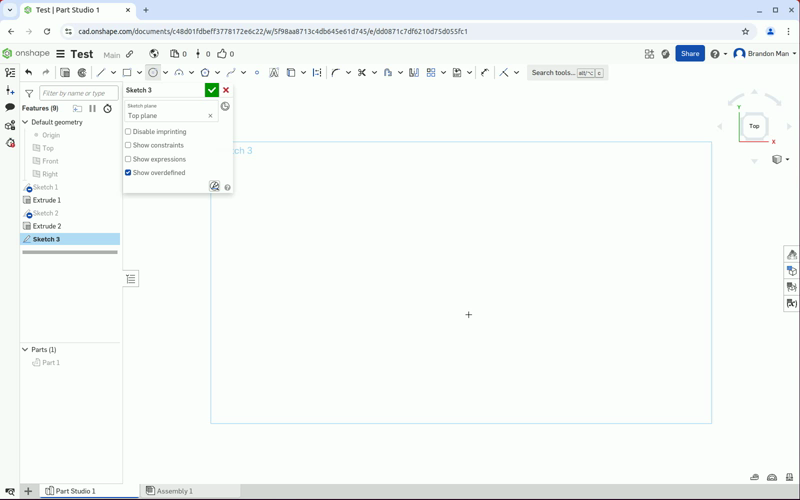
click(468, 314)
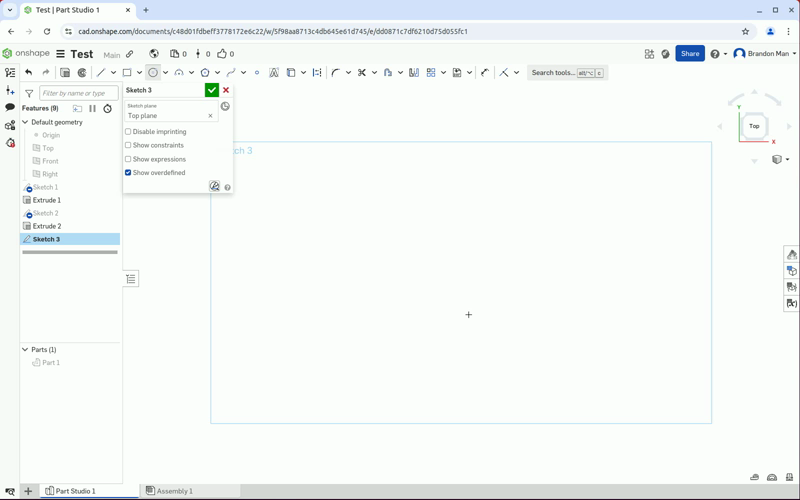
key_up(shift)
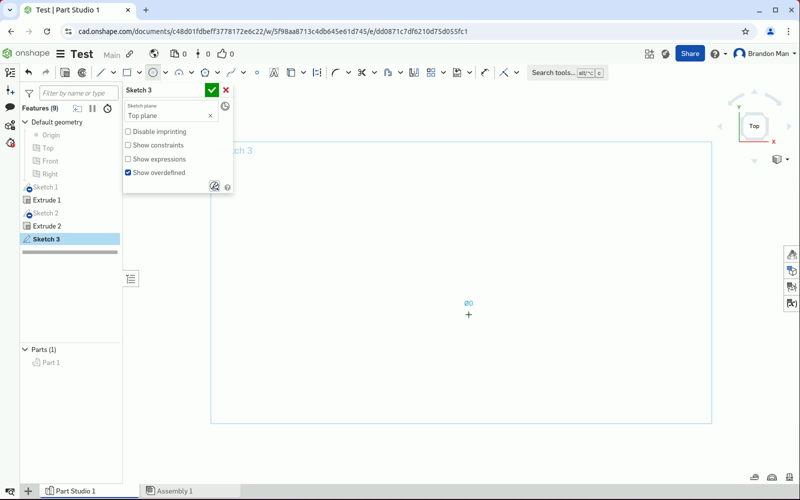
mouse_move(473, 314)
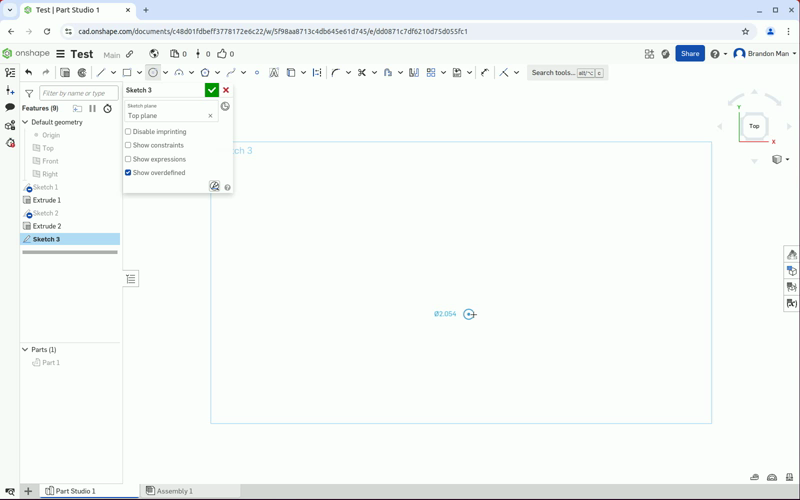
click(473, 314)
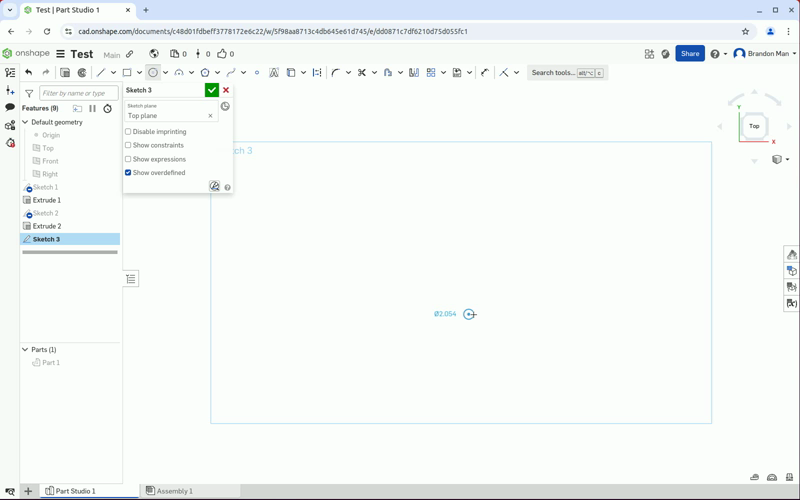
key(esc)
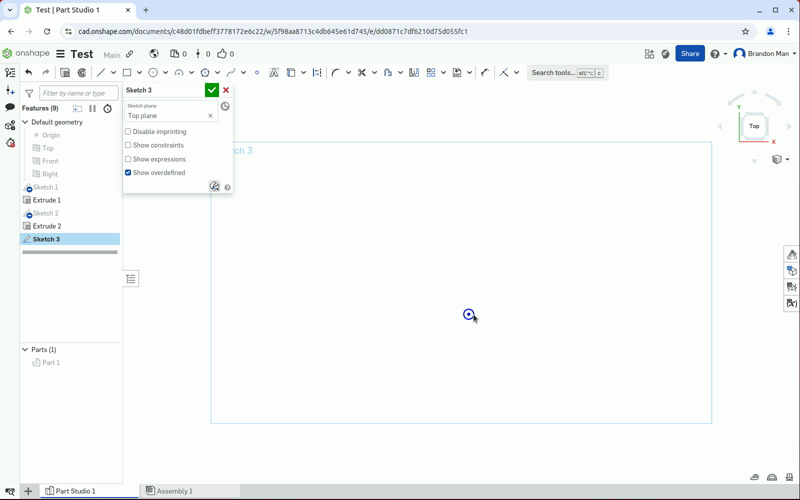
mouse_move(464, 312)
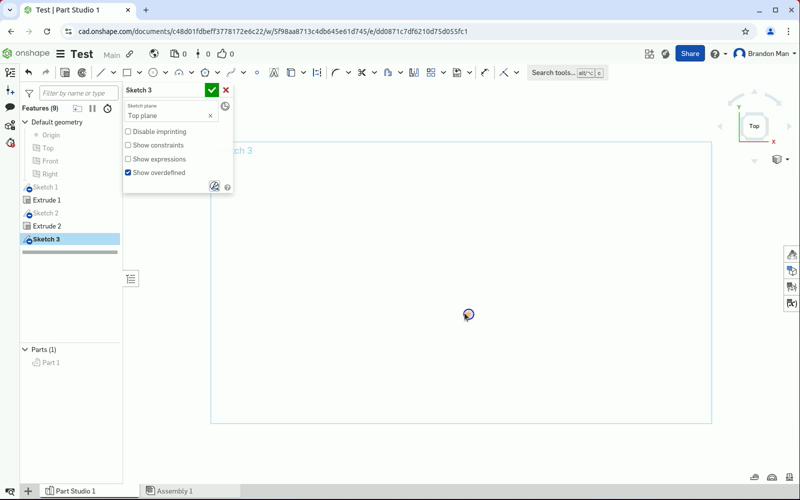
scroll(6)
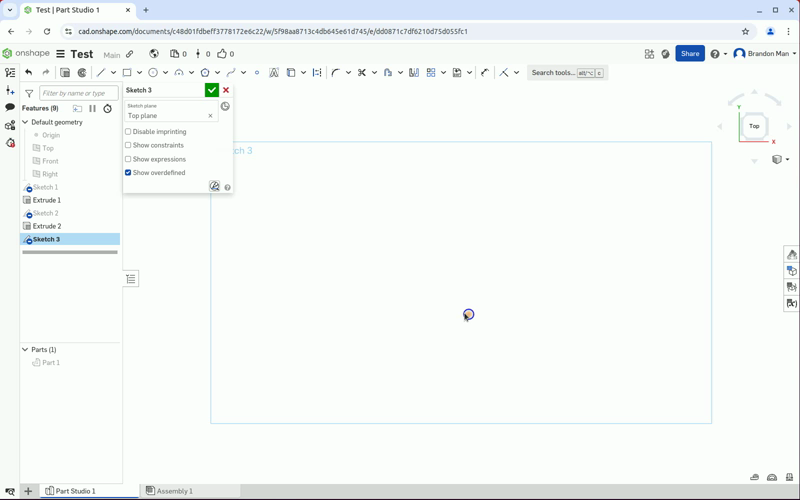
scroll(6)
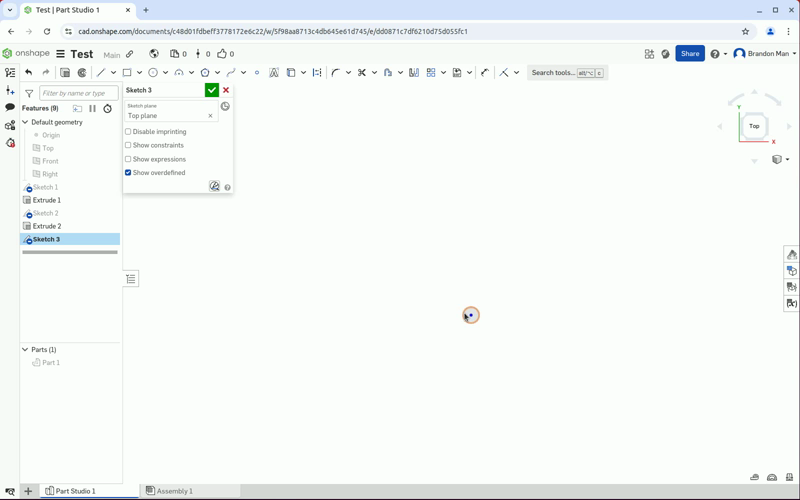
scroll(6)
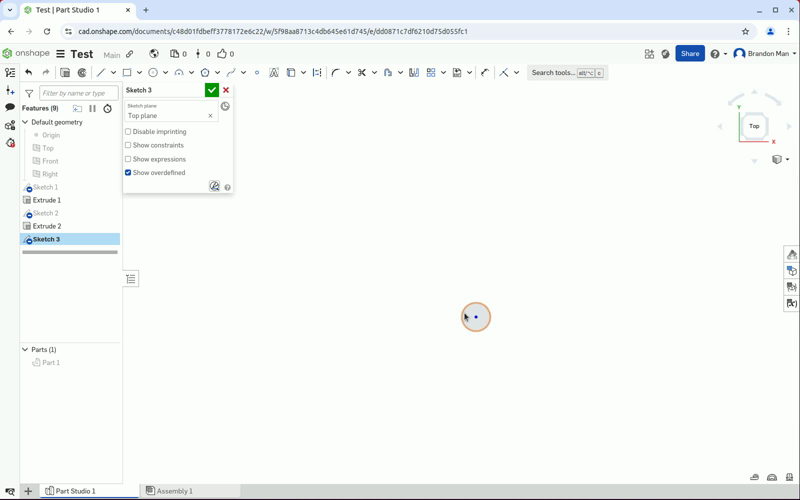
scroll(6)
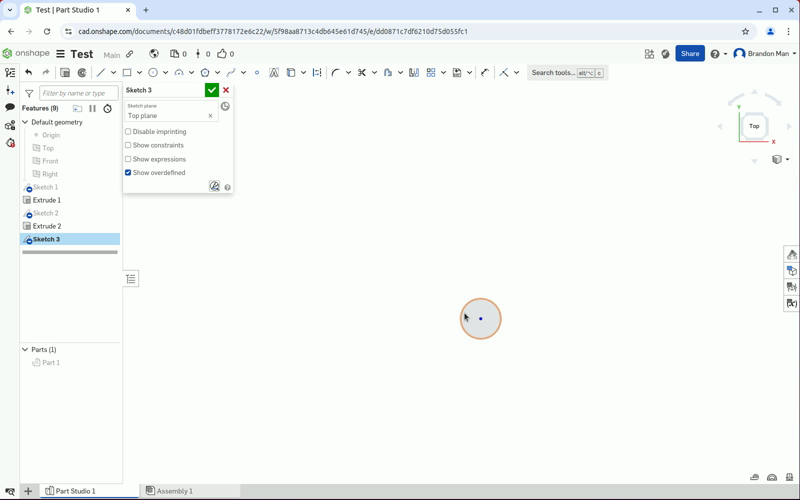
scroll(6)
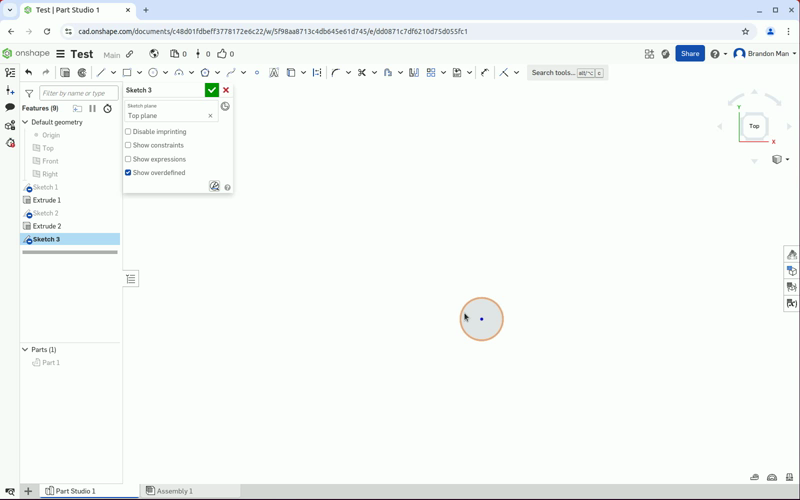
scroll(6)
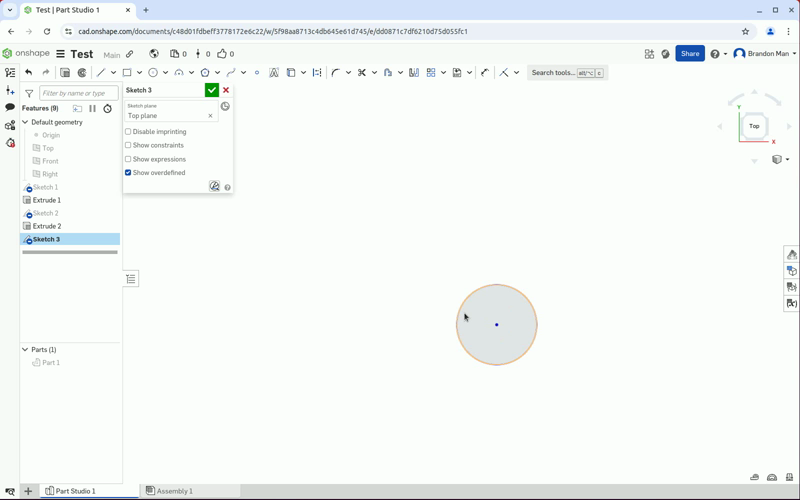
scroll(6)
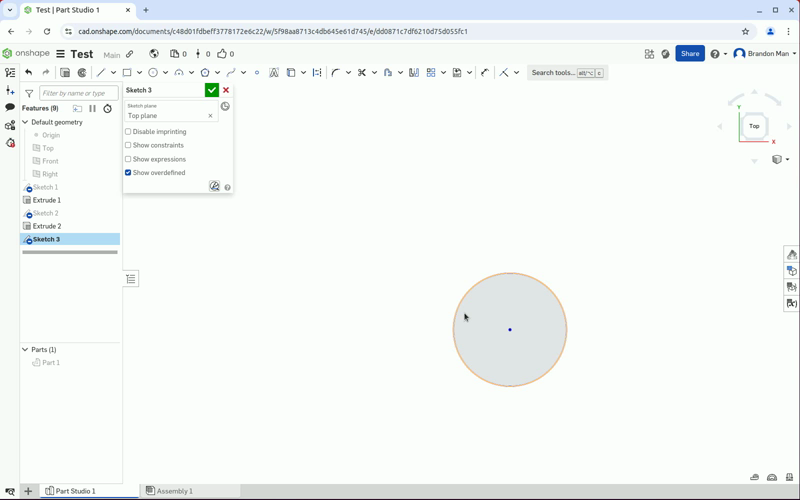
click(464, 312)
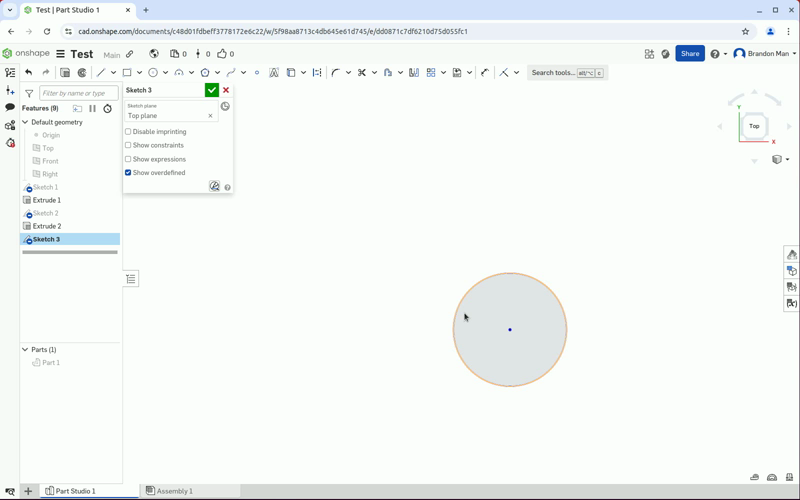
scroll(-6)
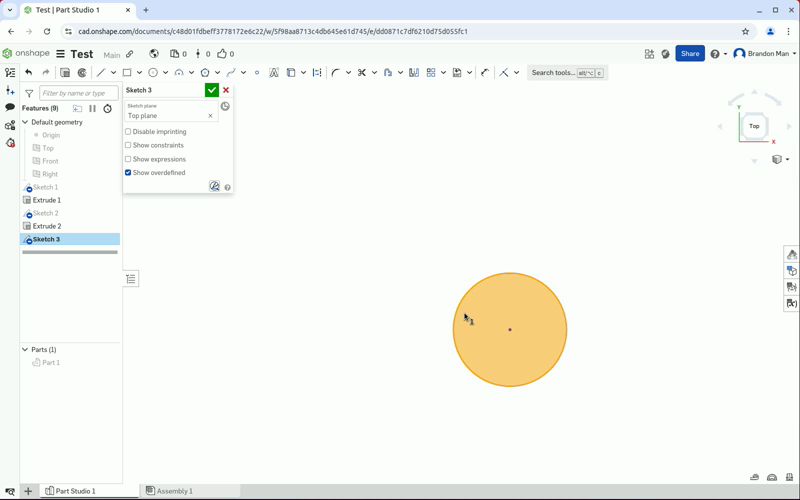
scroll(-6)
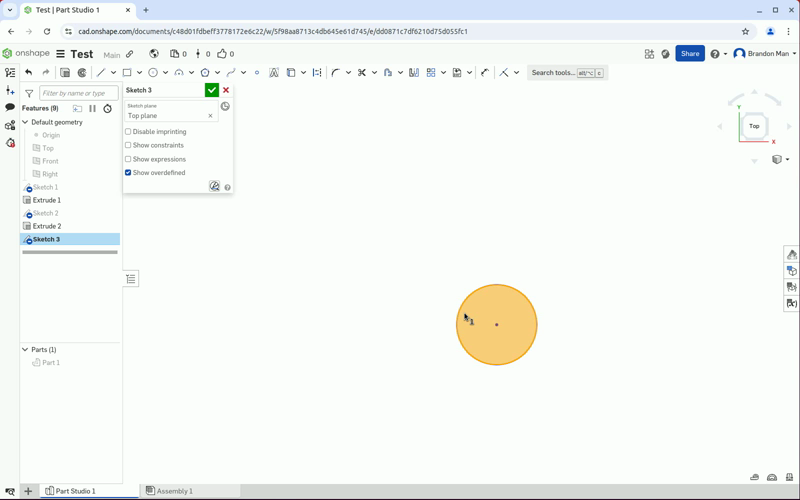
scroll(-6)
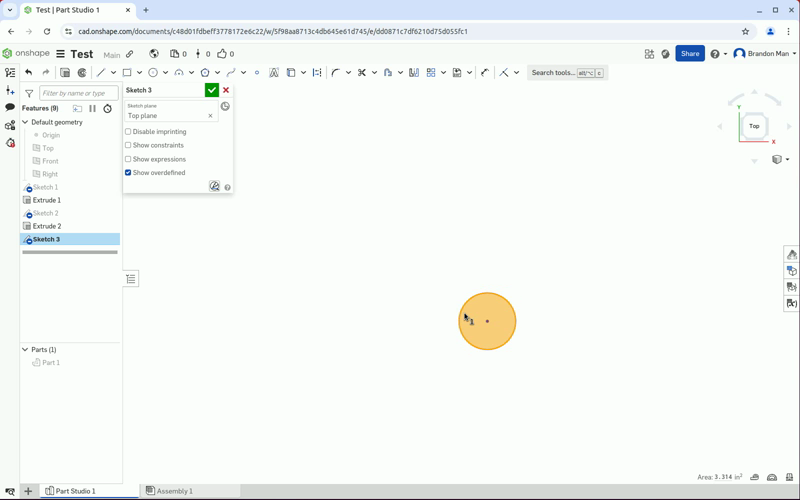
scroll(-6)
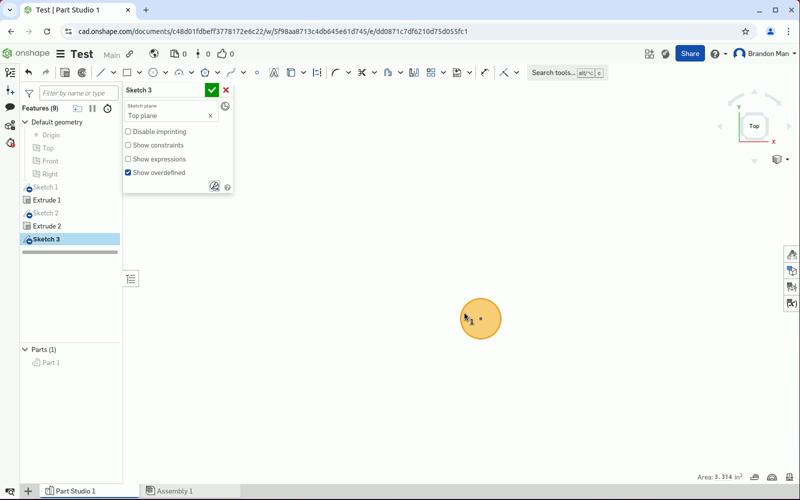
scroll(-6)
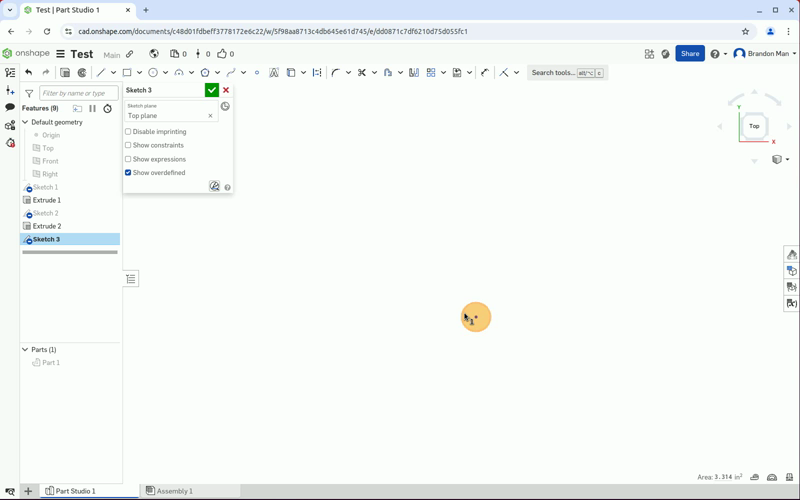
scroll(-6)
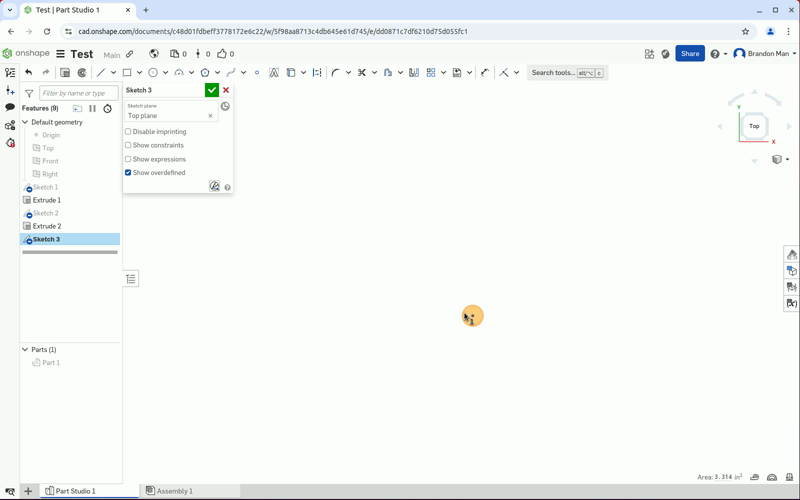
scroll(-6)
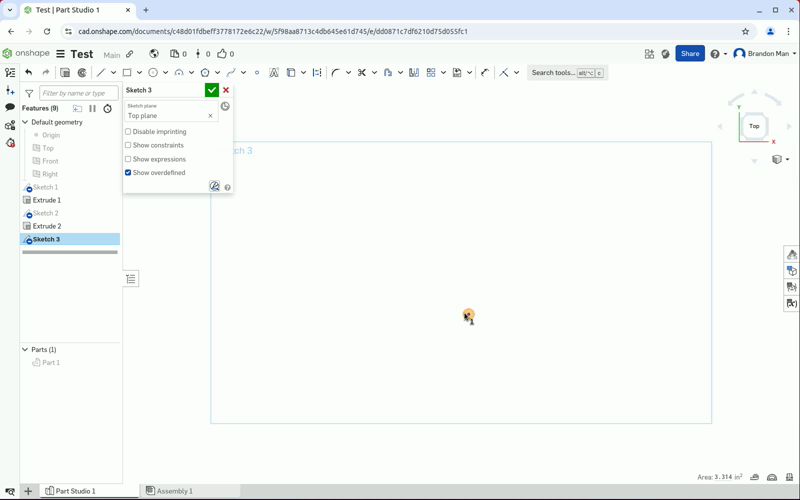
mouse_move(73, 352)
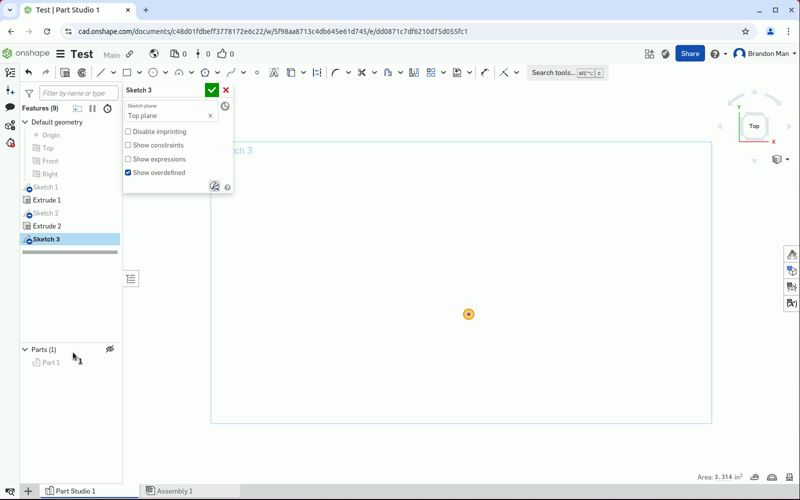
key(shift+y)
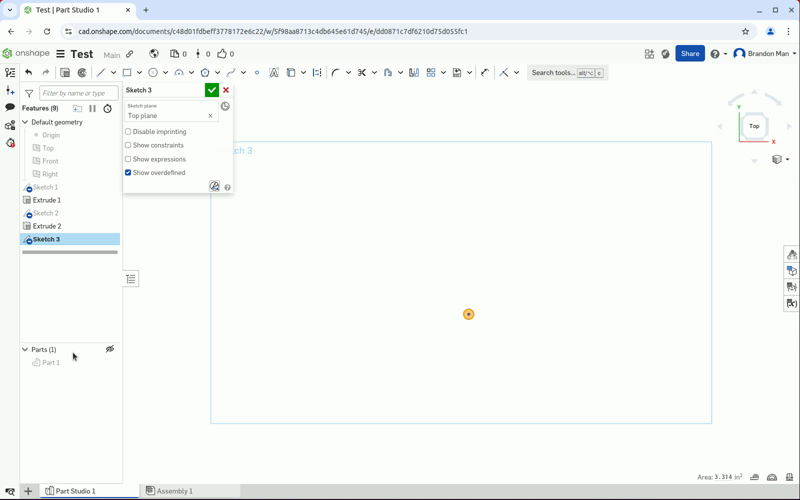
key(shift+e)
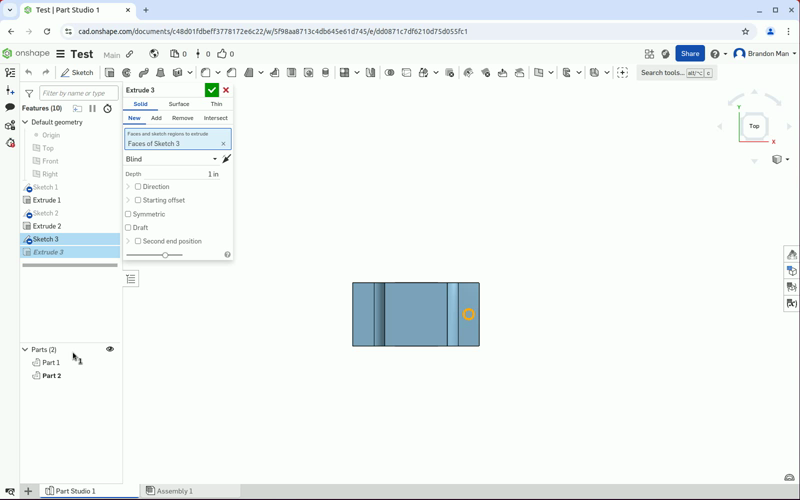
mouse_move(143, 106)
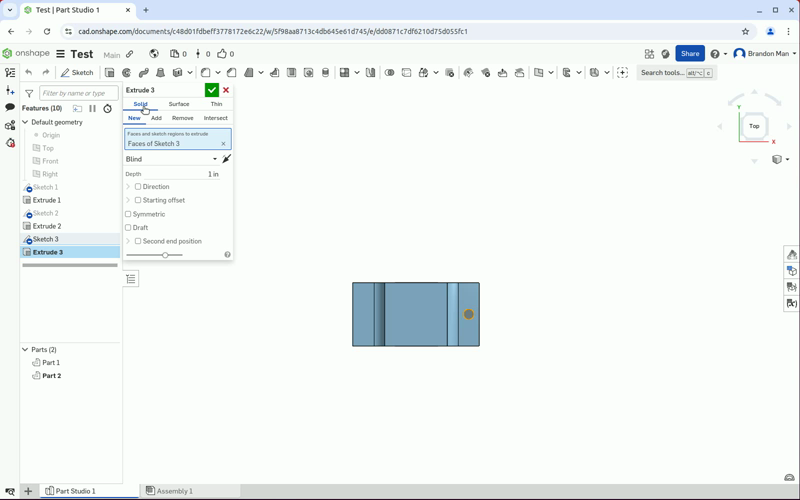
click(143, 106)
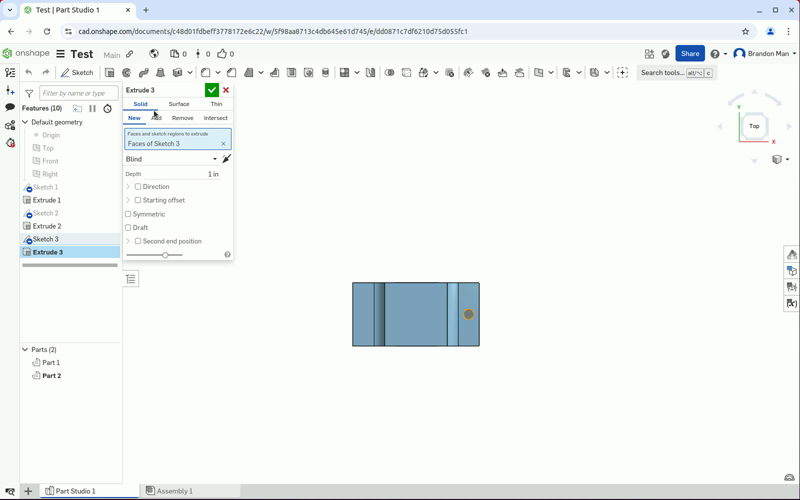
mouse_move(186, 120)
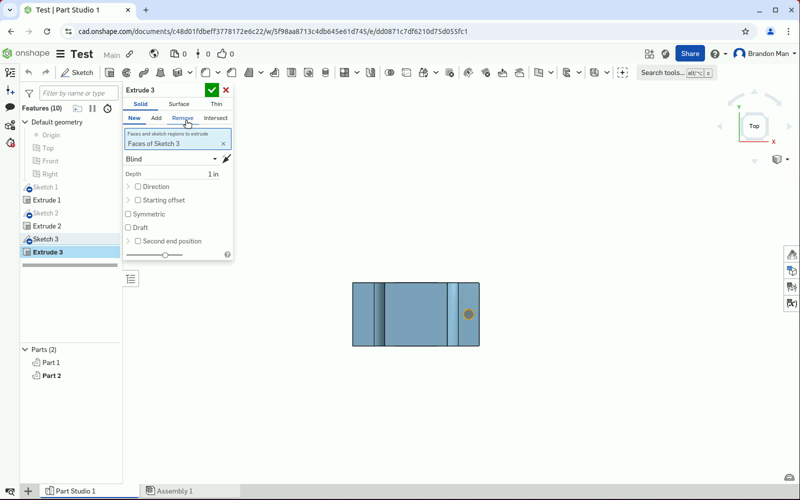
click(186, 120)
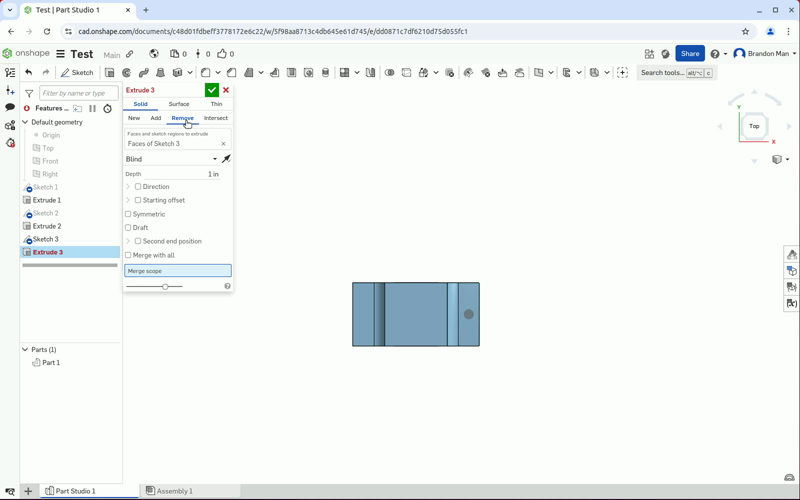
key(tab, 4)
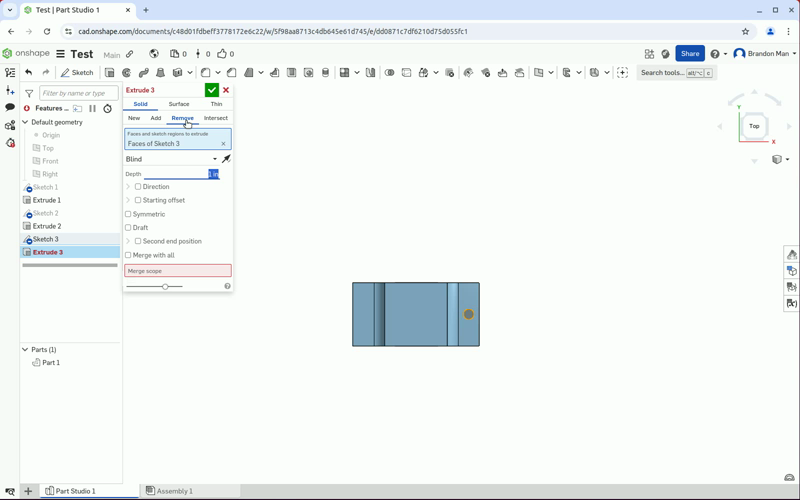
text(-12.998)
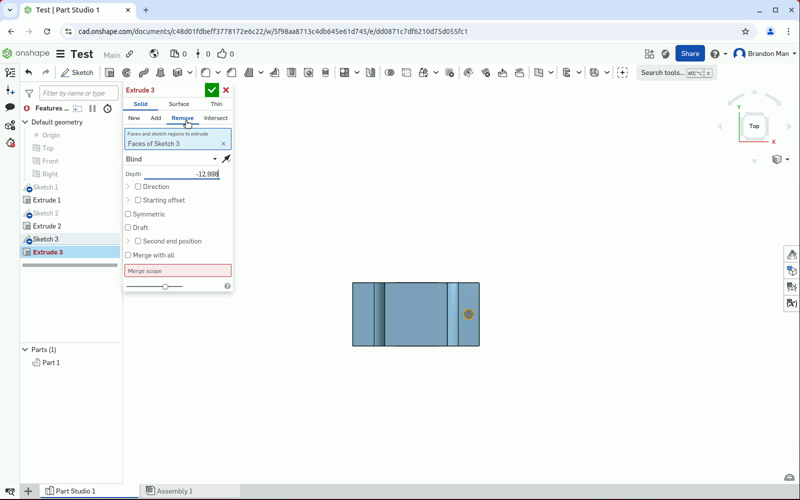
key(tab, 6)
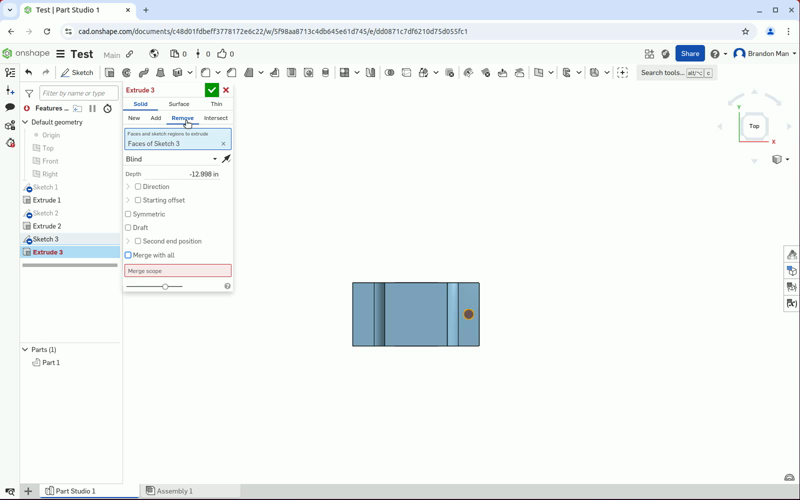
key(space)
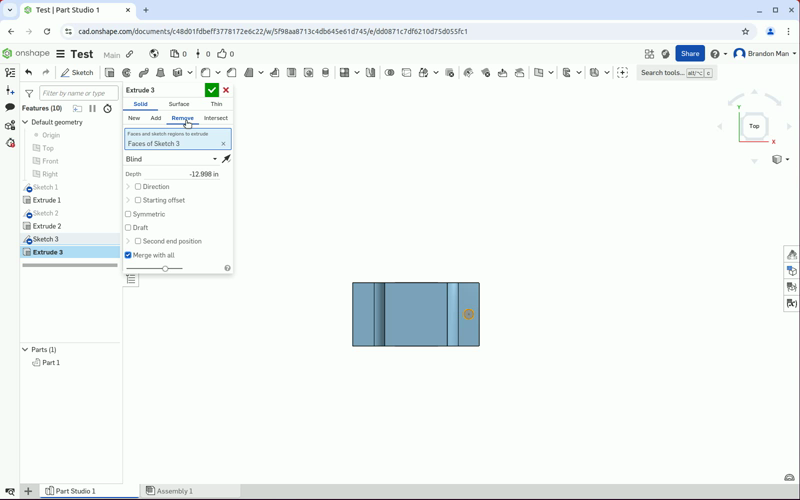
key(enter)
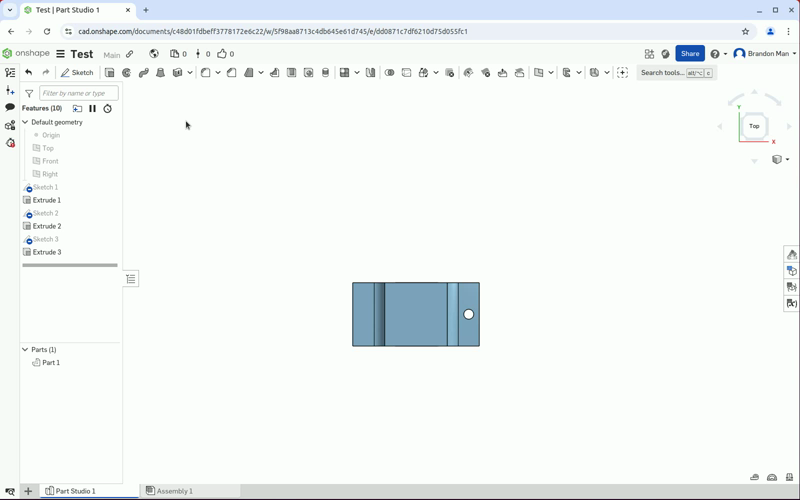
key(shift+h)
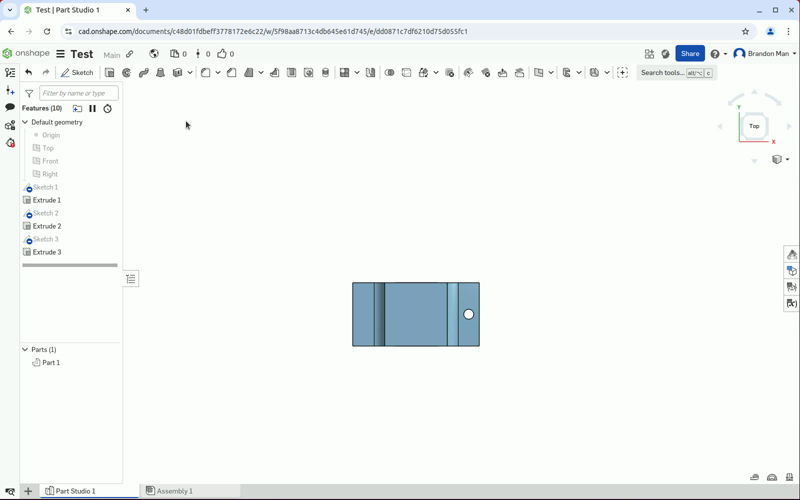
key(shift+h)
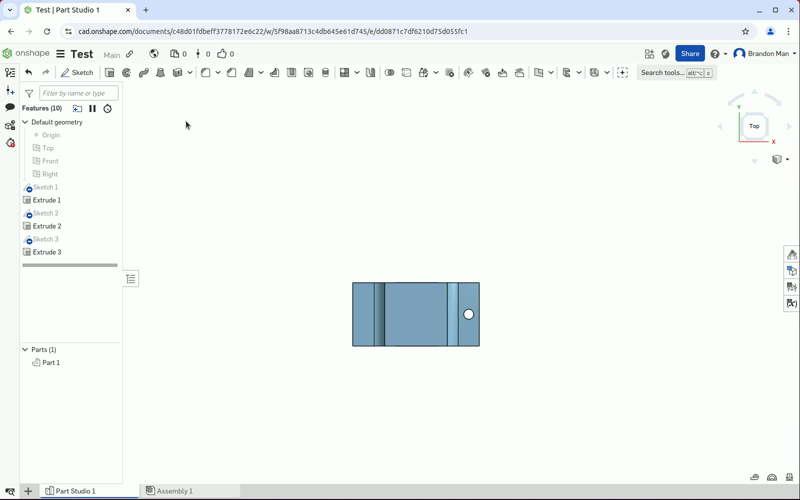
mouse_move(73, 189)
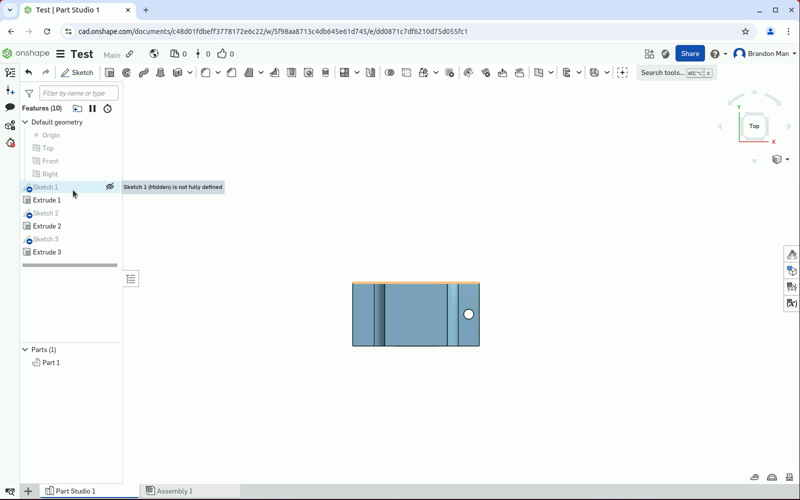
click(73, 189)
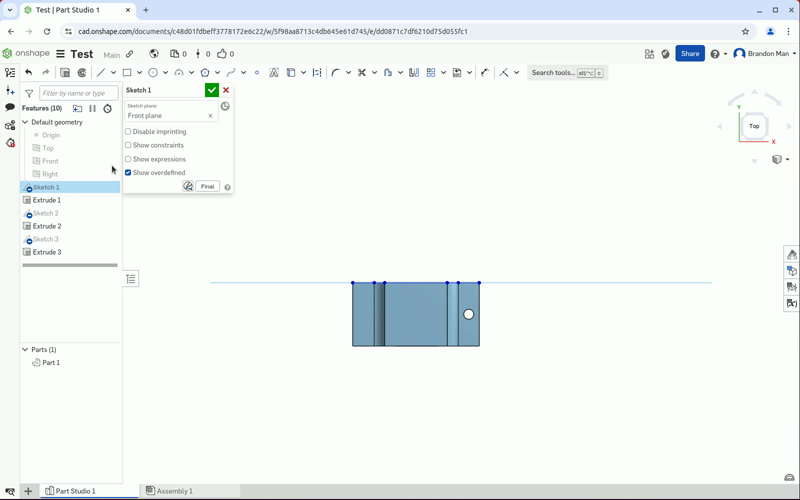
mouse_move(229, 92)
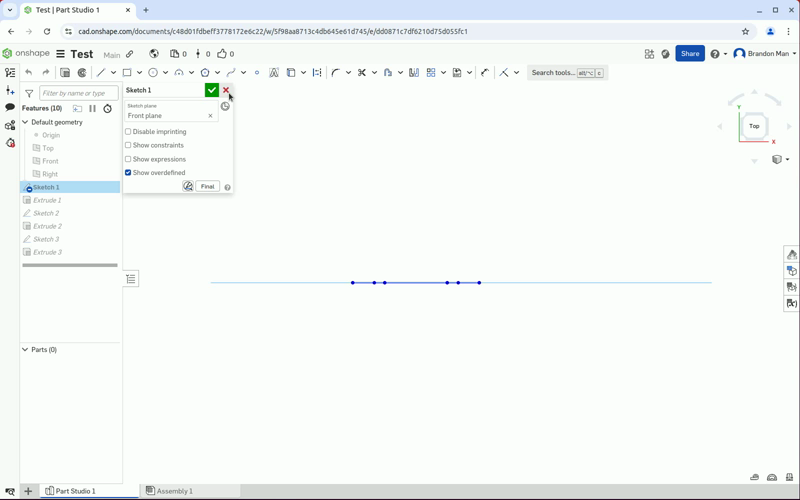
click(229, 92)
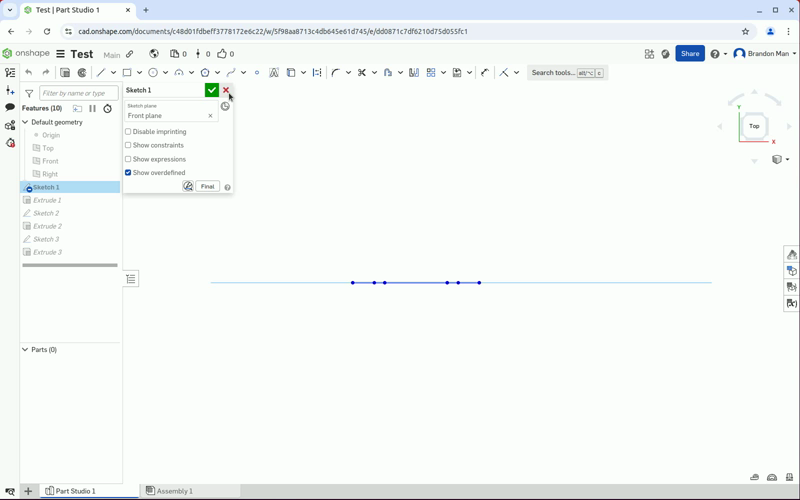
key(shift+s)
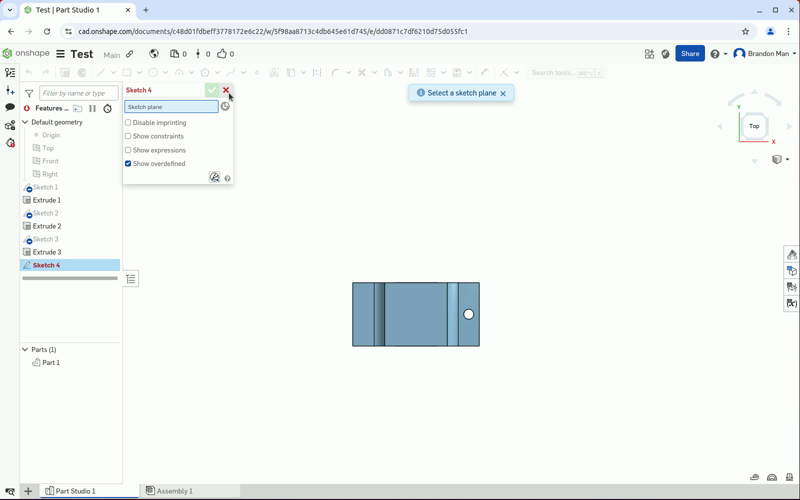
mouse_move(73, 150)
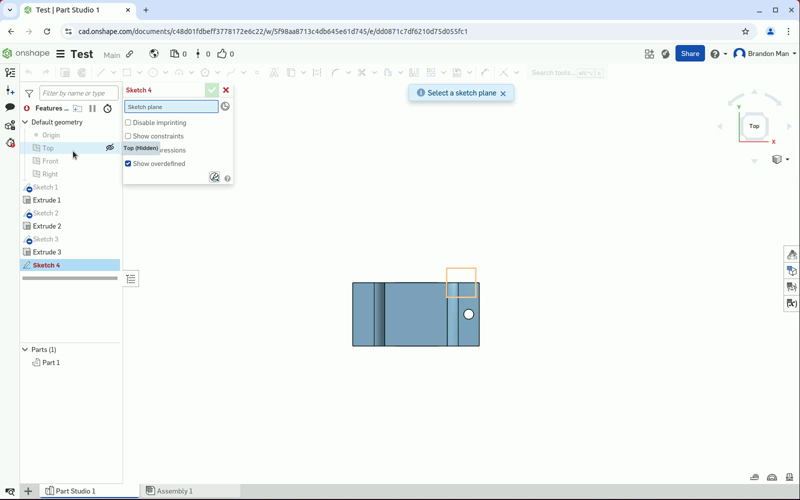
click(73, 150)
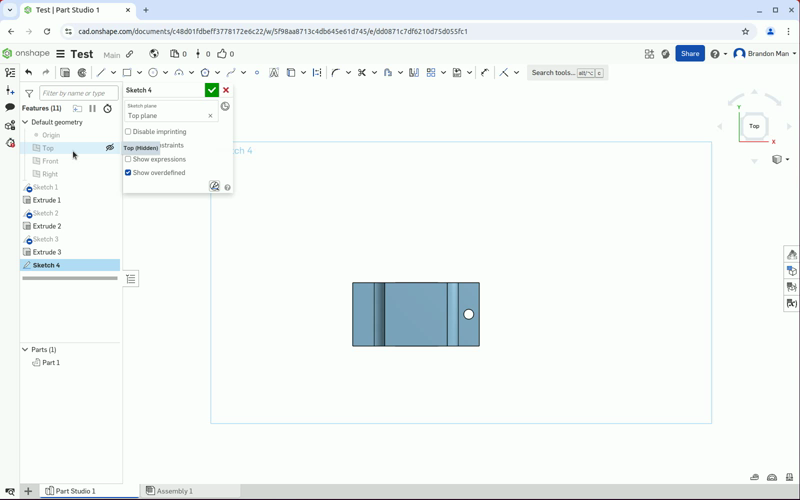
mouse_move(73, 352)
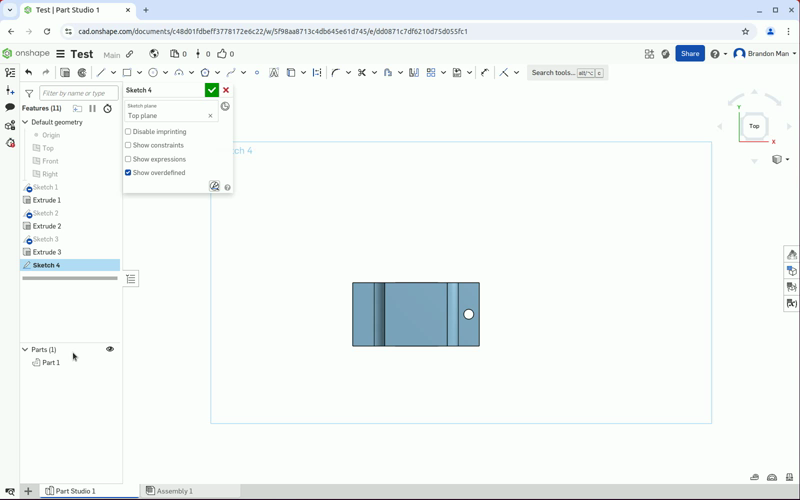
key(y)
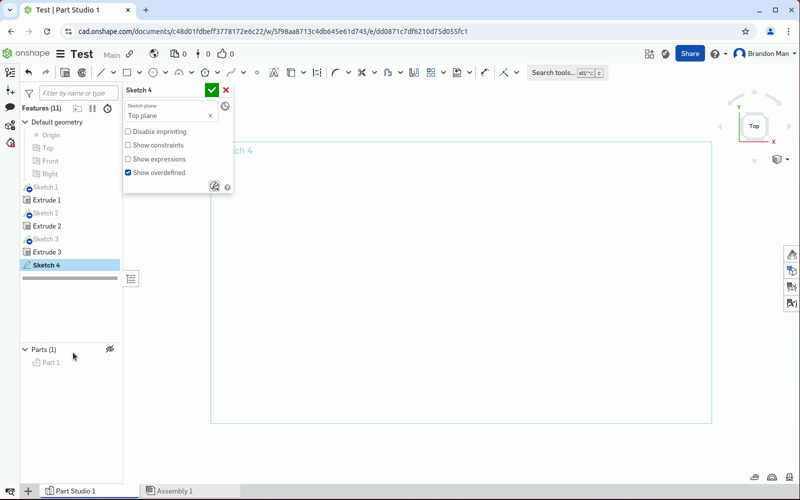
key(c)
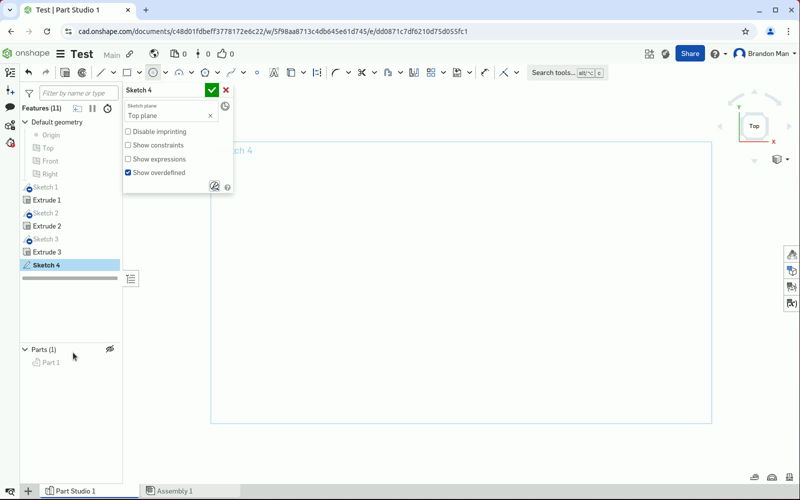
key_down(shift)
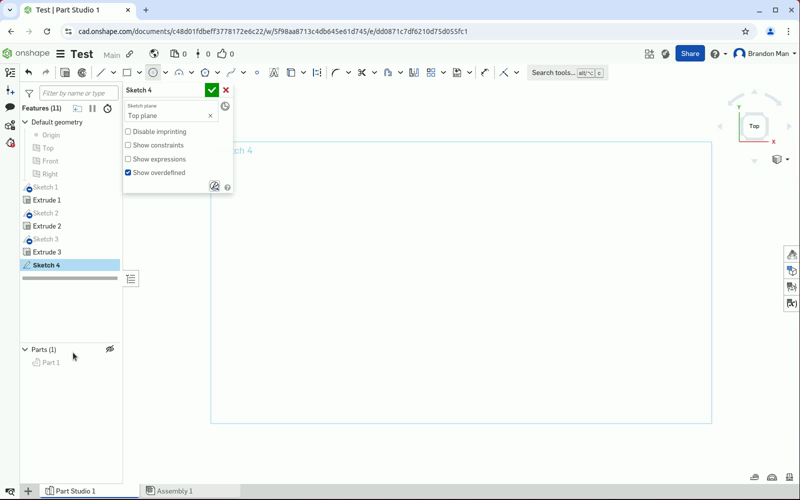
mouse_move(363, 314)
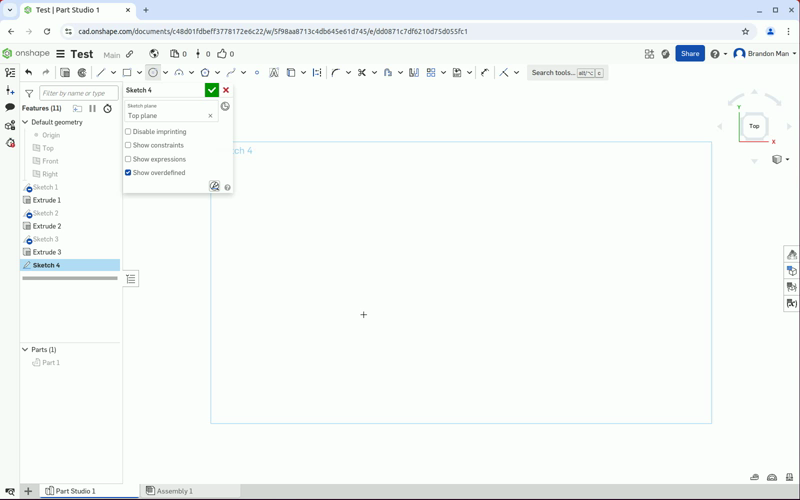
click(363, 314)
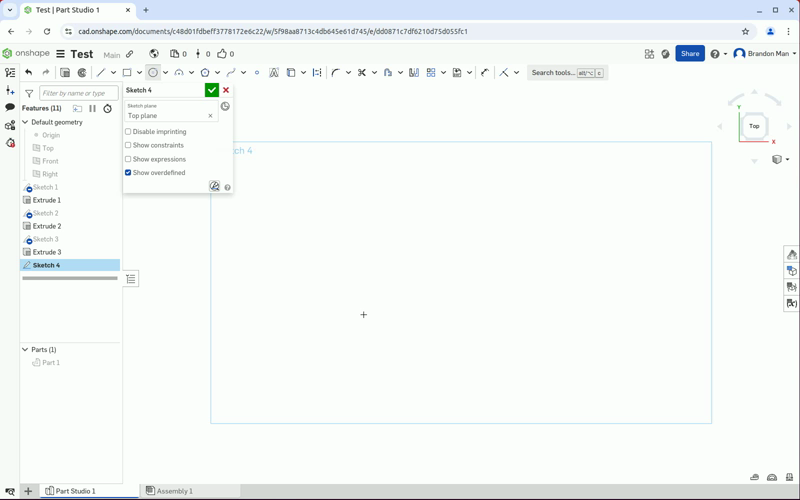
key_up(shift)
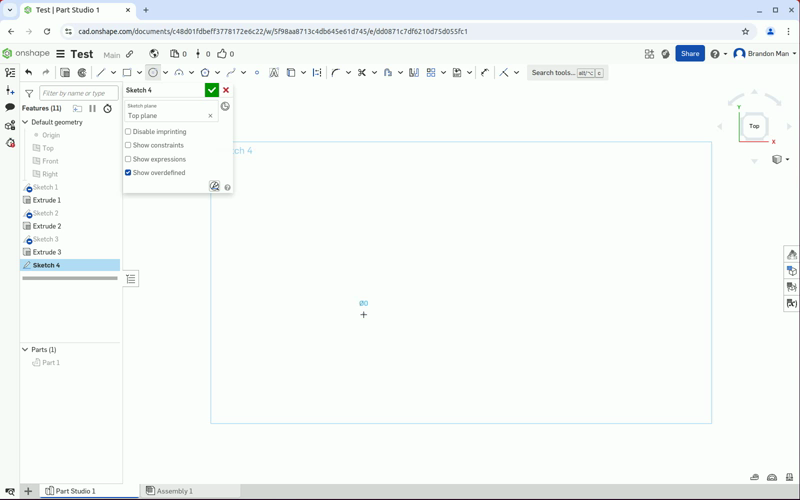
mouse_move(368, 314)
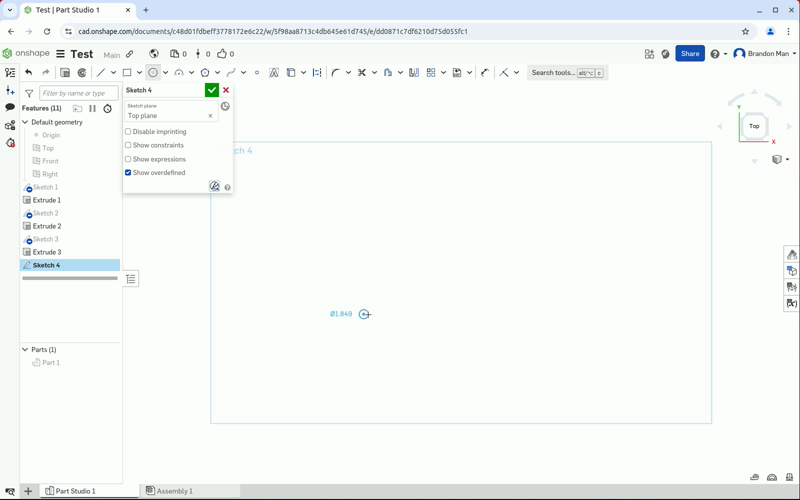
click(368, 314)
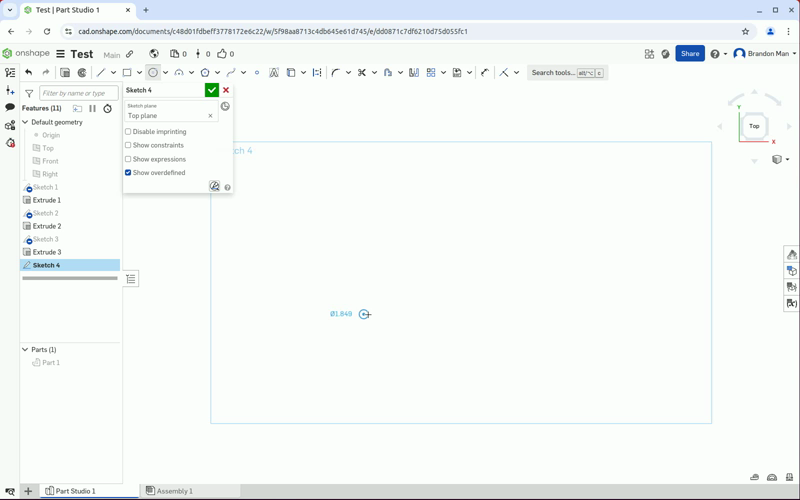
key(esc)
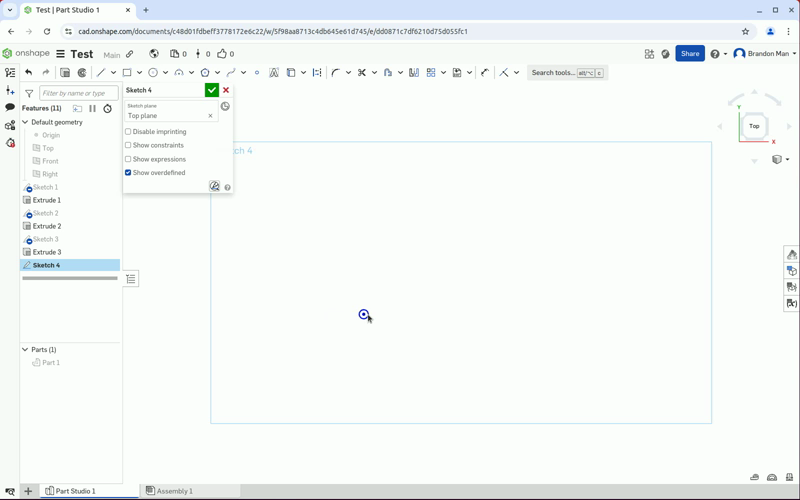
mouse_move(361, 313)
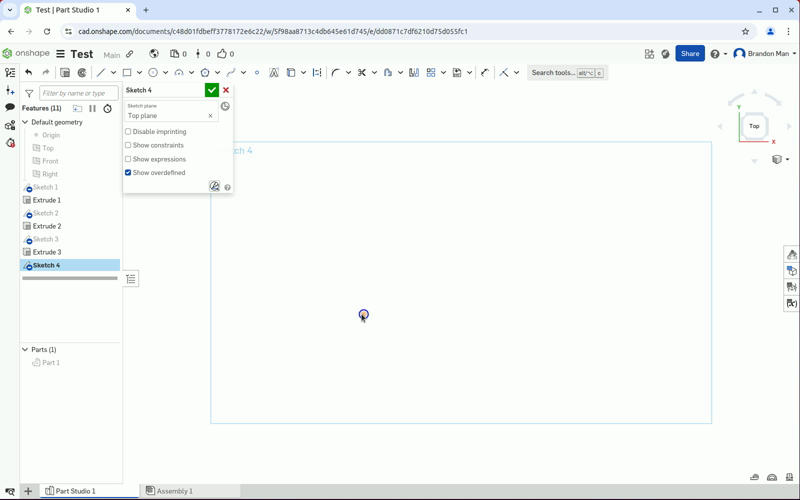
scroll(6)
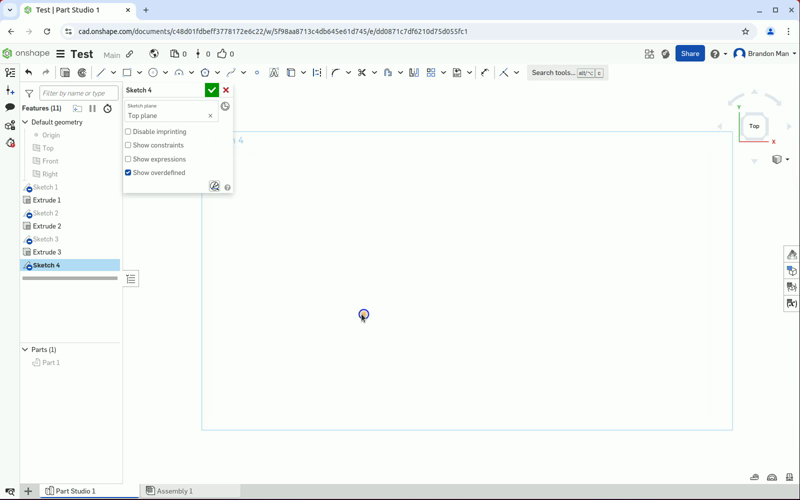
scroll(6)
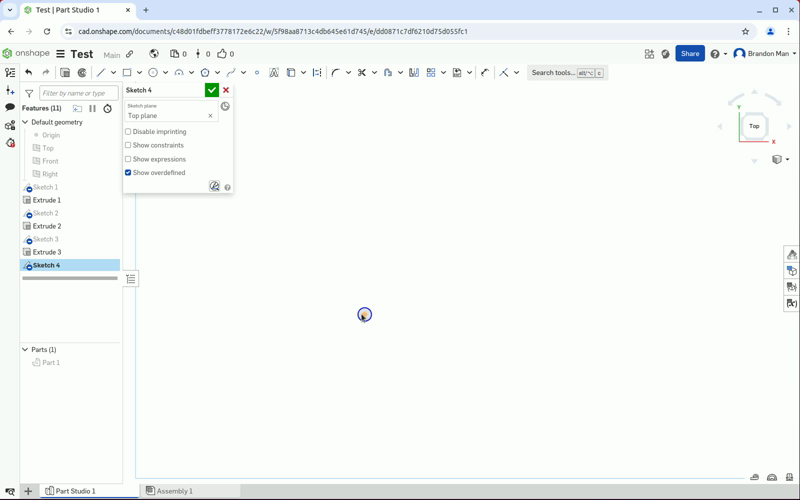
scroll(6)
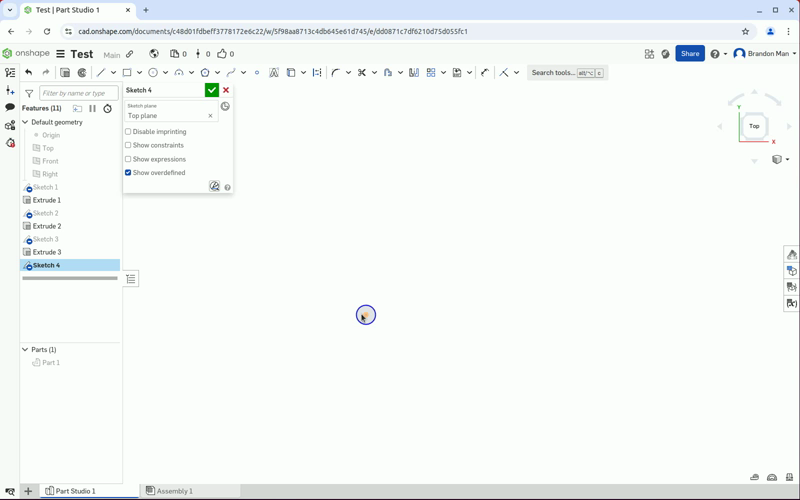
scroll(6)
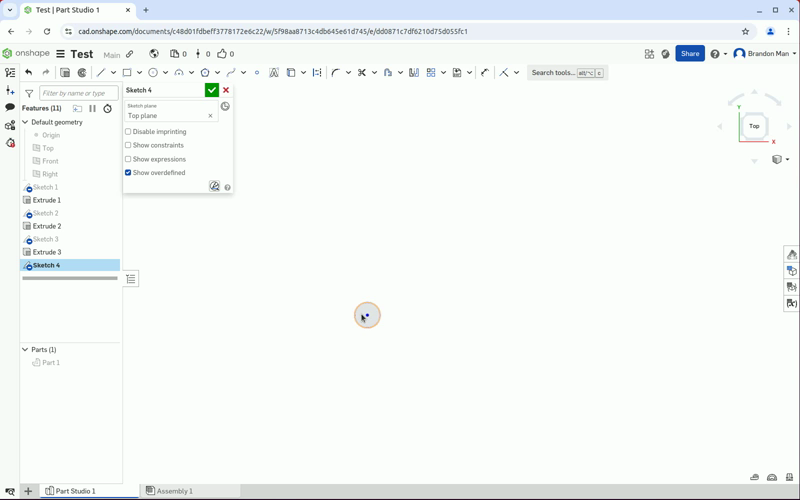
scroll(6)
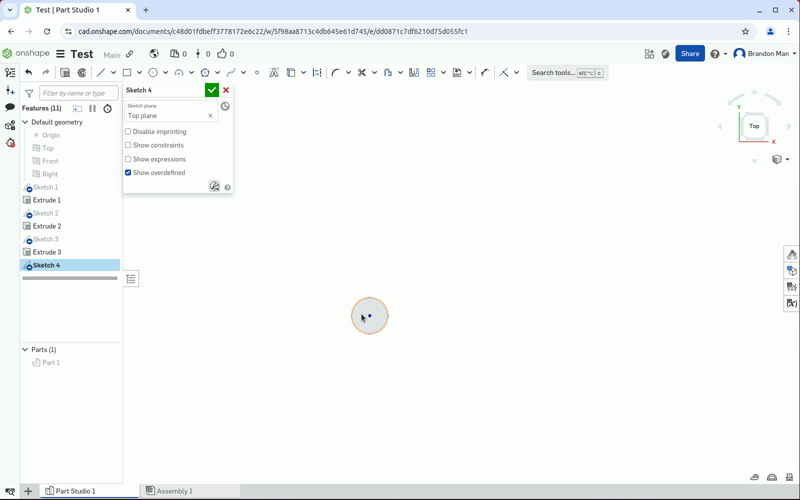
scroll(6)
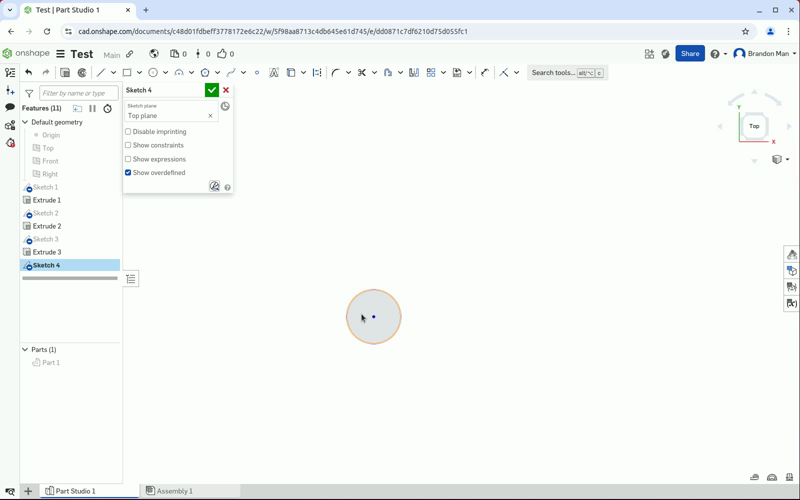
scroll(6)
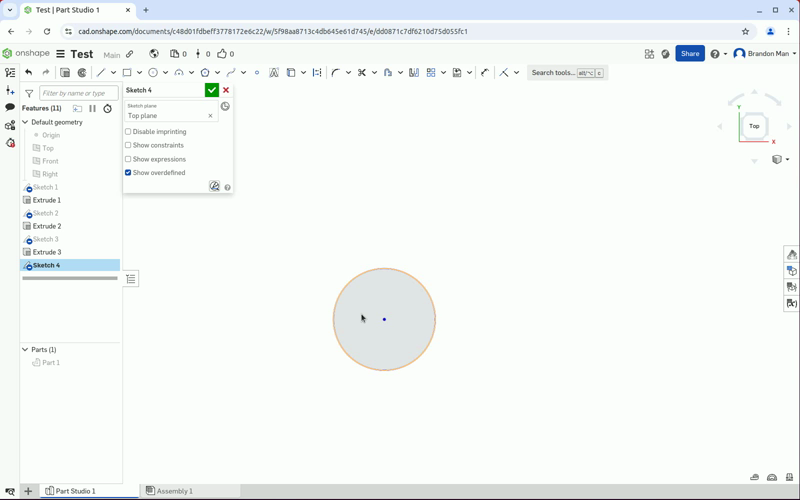
click(361, 313)
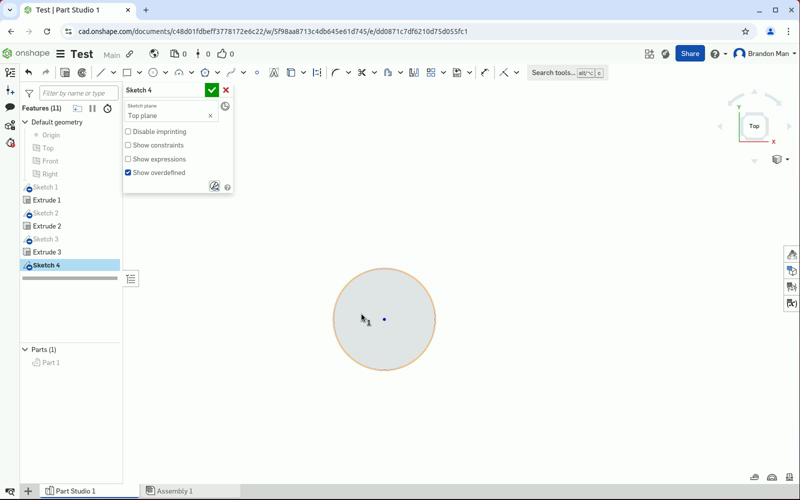
scroll(-6)
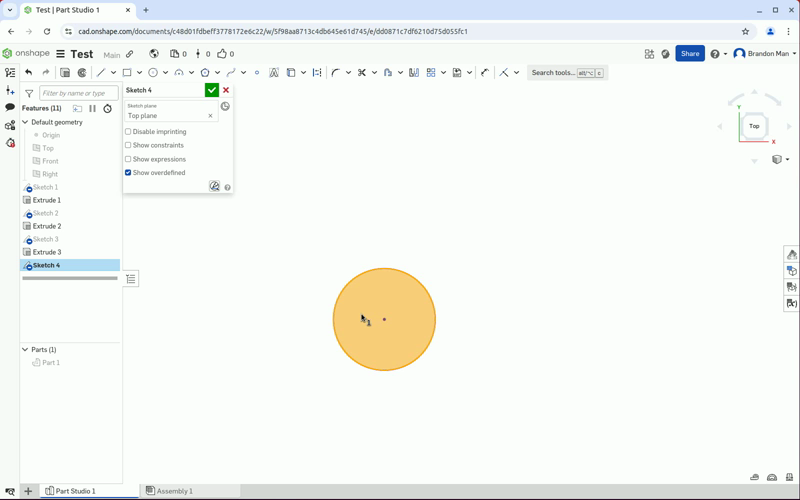
scroll(-6)
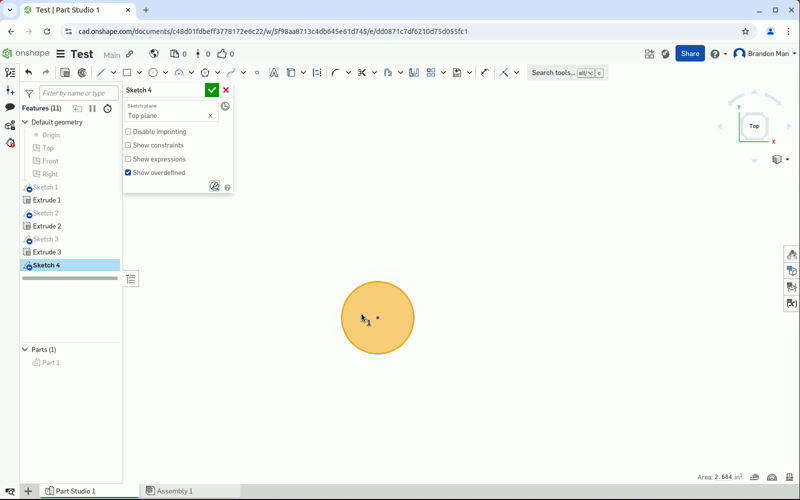
scroll(-6)
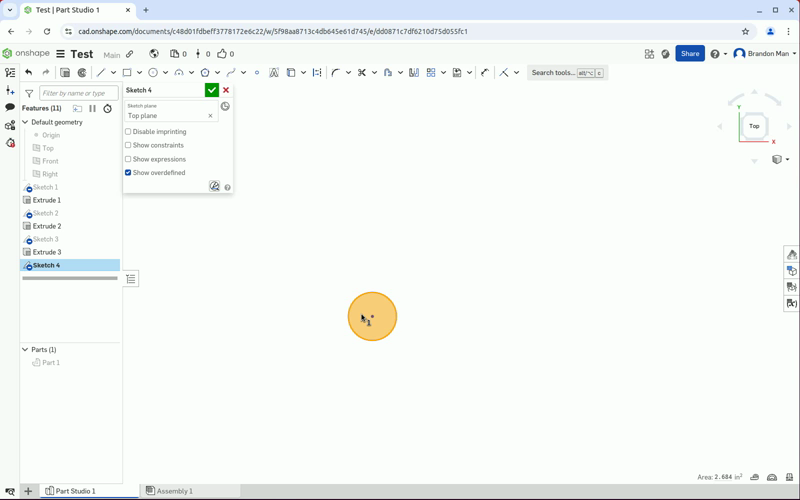
scroll(-6)
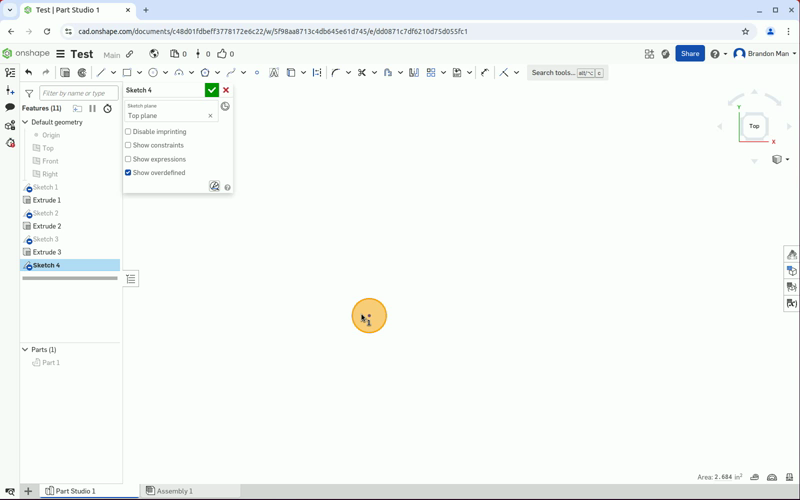
scroll(-6)
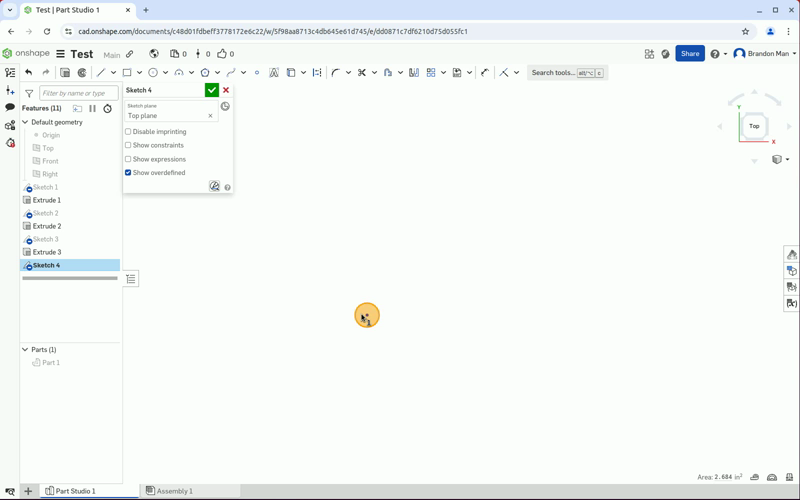
scroll(-6)
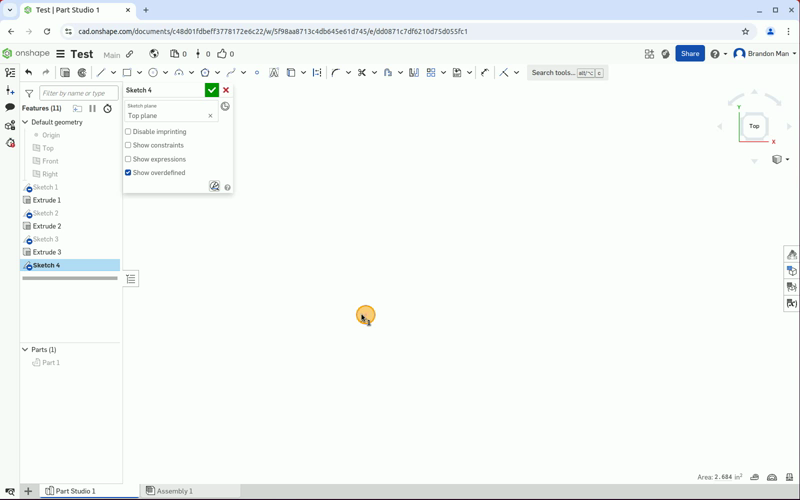
scroll(-6)
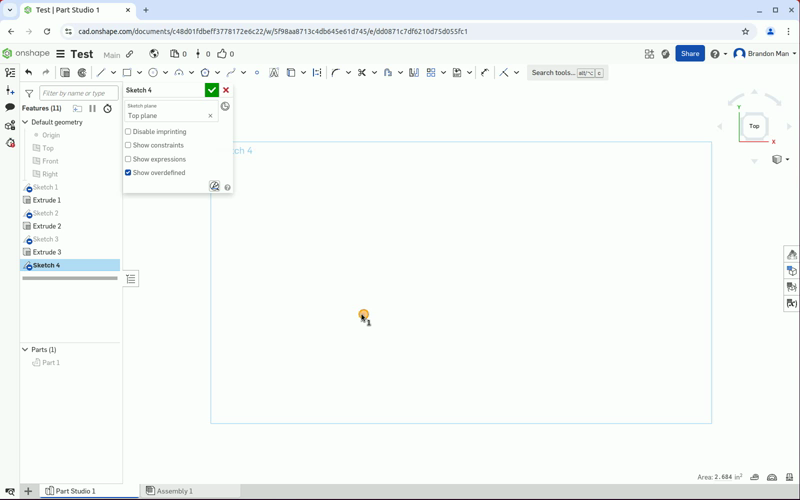
mouse_move(73, 352)
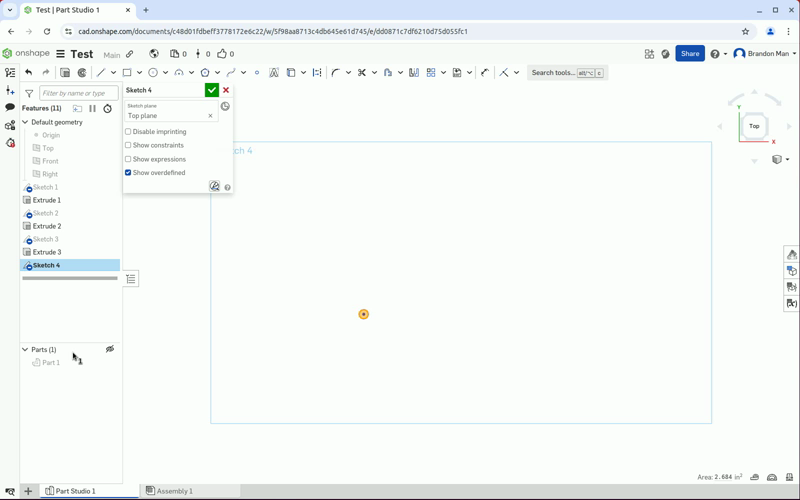
key(shift+y)
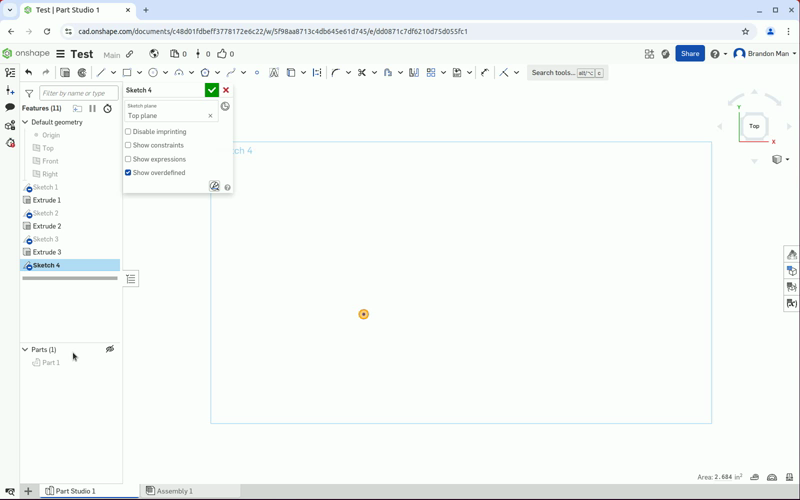
key(shift+e)
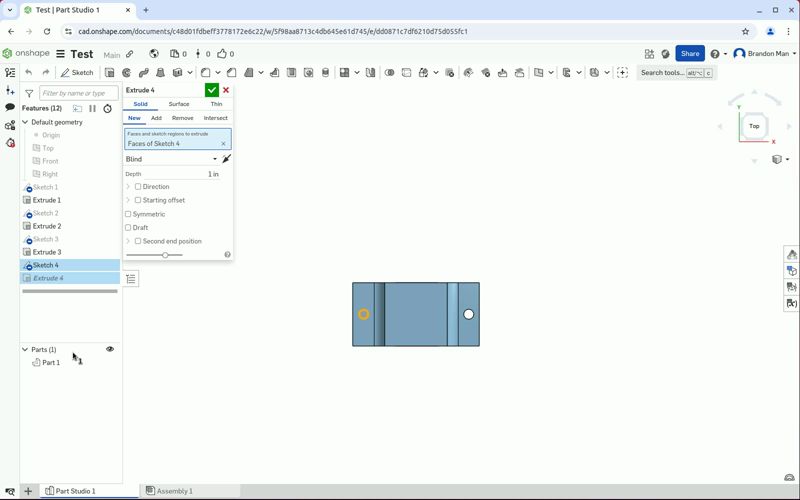
mouse_move(143, 106)
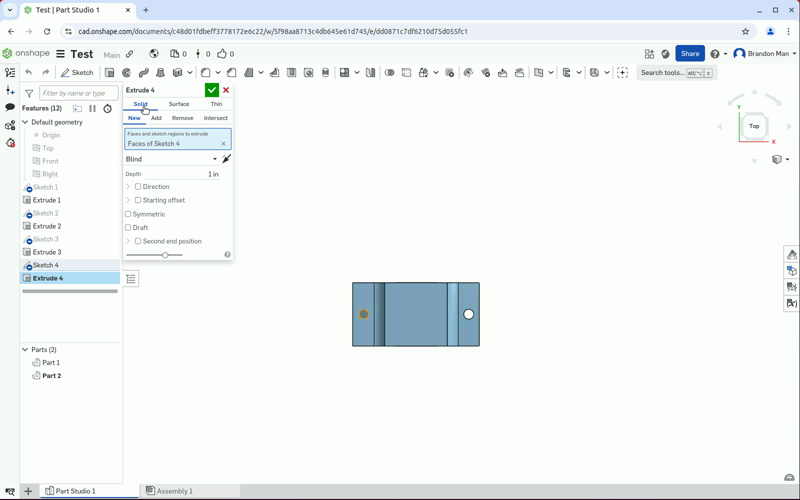
click(143, 106)
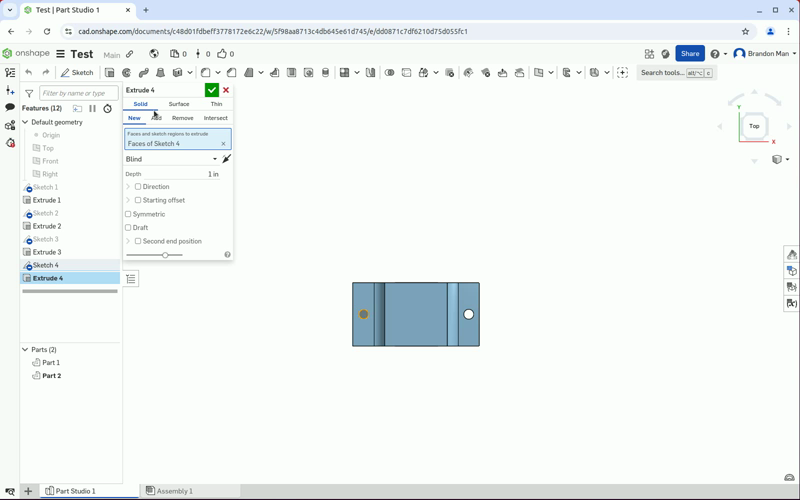
mouse_move(186, 120)
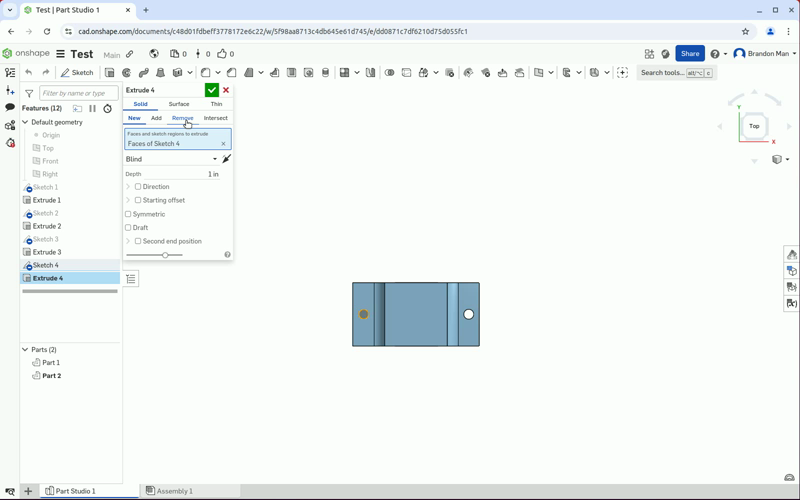
click(186, 120)
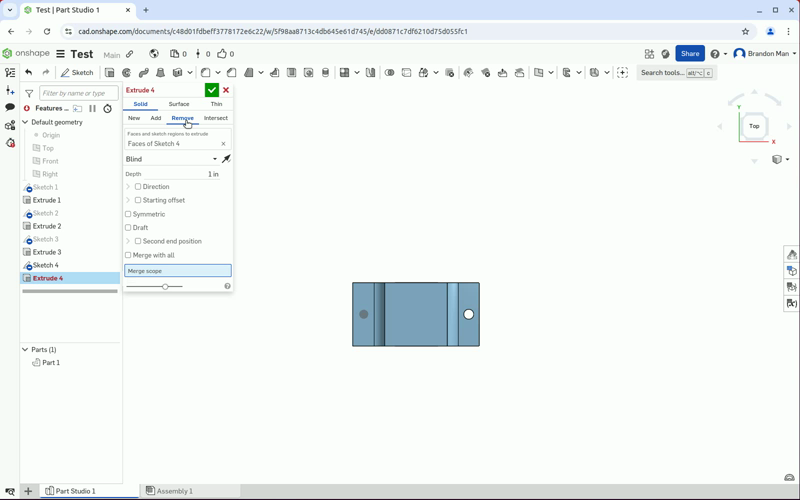
key(tab, 4)
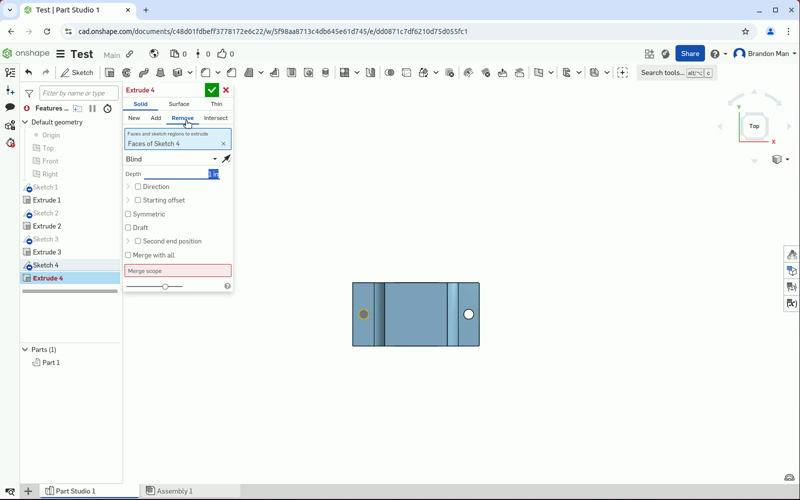
text(-12.998)
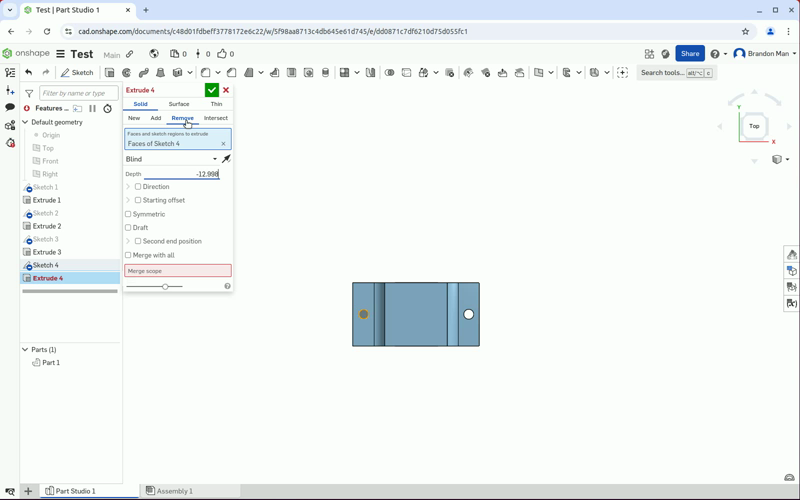
key(tab, 6)
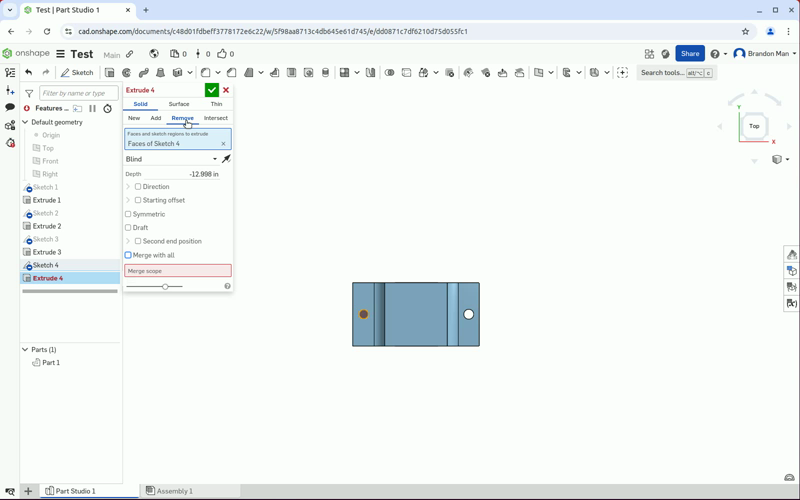
key(space)
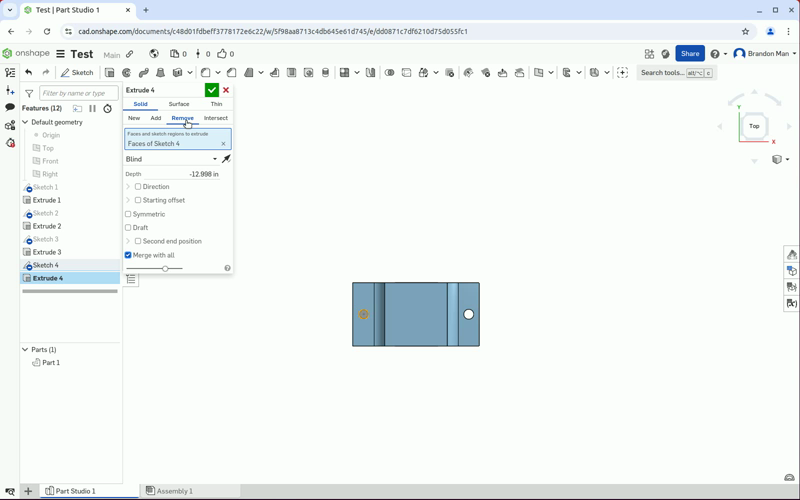
key(enter)
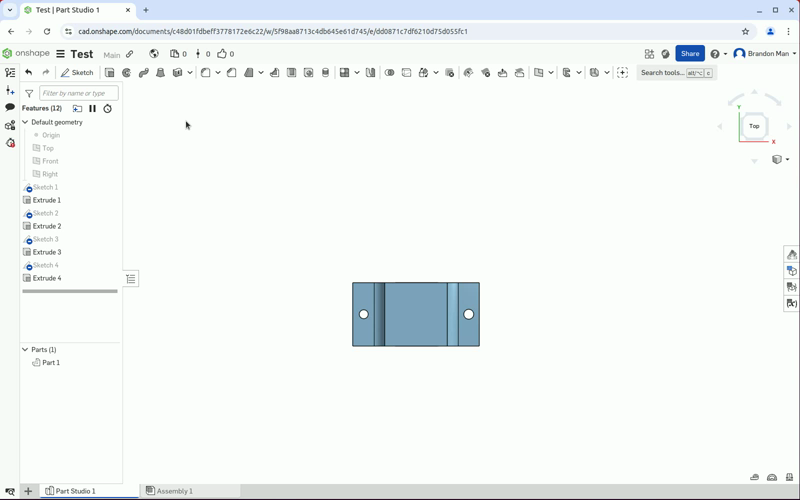
key(shift+h)
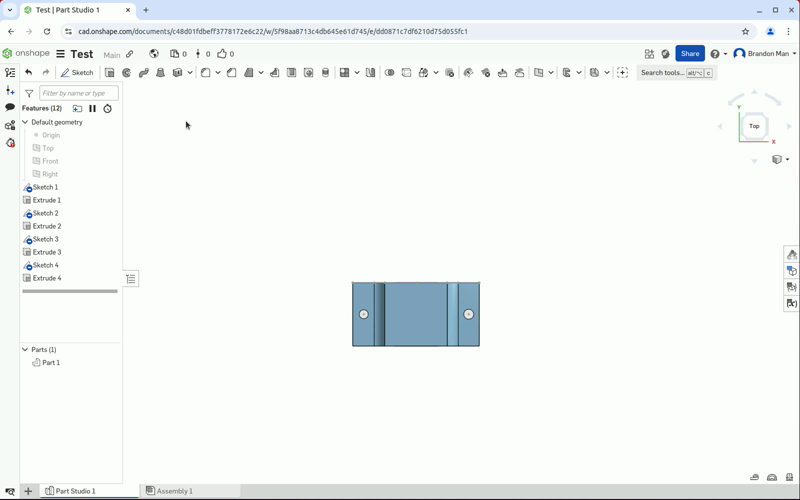
key(shift+h)
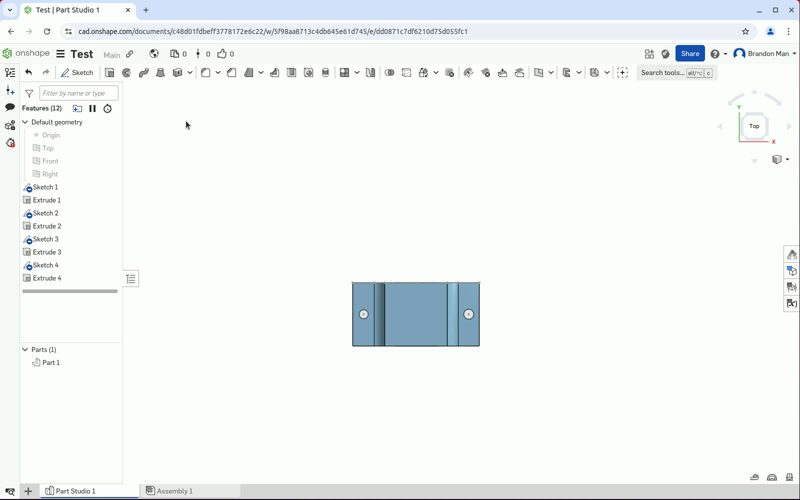
key(shift+7)
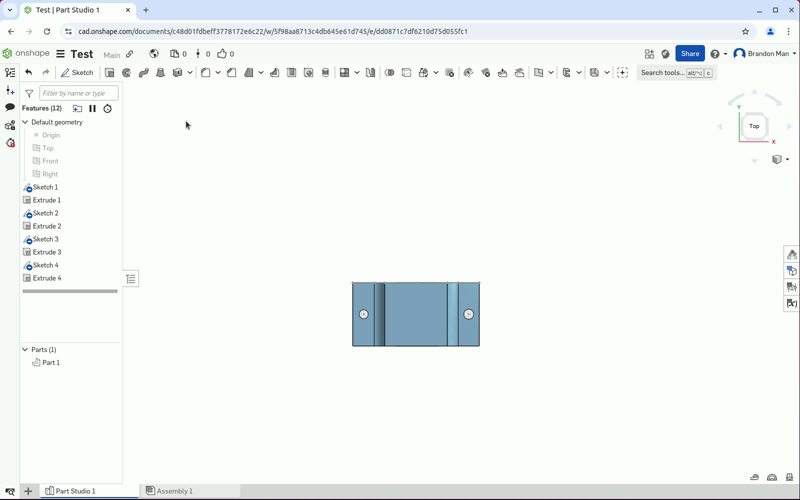
key(up, 3)
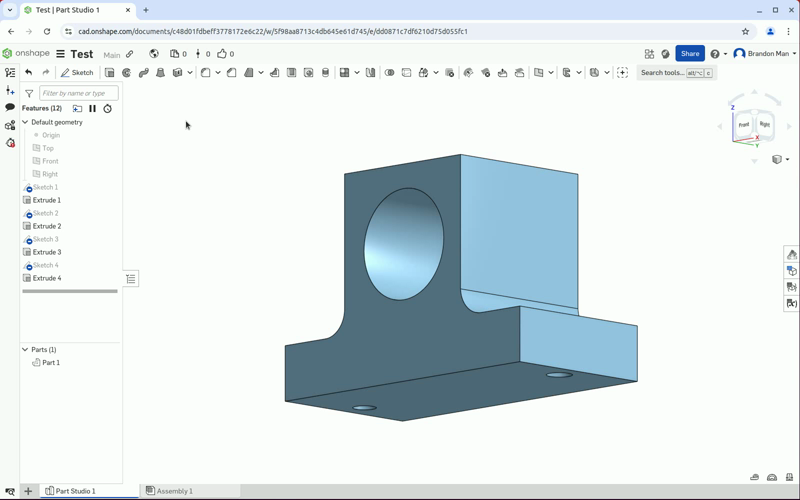
key(left, 3)
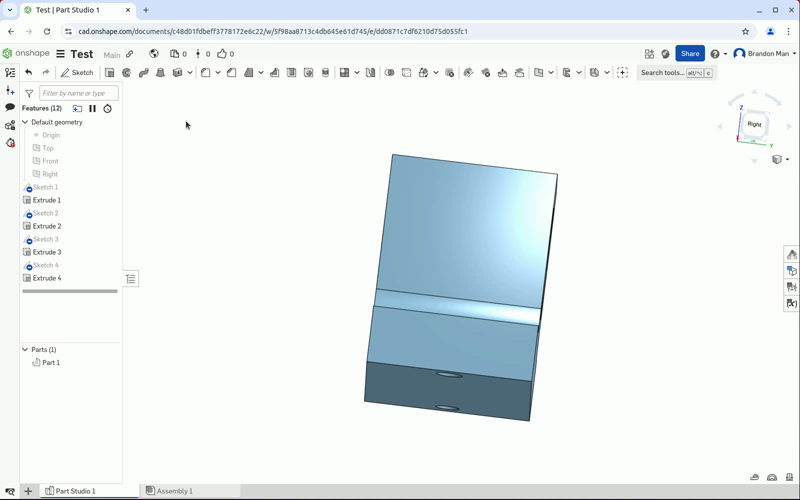
key(right, 3)
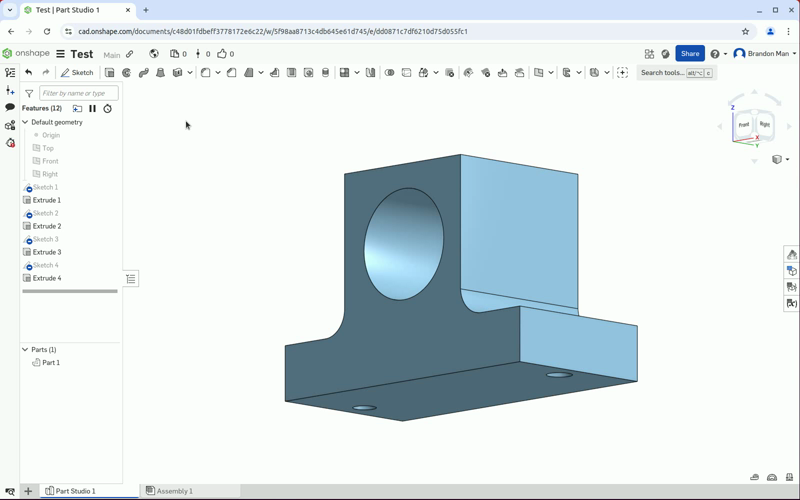
key(down, 3)
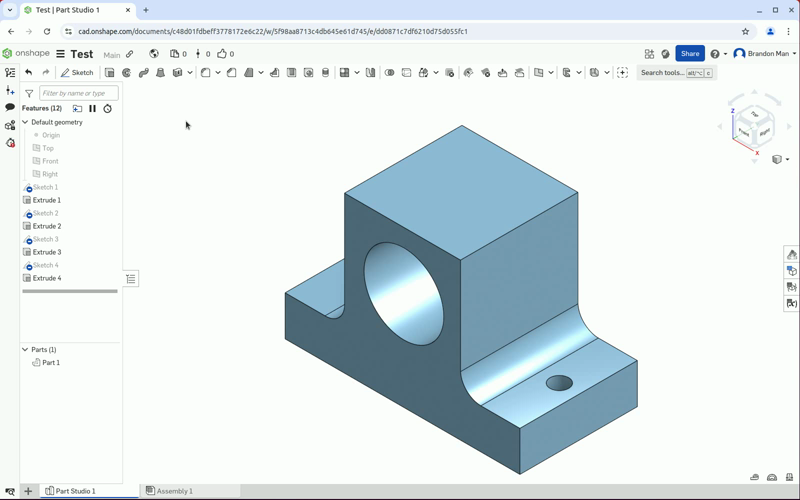
mouse_move(73, 189)
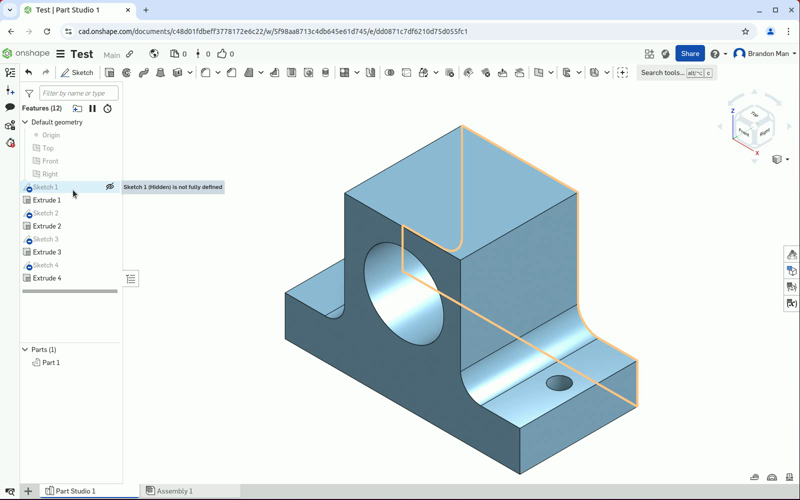
click(73, 189)